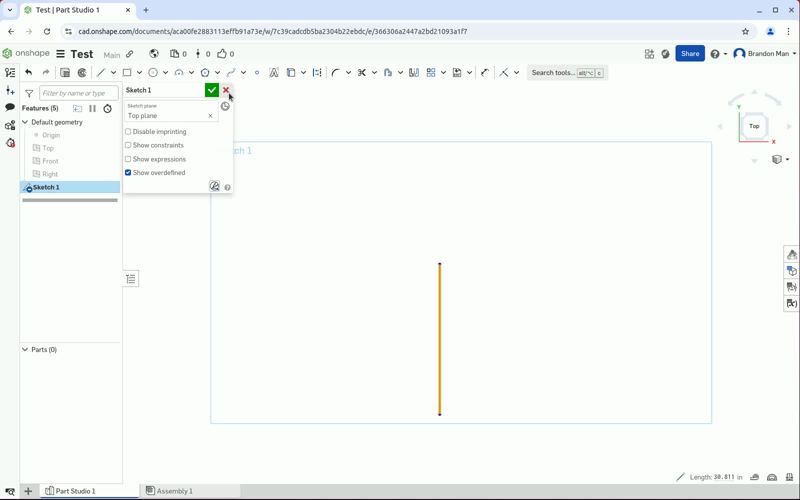
key(shift+h)
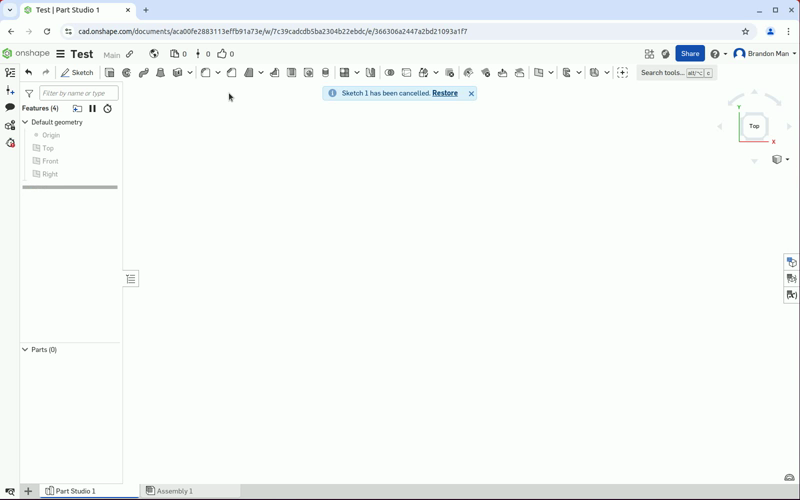
mouse_move(73, 352)
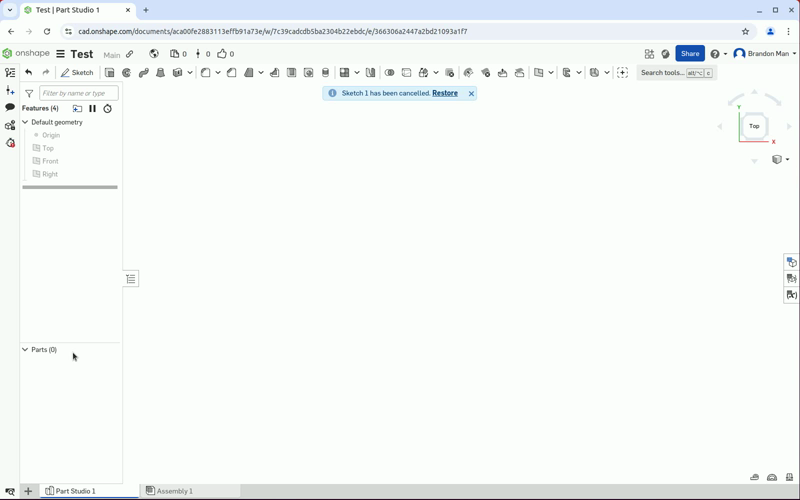
key(y)
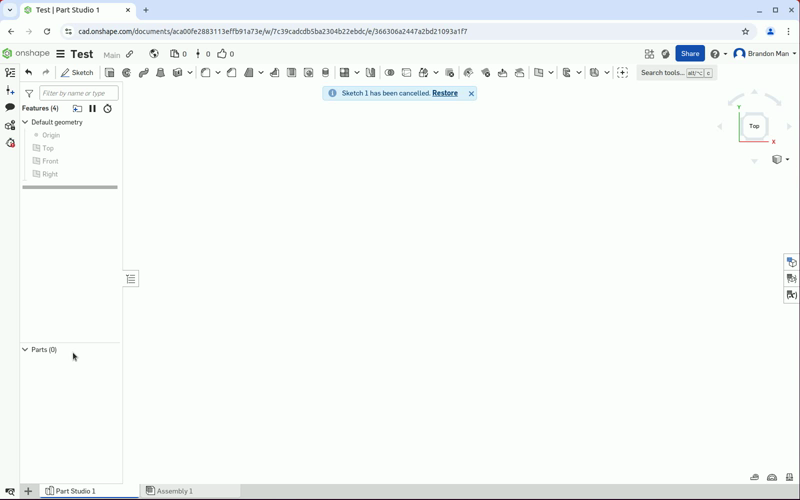
key(shift+p)
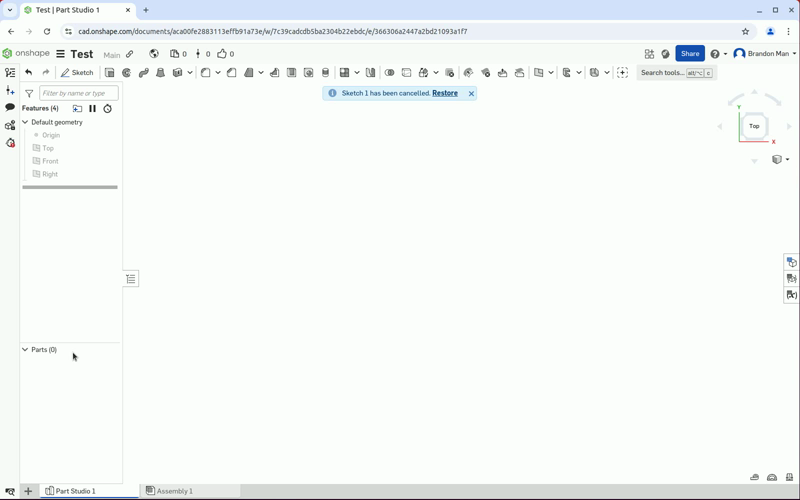
key(space)
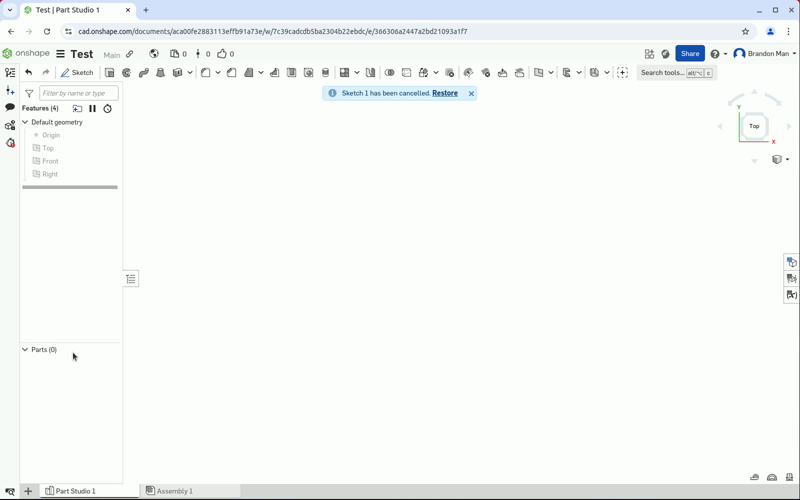
key_down(shift)
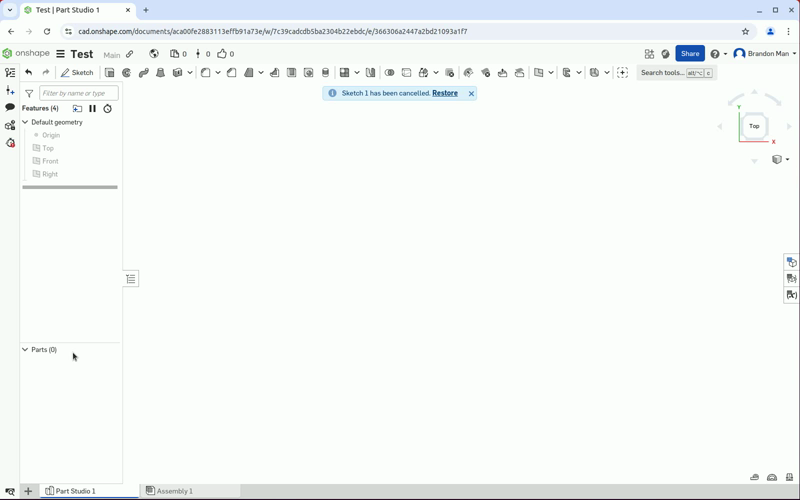
key(up)
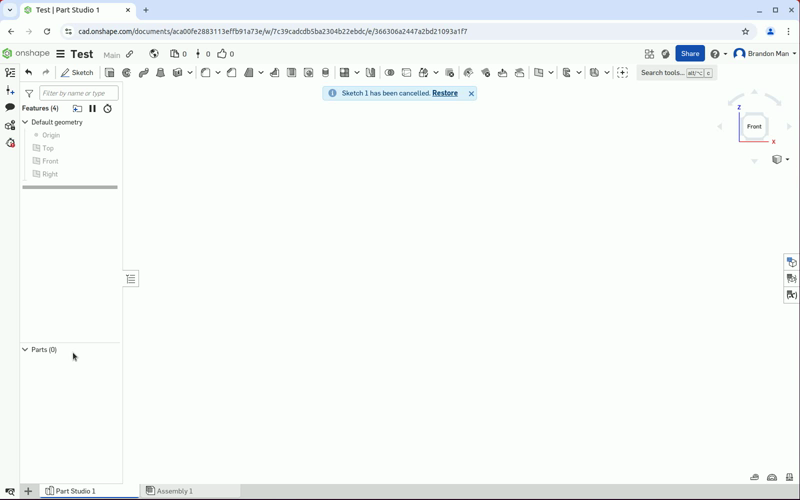
key_up(shift)
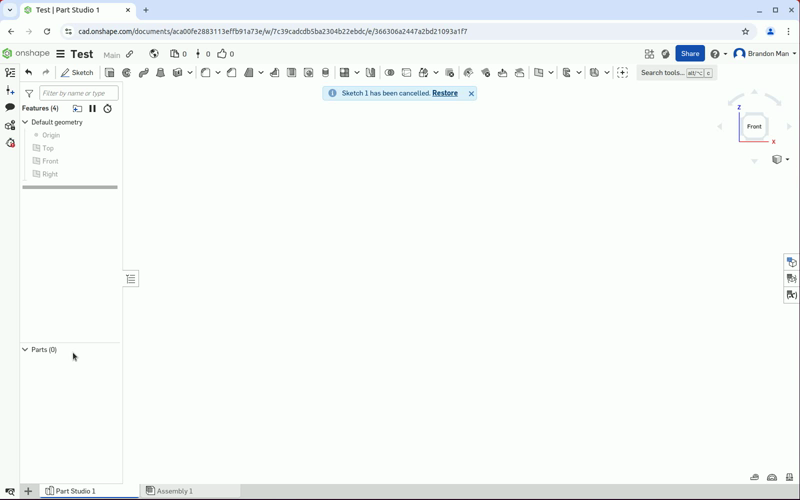
mouse_move(73, 352)
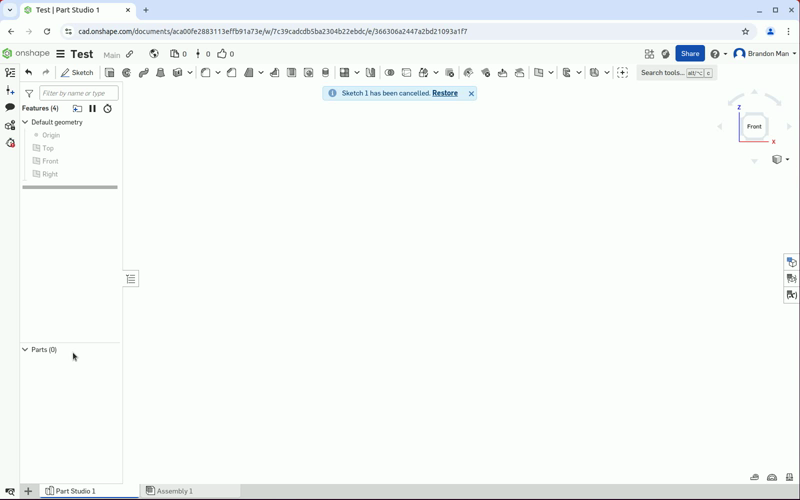
key(shift+y)
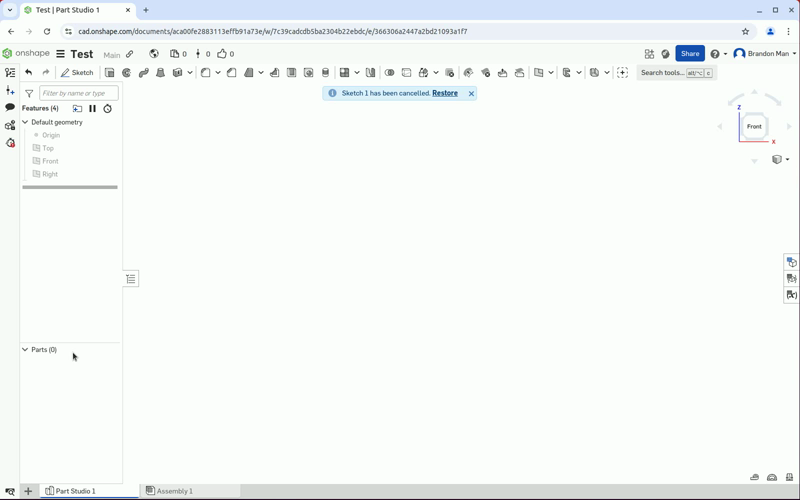
key(shift+s)
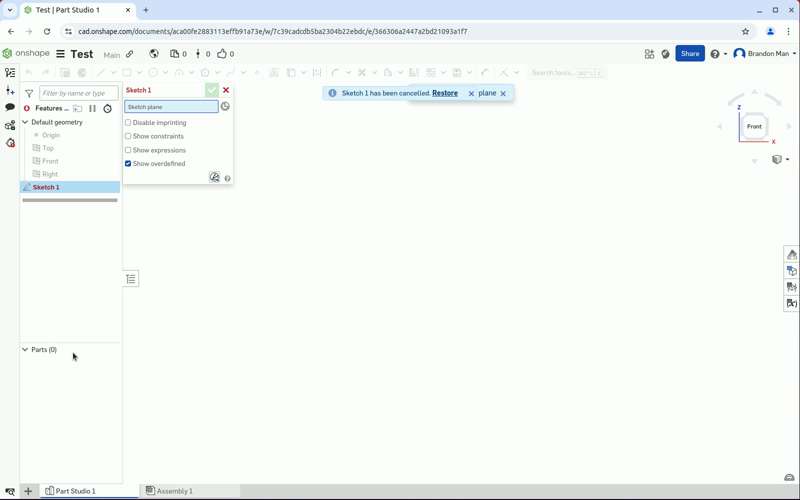
mouse_move(73, 163)
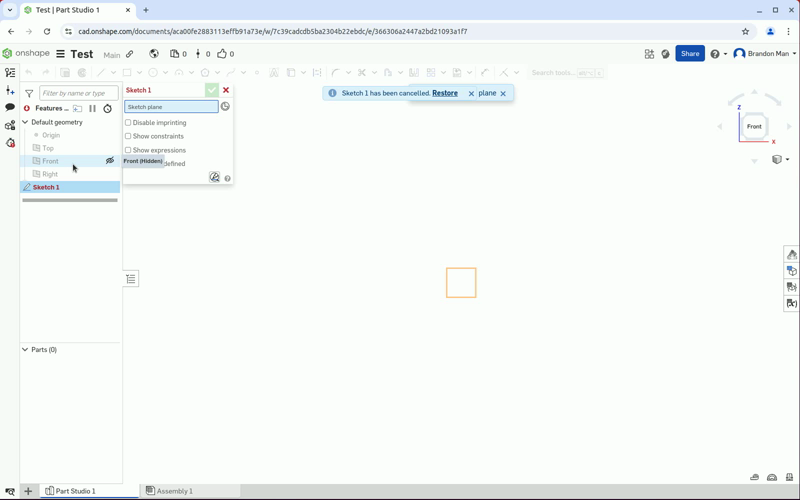
click(73, 163)
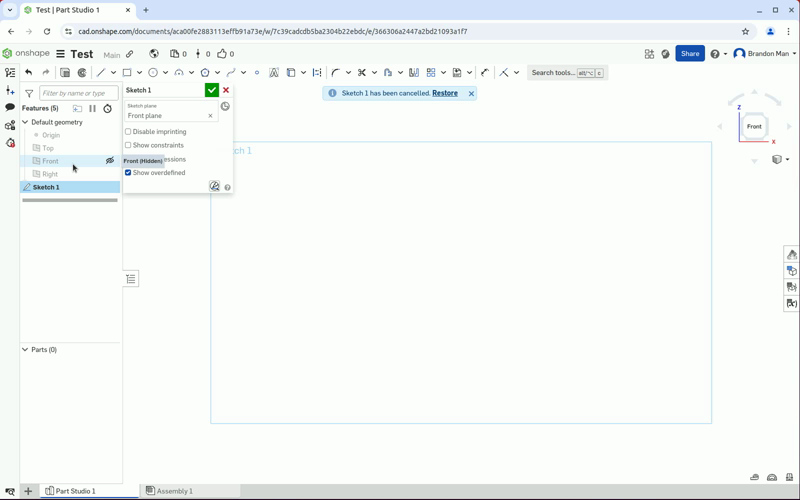
mouse_move(73, 352)
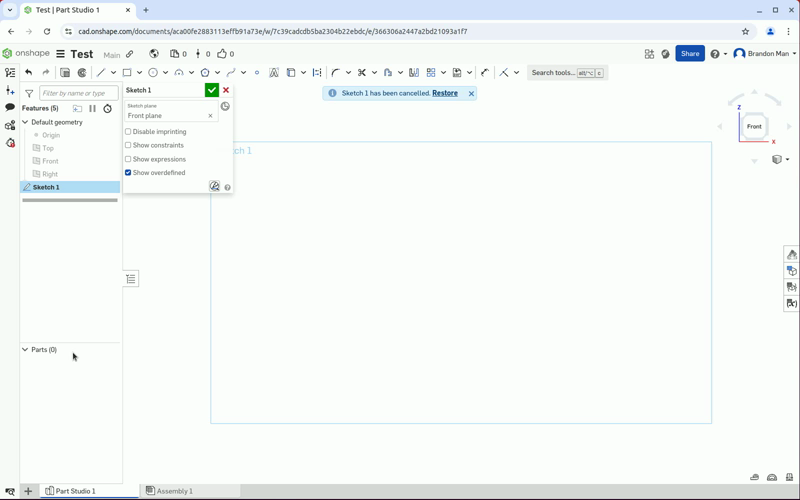
key(y)
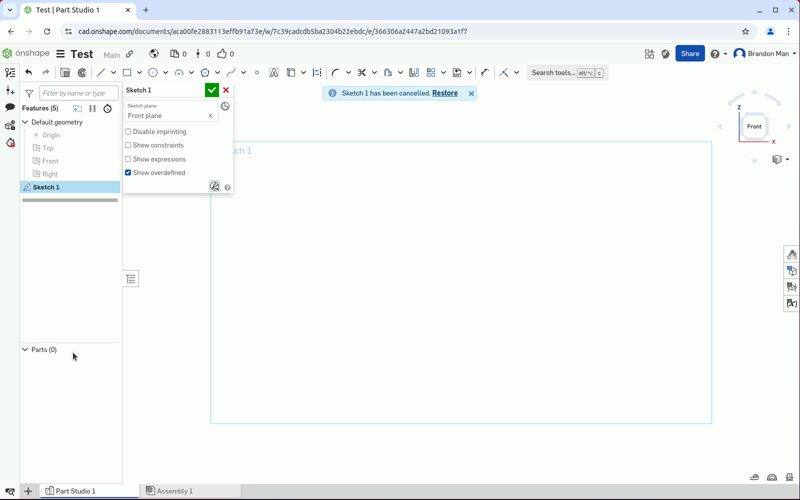
key(l)
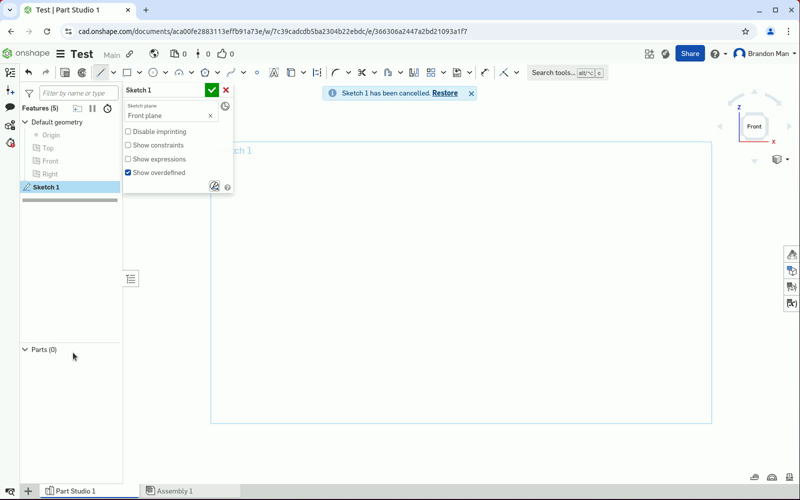
key_down(shift)
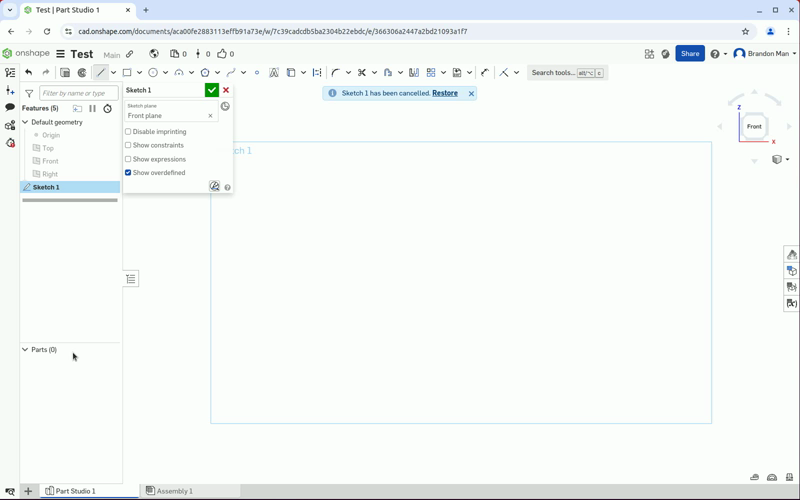
mouse_move(460, 395)
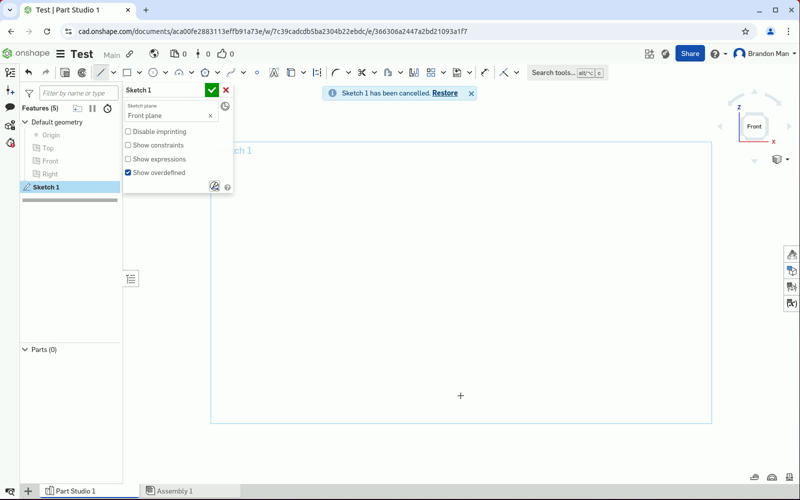
click(460, 395)
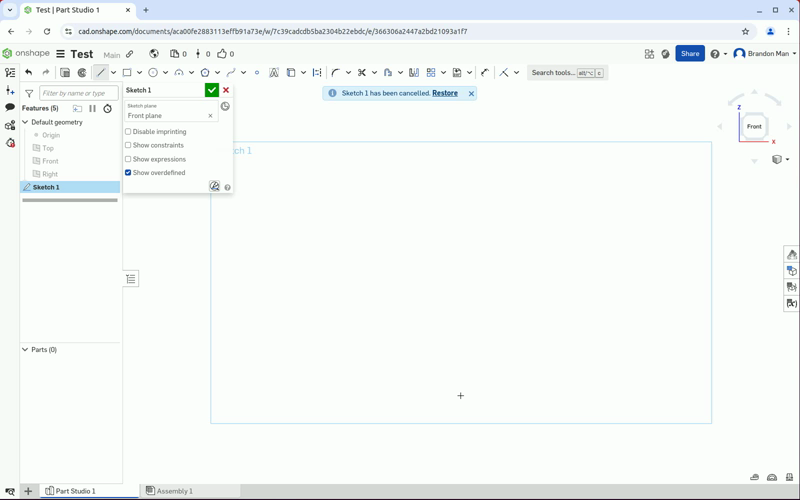
key_up(shift)
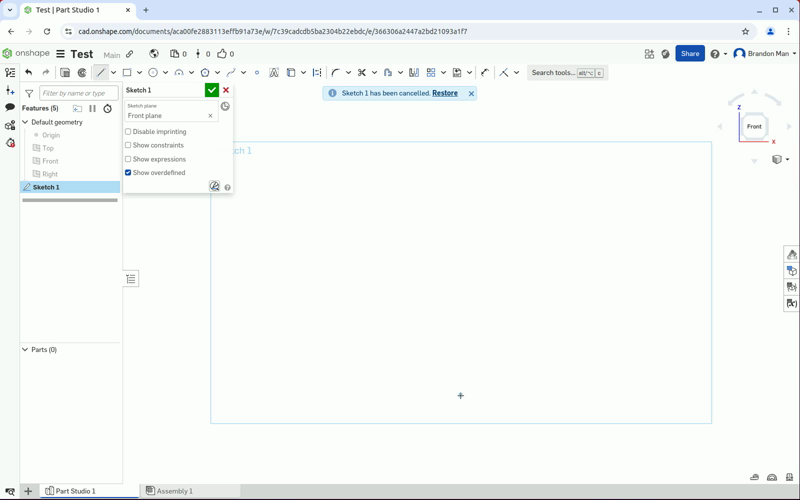
key_down(shift)
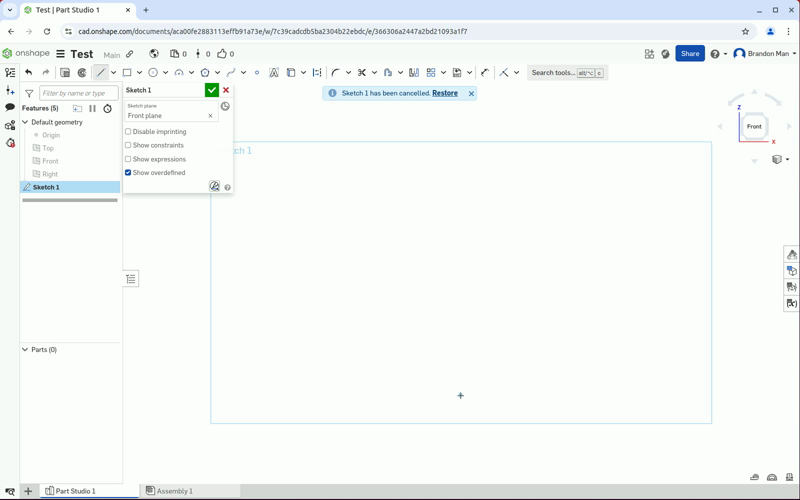
mouse_move(490, 395)
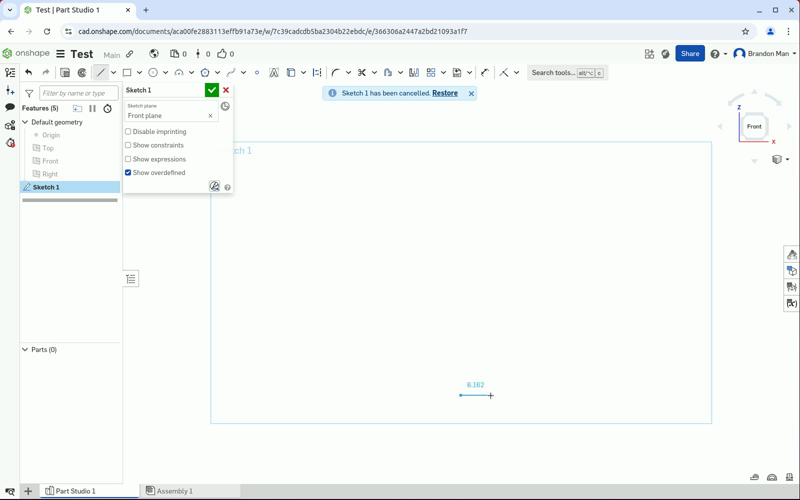
mouse_move(483, 395)
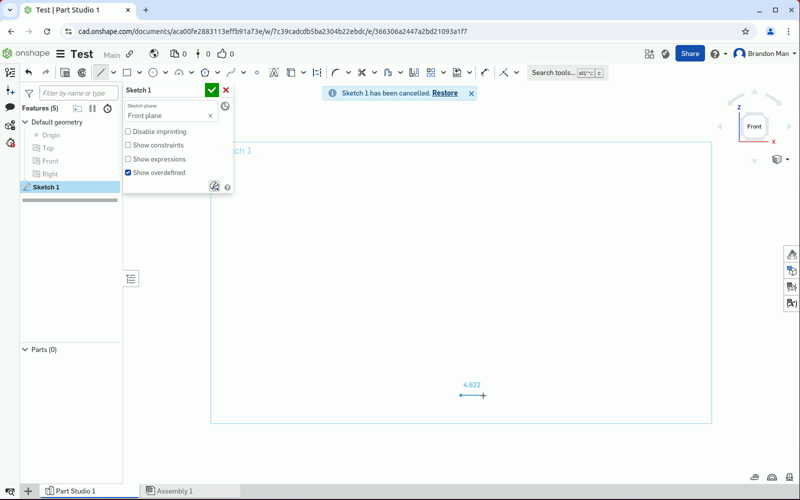
click(483, 395)
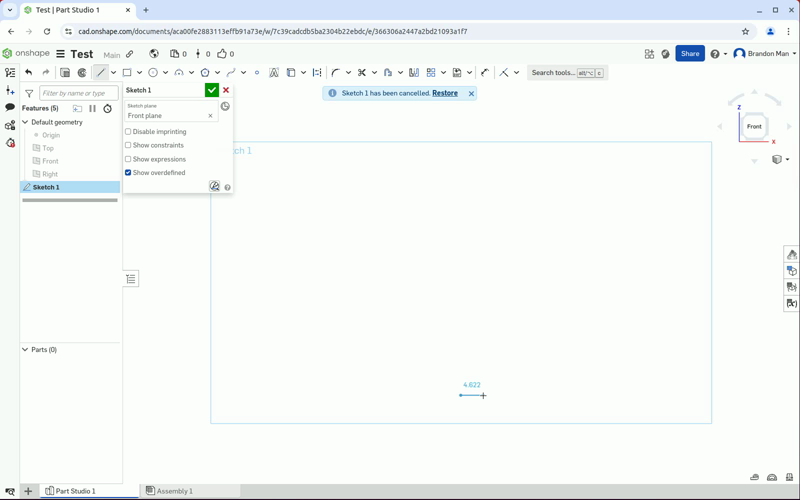
key_up(shift)
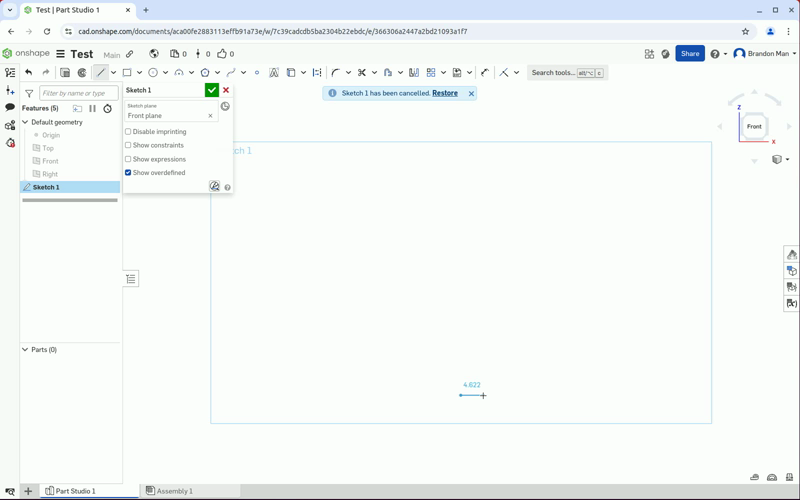
key_down(shift)
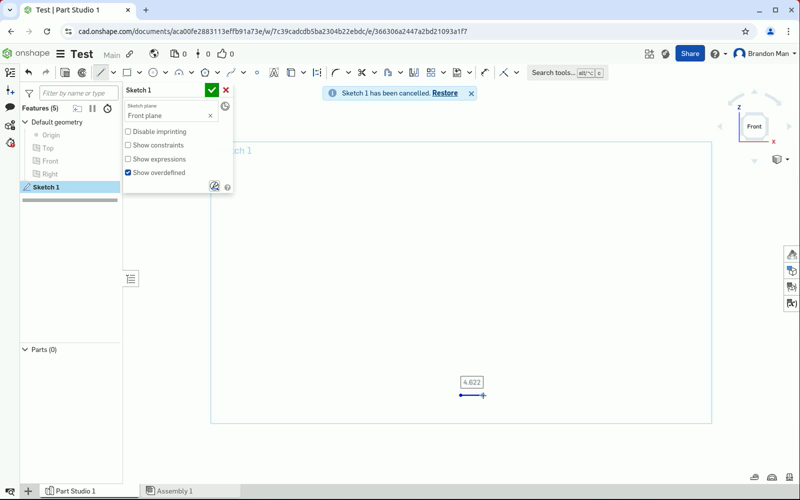
mouse_move(483, 282)
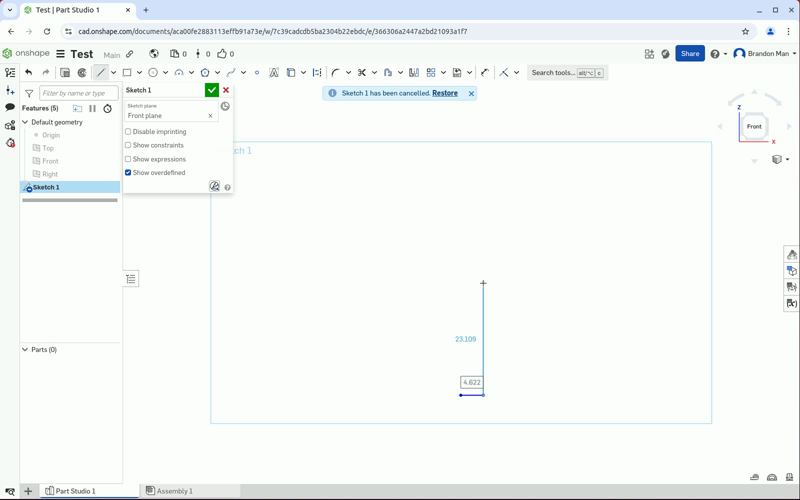
click(483, 282)
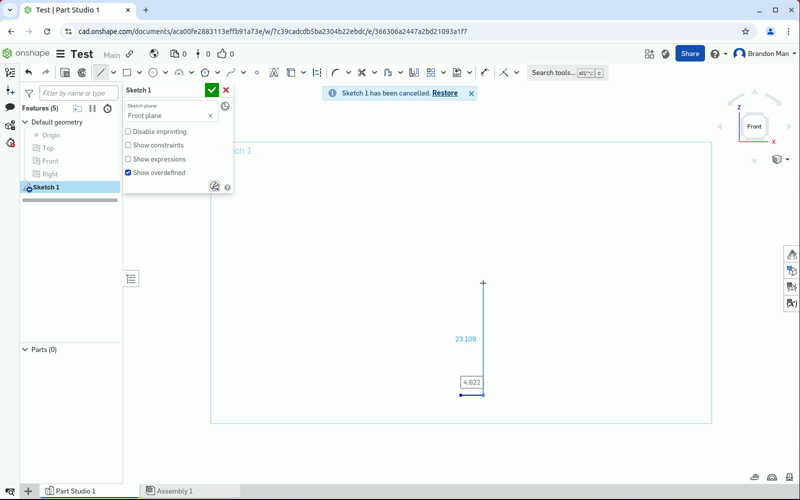
key_up(shift)
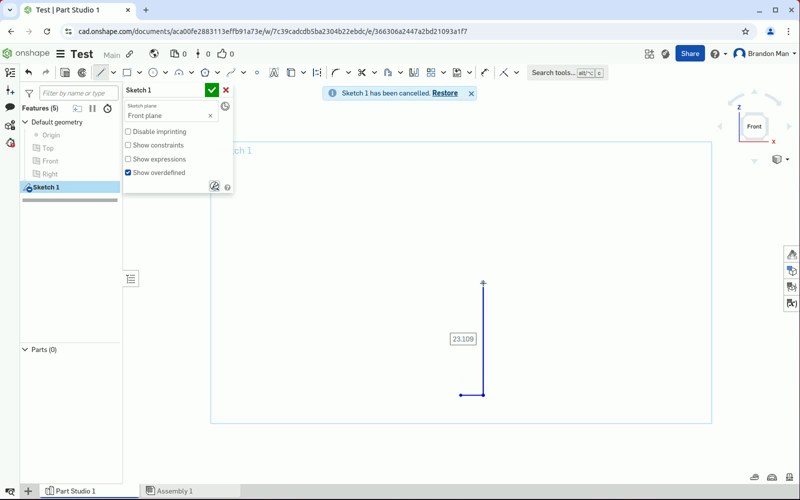
key_down(shift)
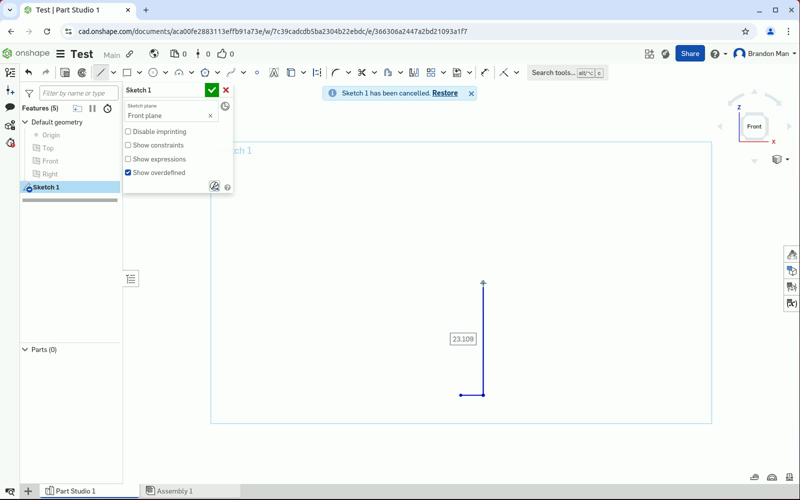
mouse_move(513, 282)
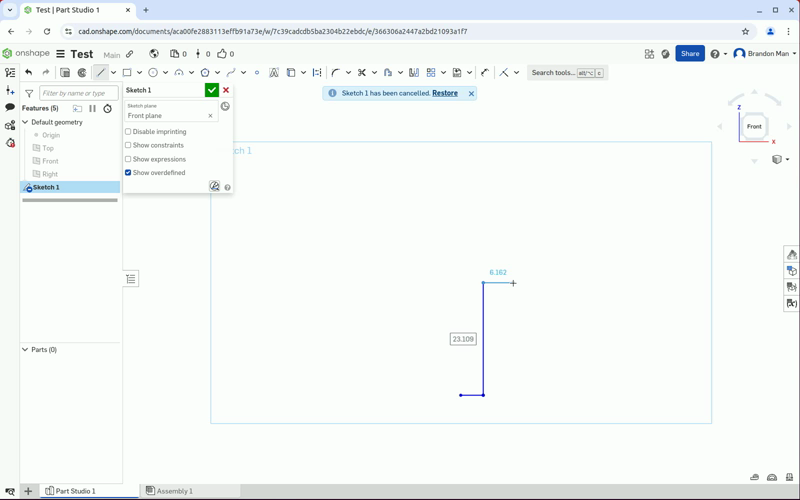
mouse_move(460, 282)
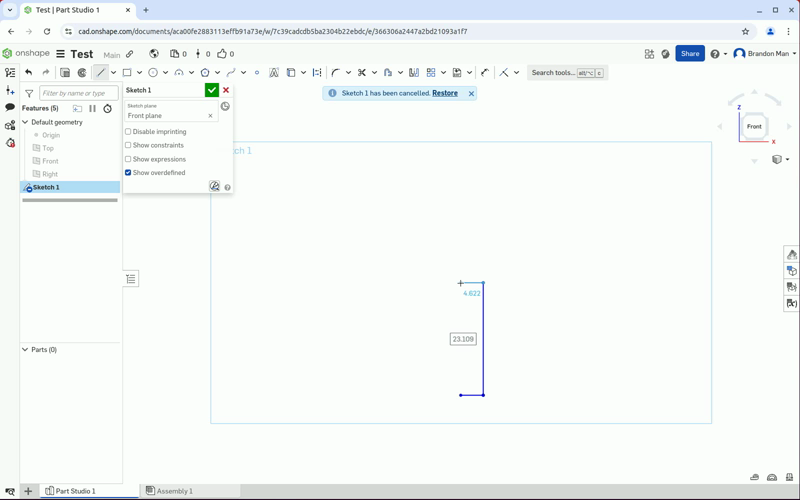
click(460, 282)
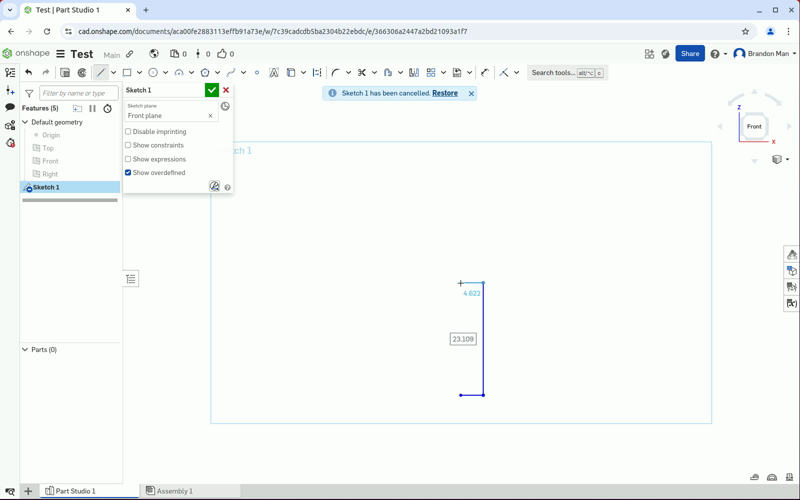
key_up(shift)
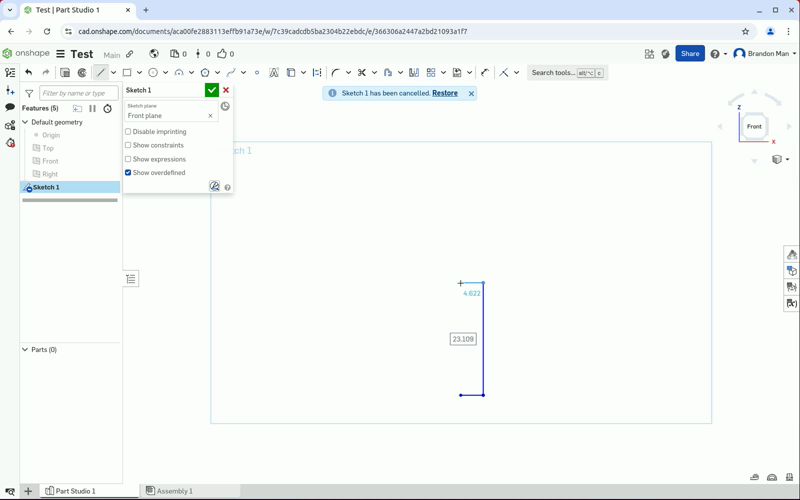
key_down(shift)
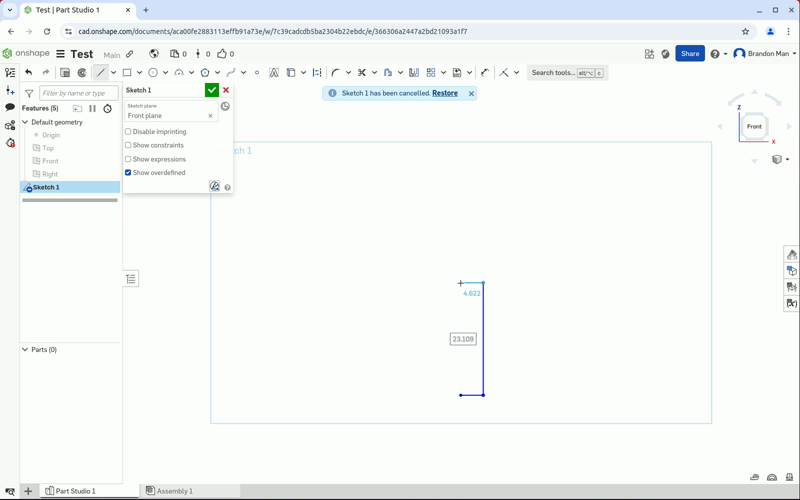
mouse_move(460, 395)
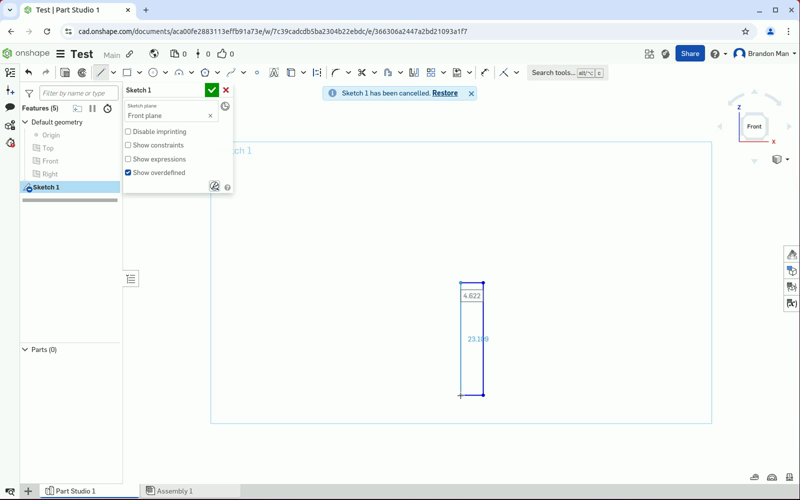
key_up(shift)
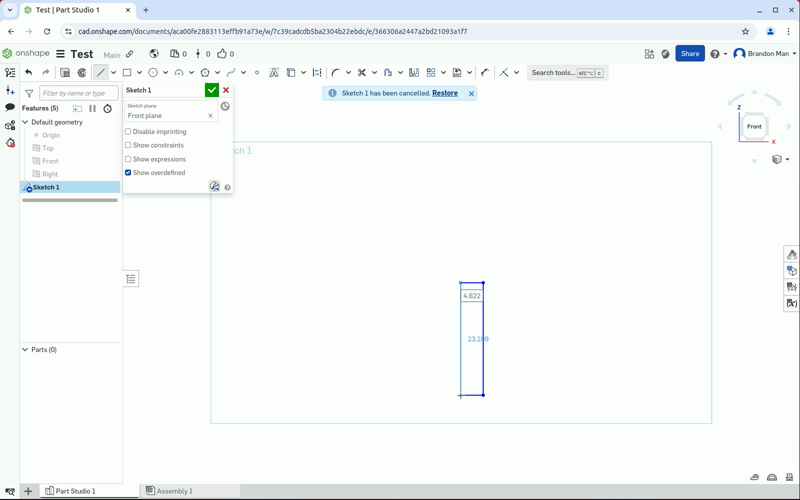
click(460, 395)
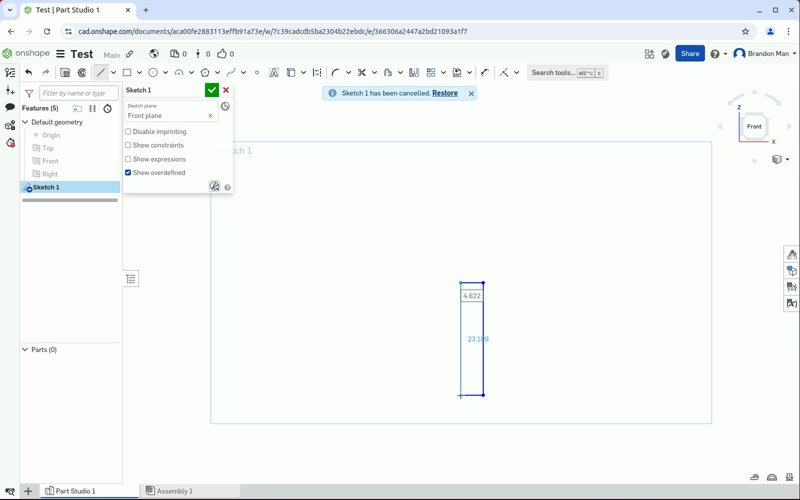
key(esc)
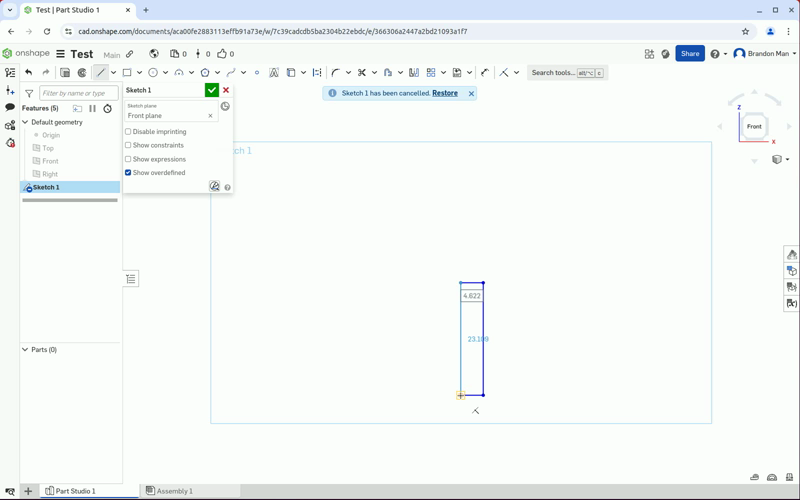
mouse_move(474, 367)
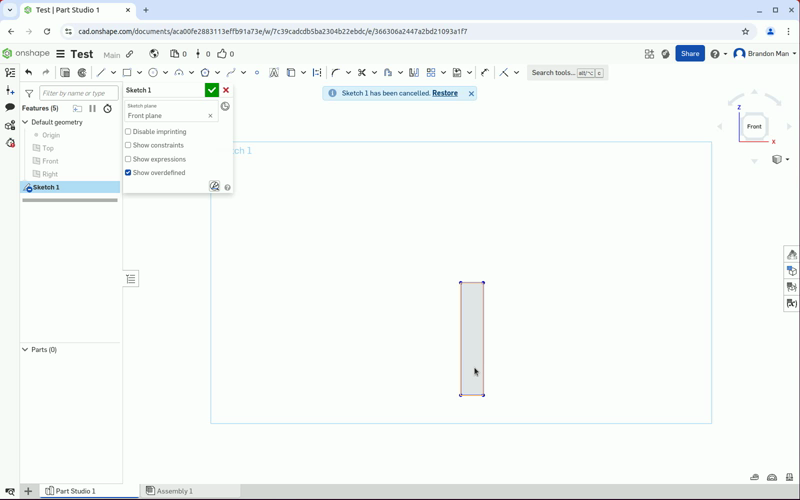
click(474, 367)
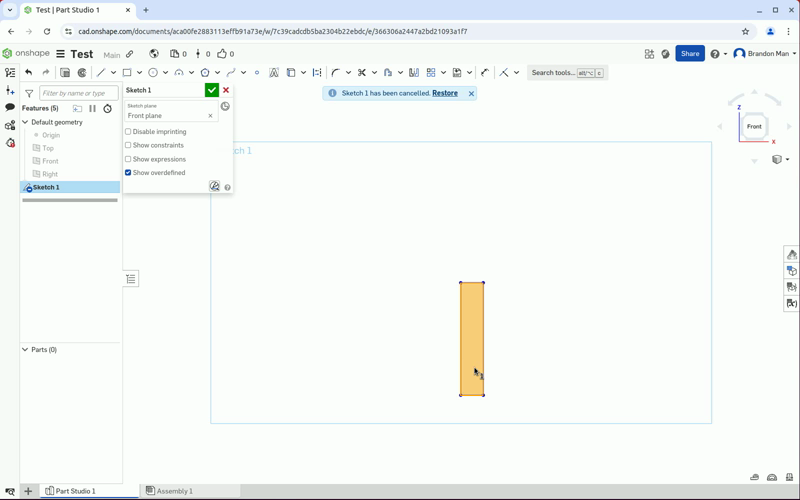
mouse_move(73, 352)
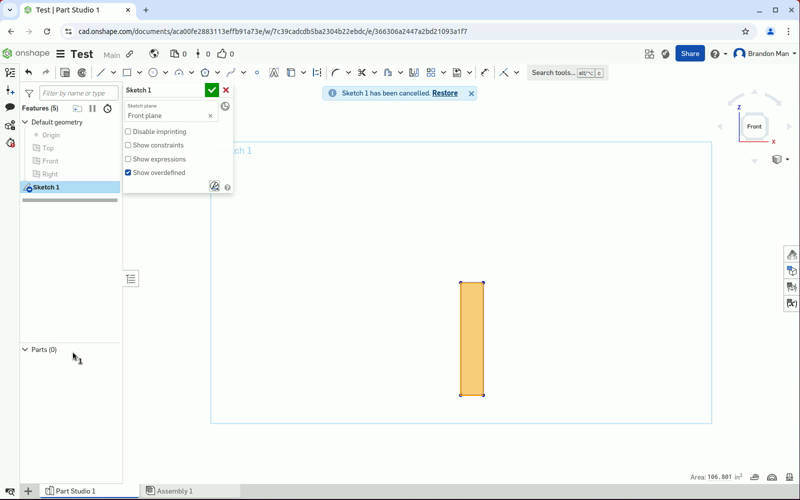
key(shift+y)
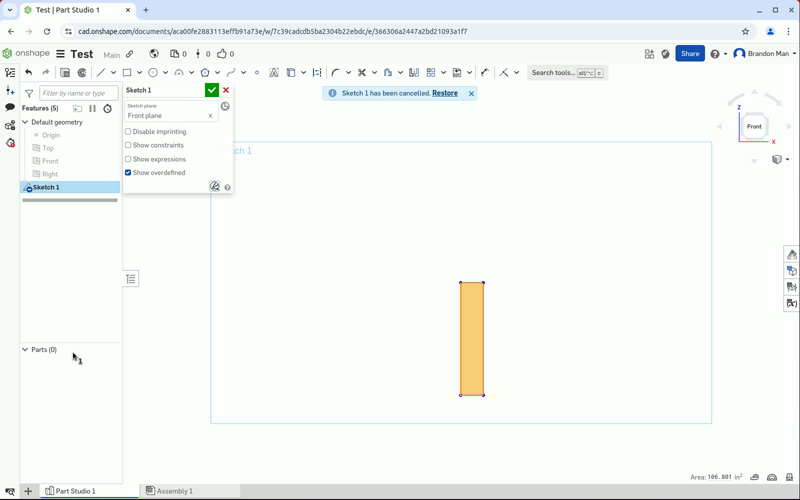
key(shift+e)
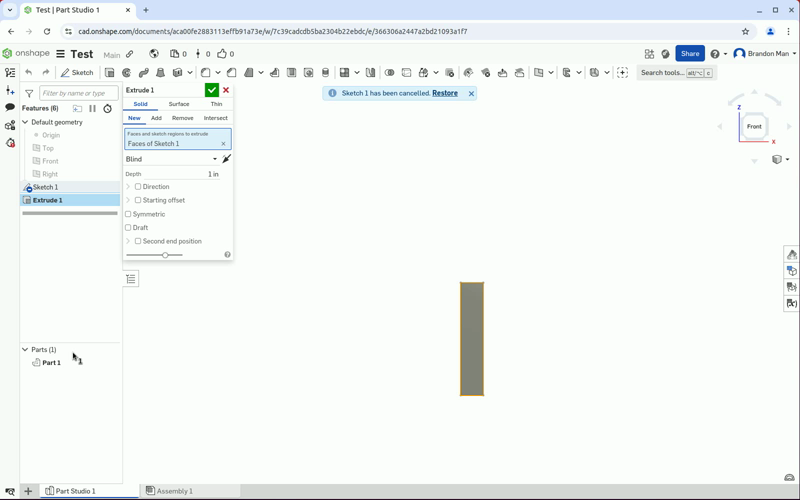
mouse_move(143, 106)
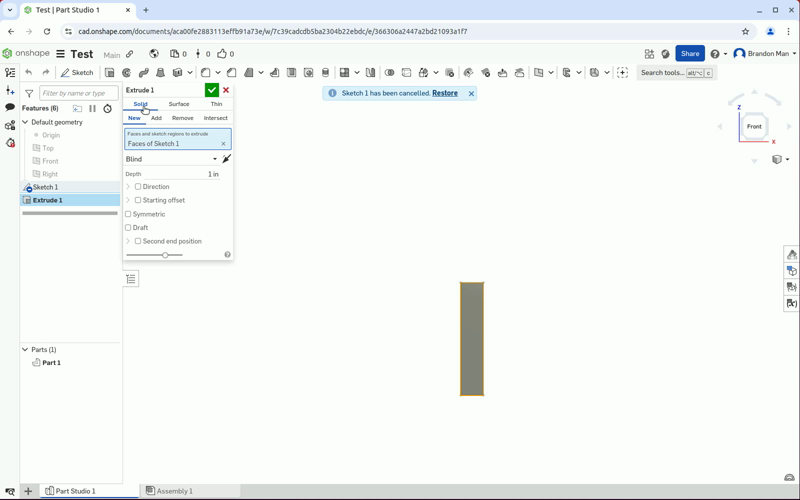
click(143, 106)
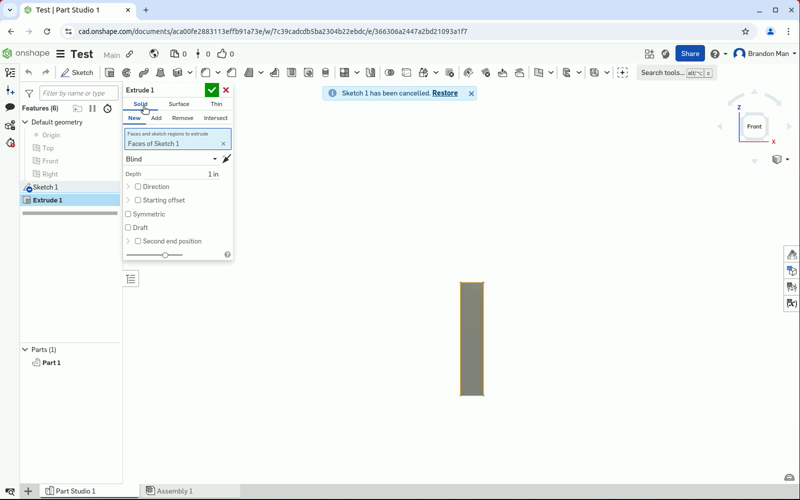
mouse_move(137, 120)
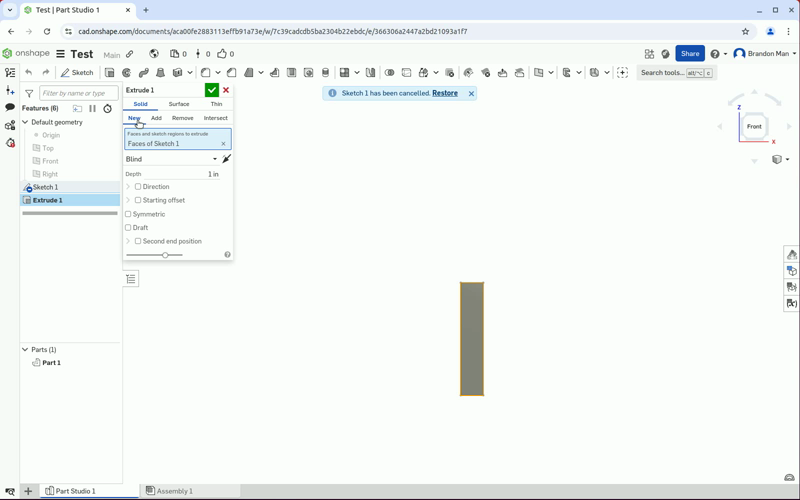
click(137, 120)
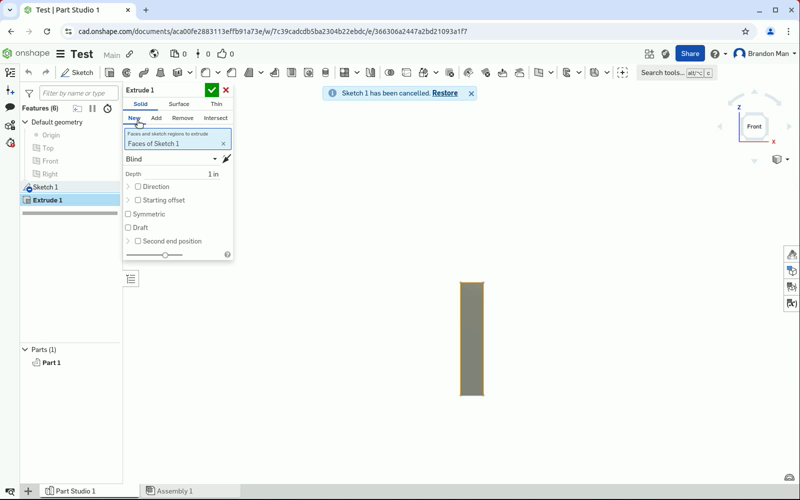
key(tab, 4)
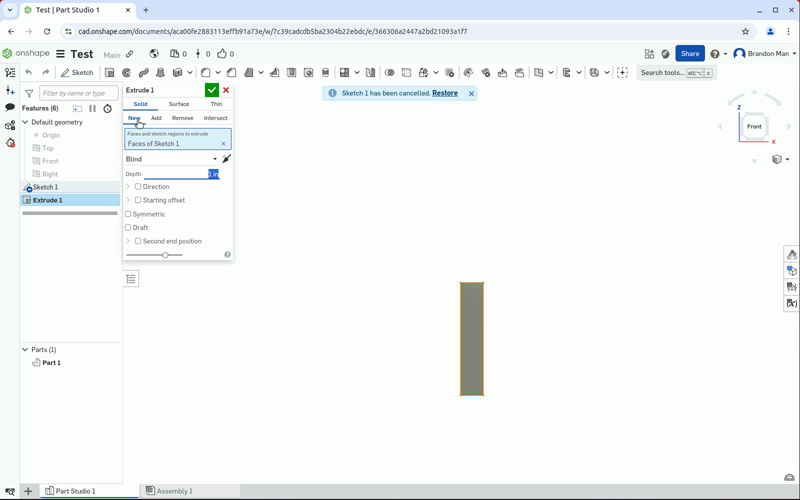
text(23.108)
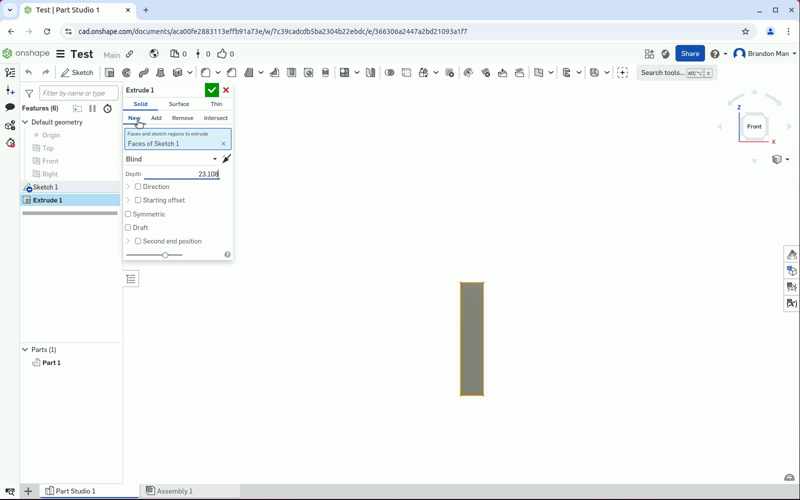
key(enter)
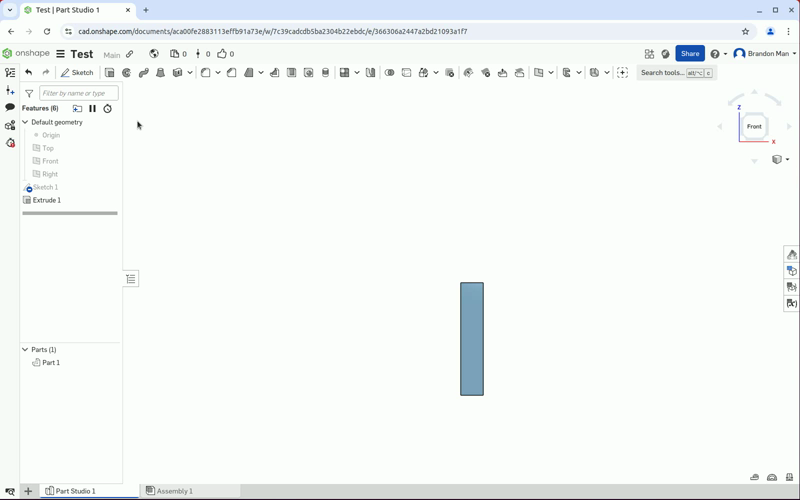
key(shift+h)
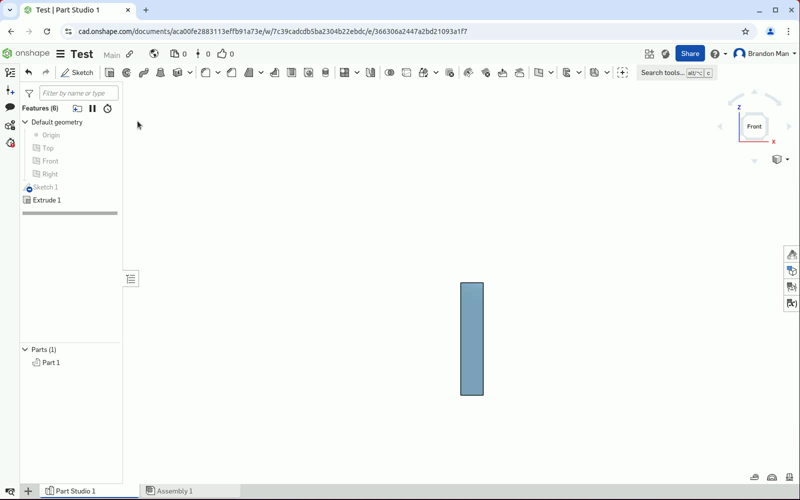
key(shift+h)
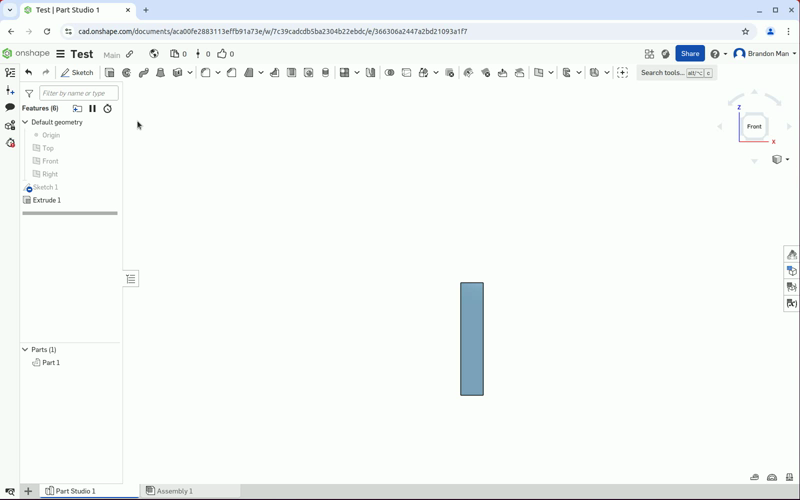
mouse_move(73, 189)
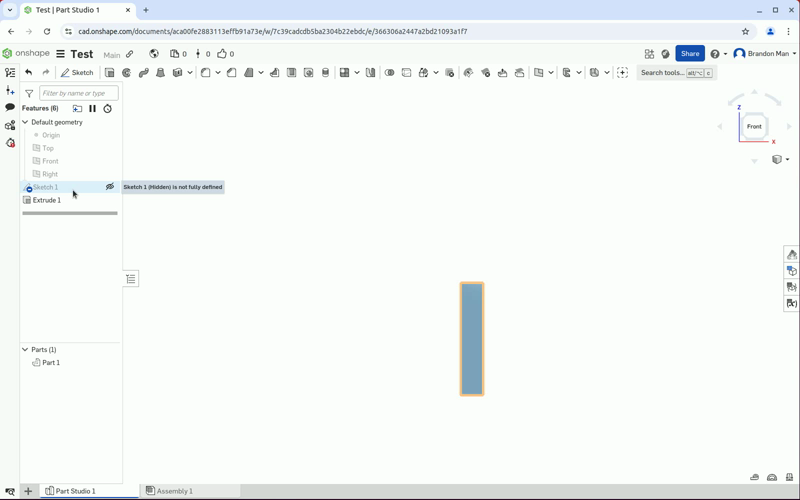
click(73, 189)
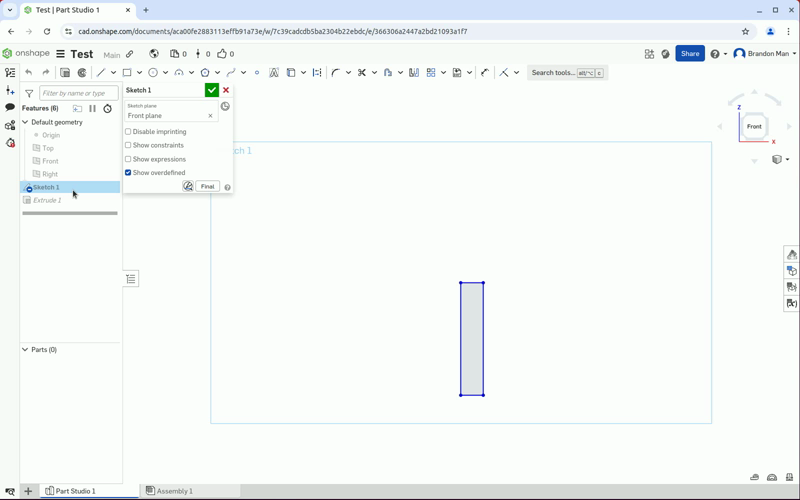
mouse_move(229, 92)
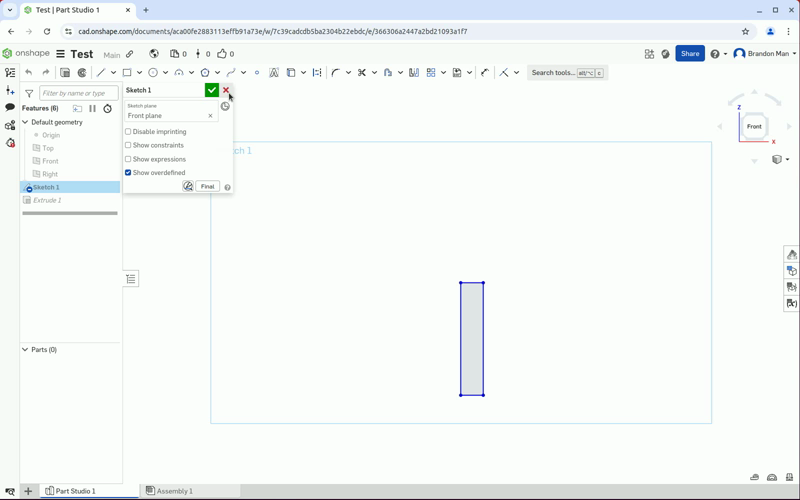
click(229, 92)
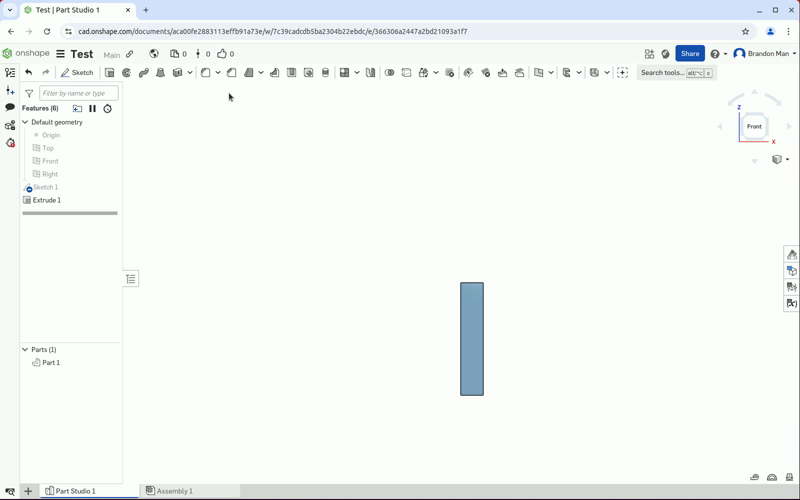
mouse_move(73, 352)
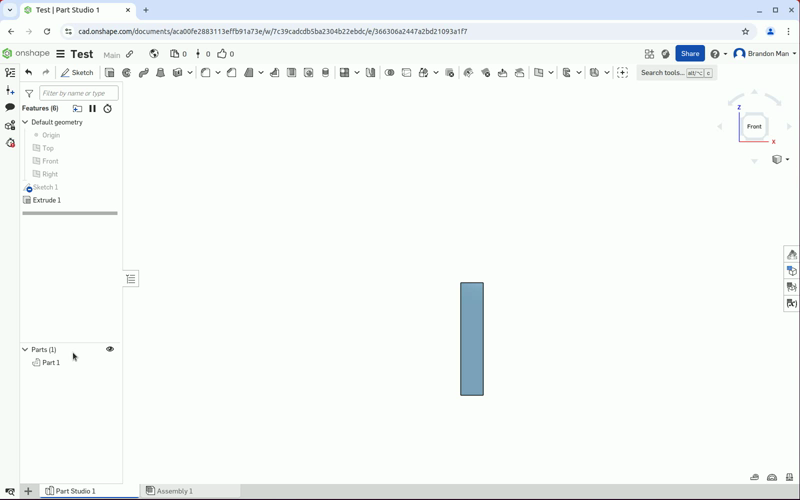
key(y)
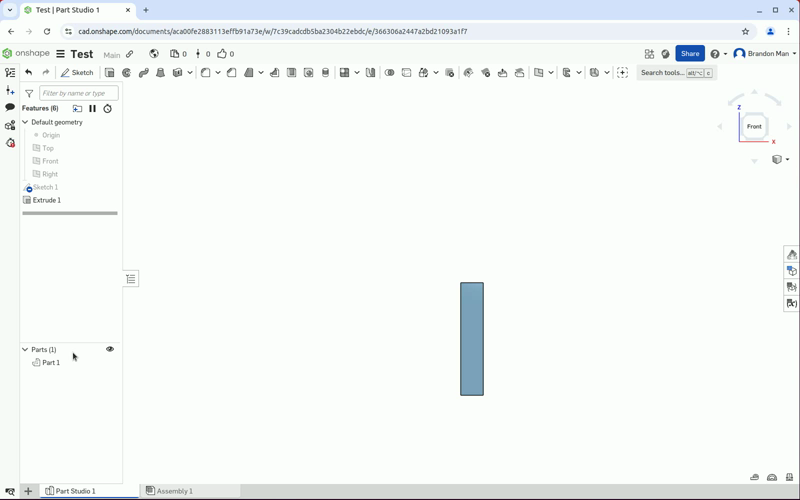
key(shift+p)
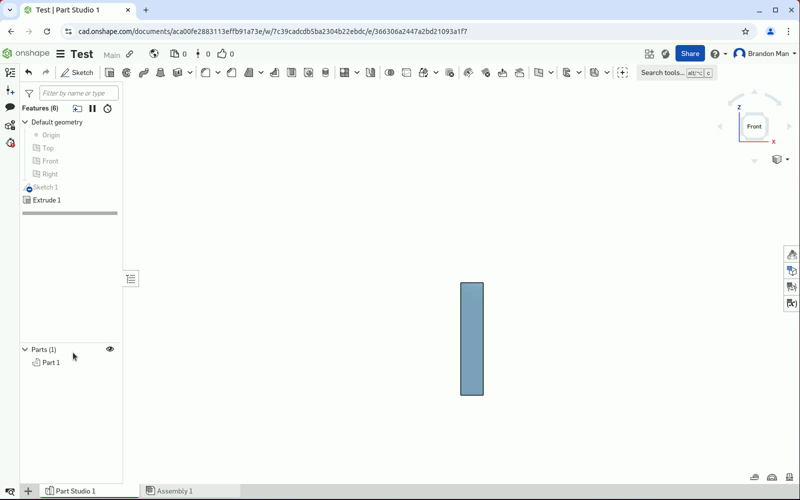
key(space)
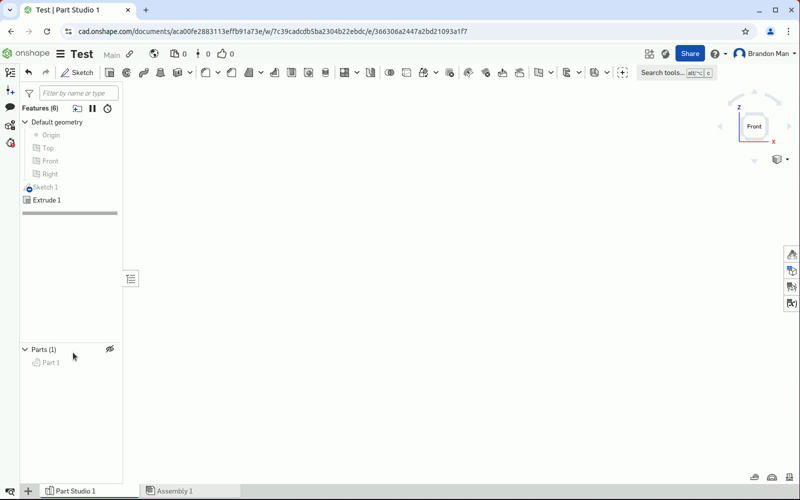
key_down(shift)
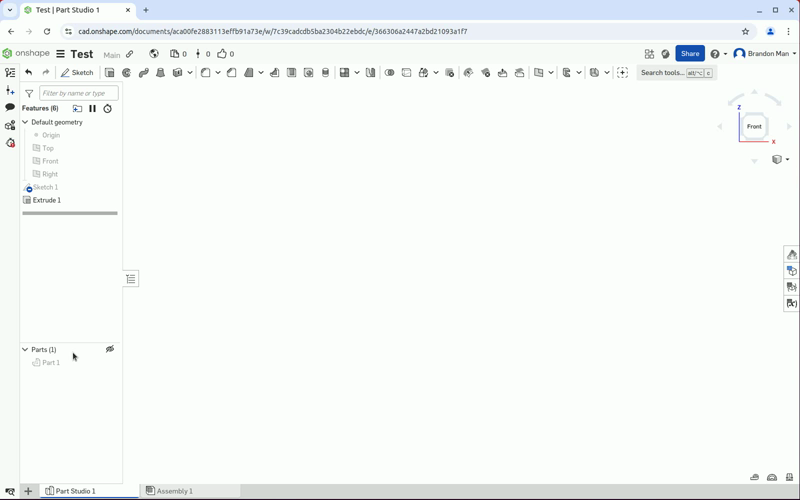
key(left)
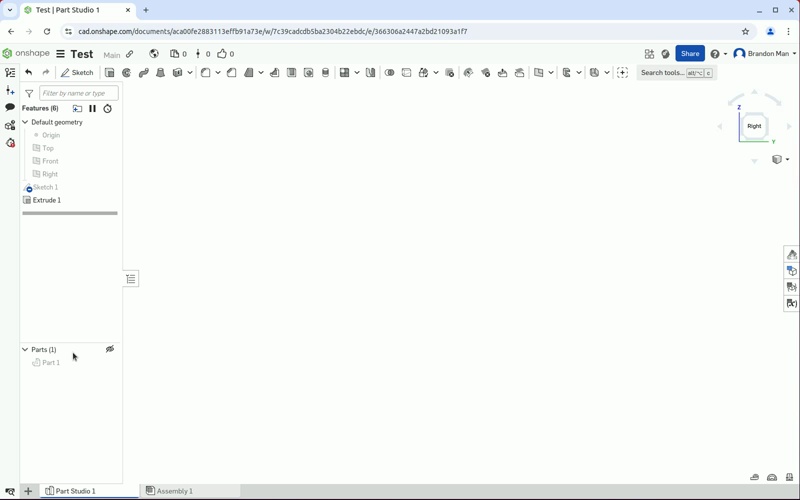
key_up(shift)
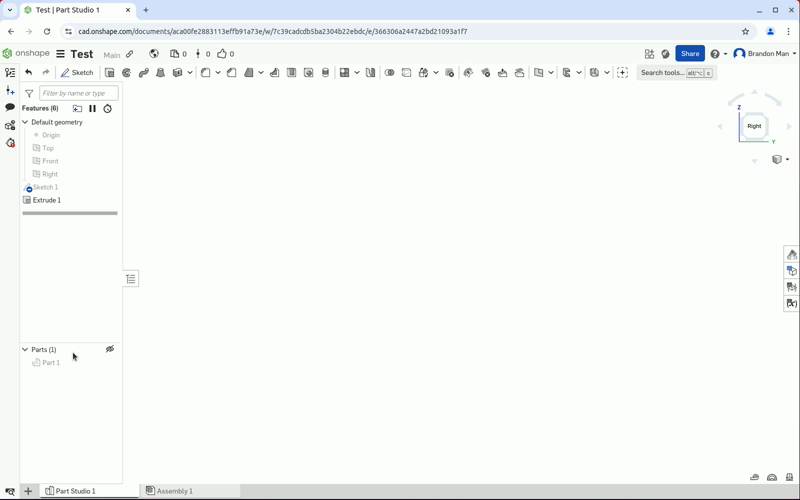
mouse_move(73, 352)
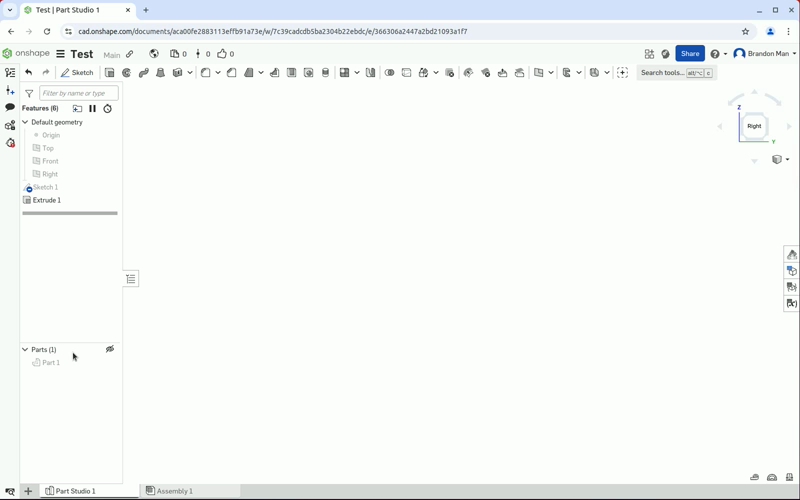
key(shift+y)
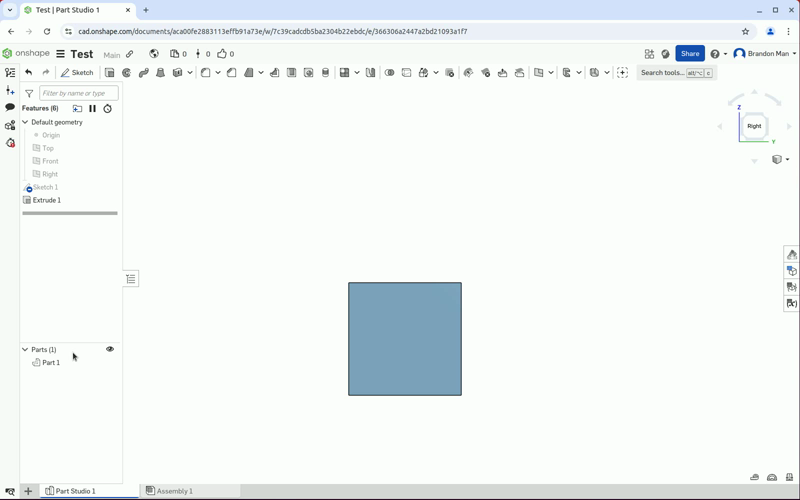
mouse_move(541, 75)
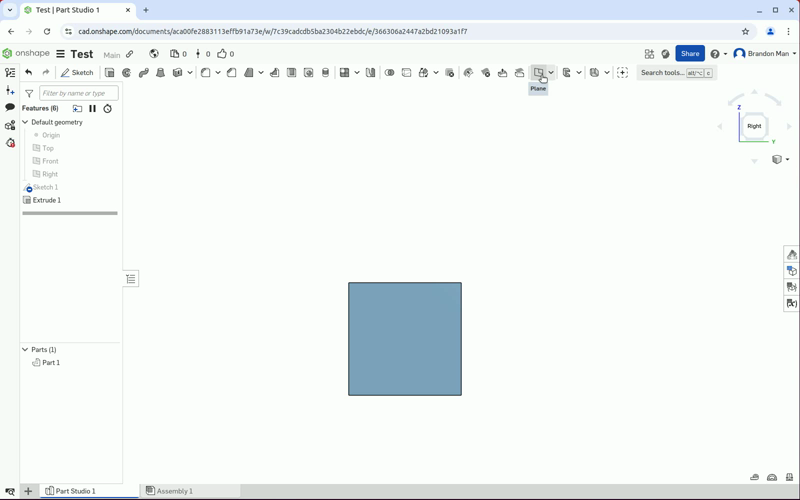
click(541, 75)
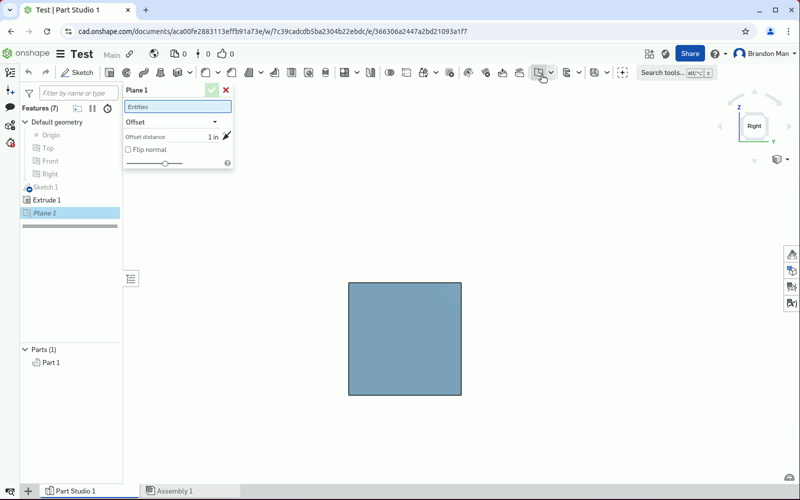
mouse_move(73, 176)
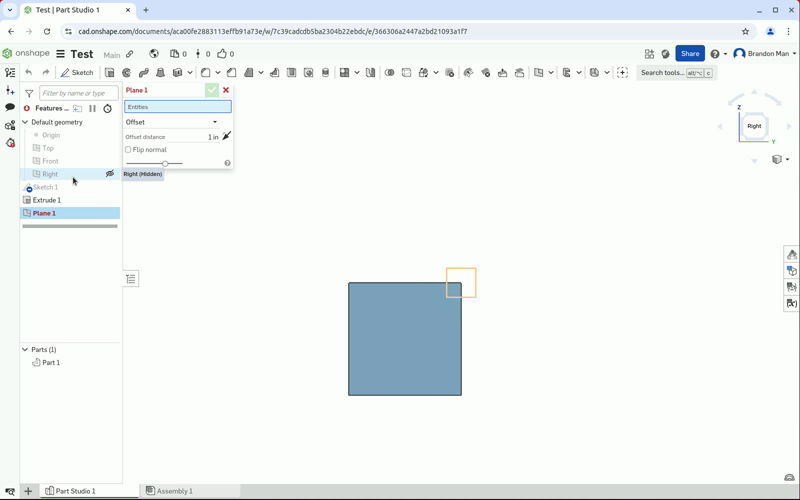
click(73, 176)
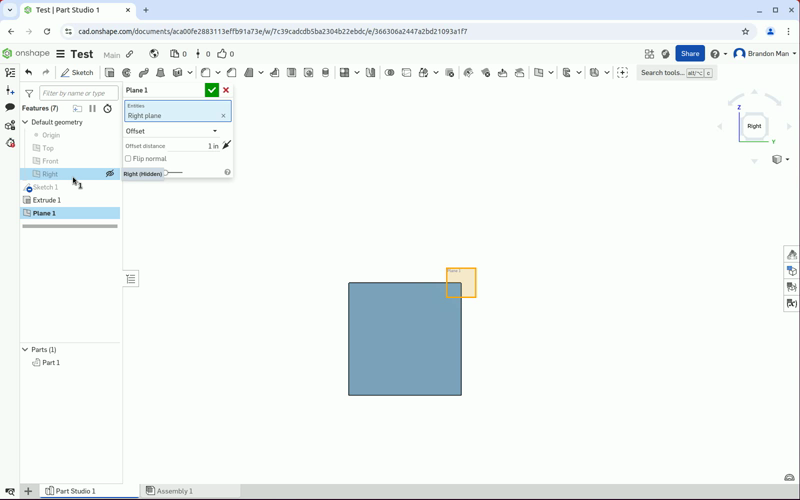
key(tab, 2)
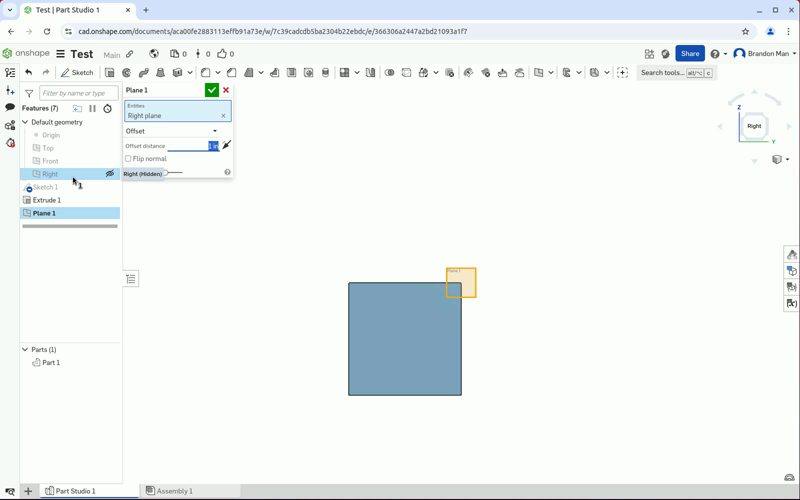
text(4.56)
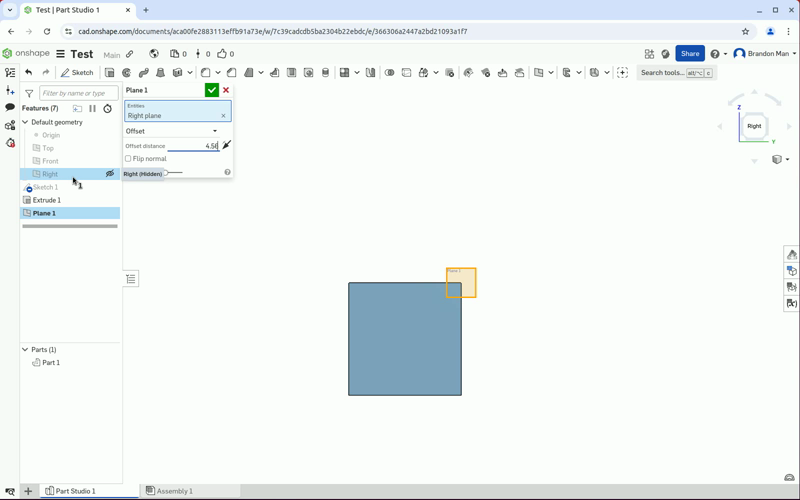
key(enter, 2)
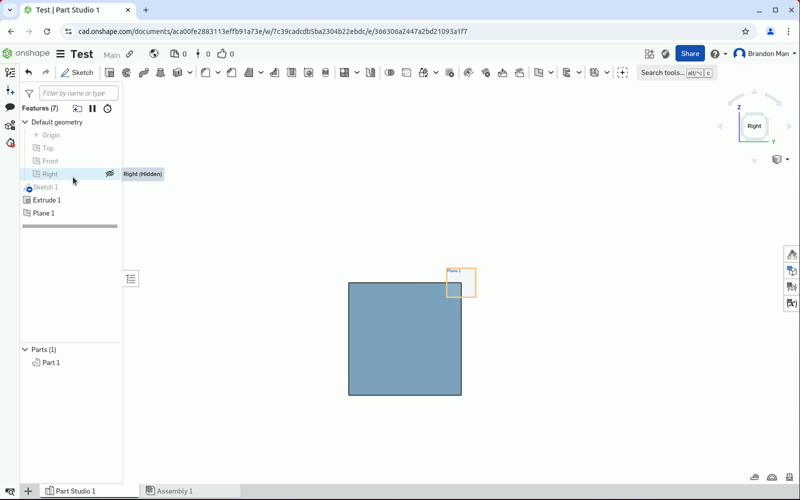
key(shift+s)
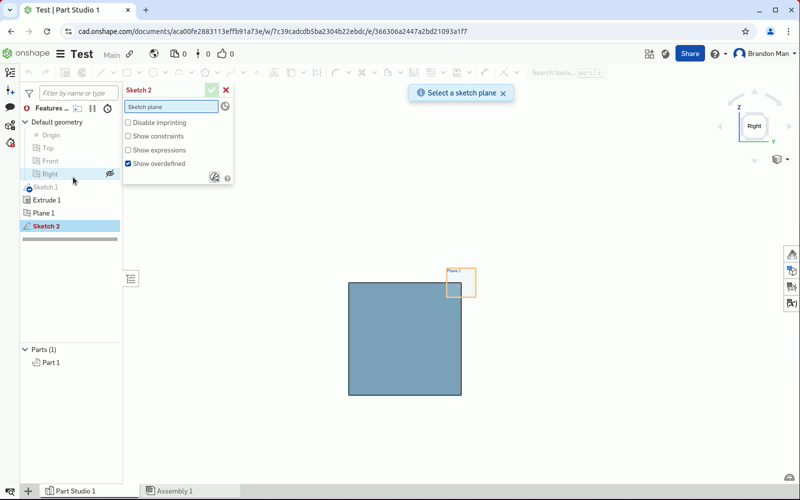
mouse_move(73, 215)
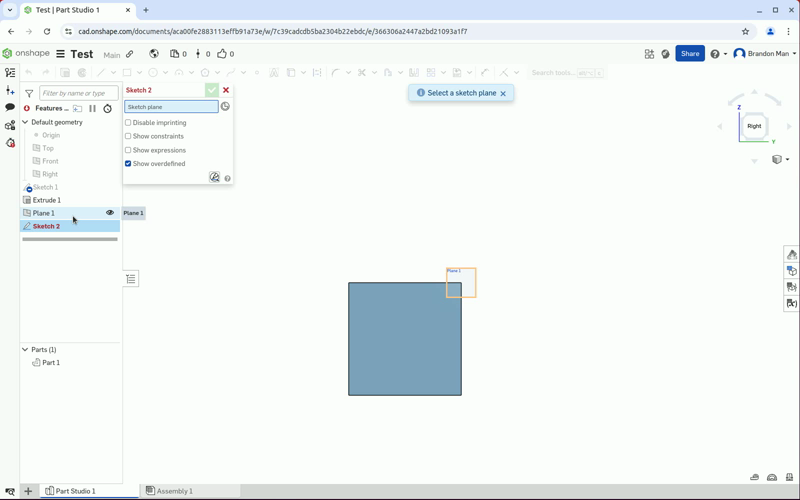
click(73, 215)
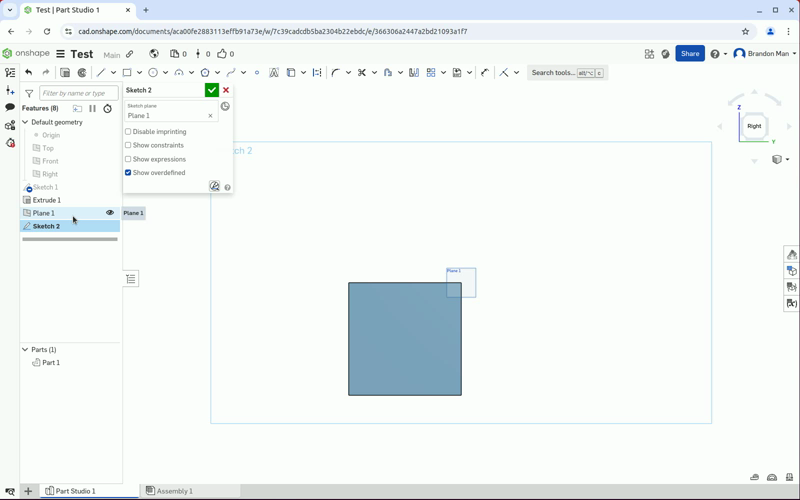
mouse_move(73, 352)
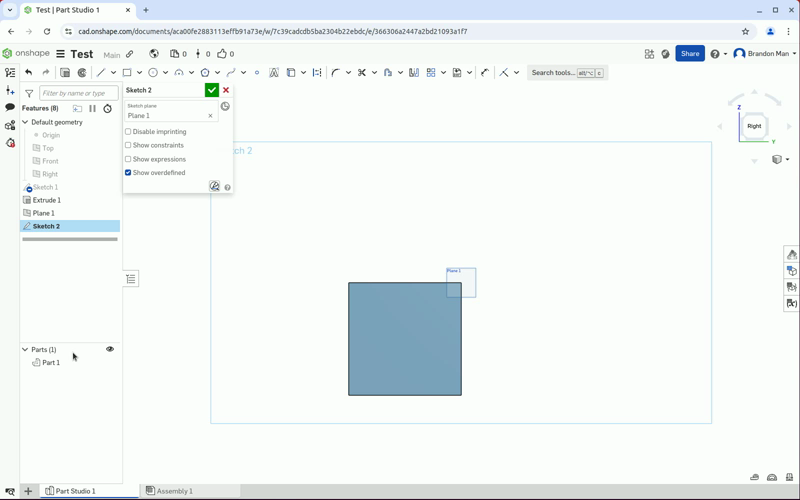
key(y)
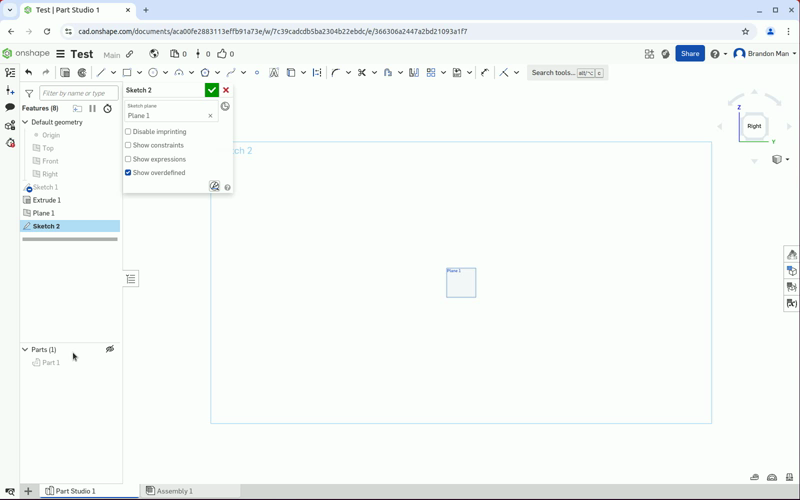
key(l)
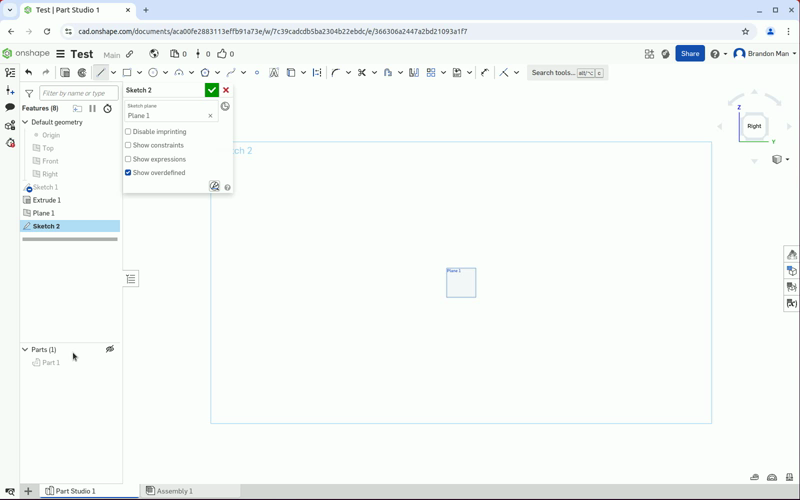
key_down(shift)
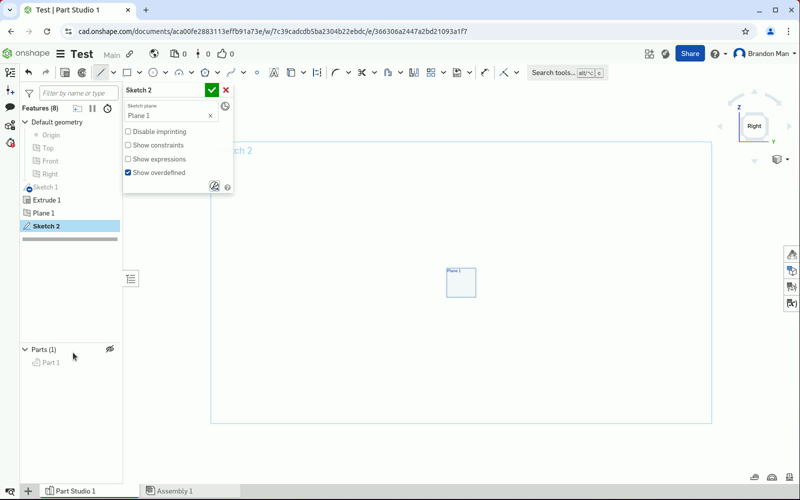
mouse_move(438, 395)
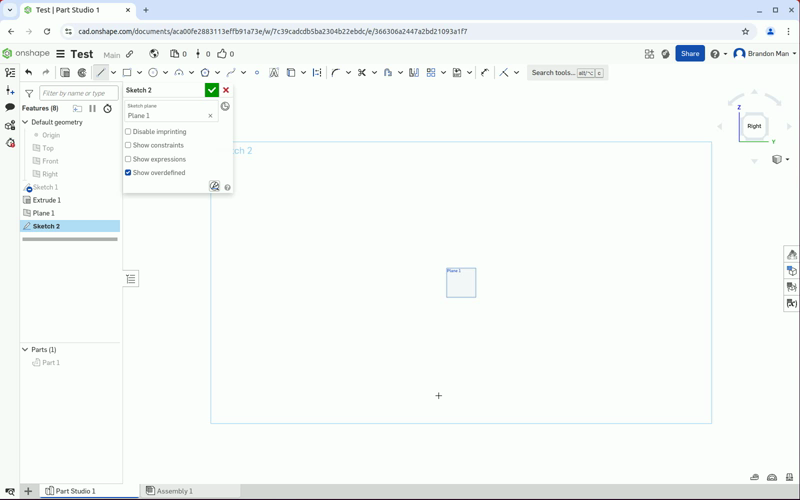
click(438, 395)
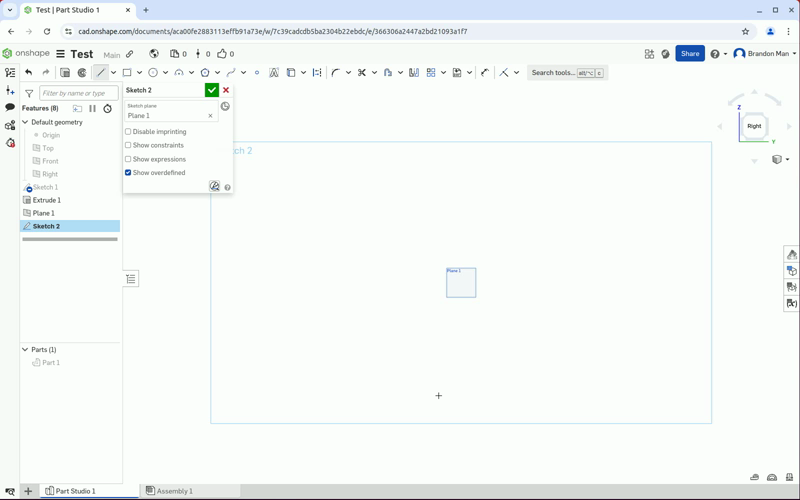
key_up(shift)
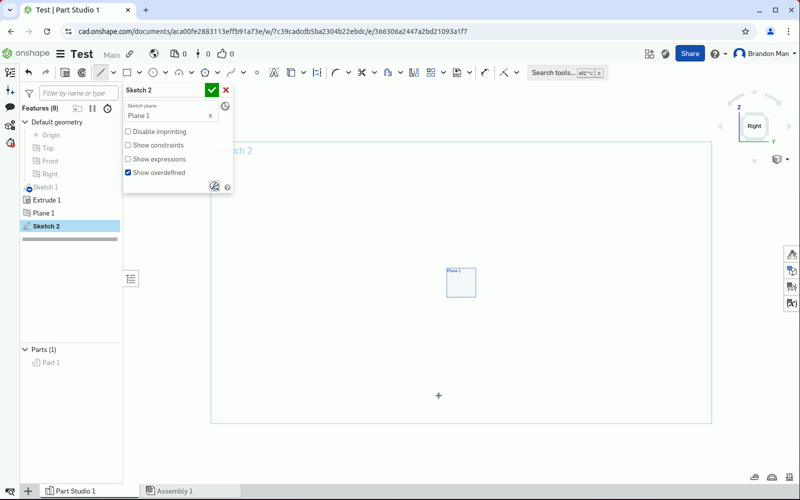
key_down(shift)
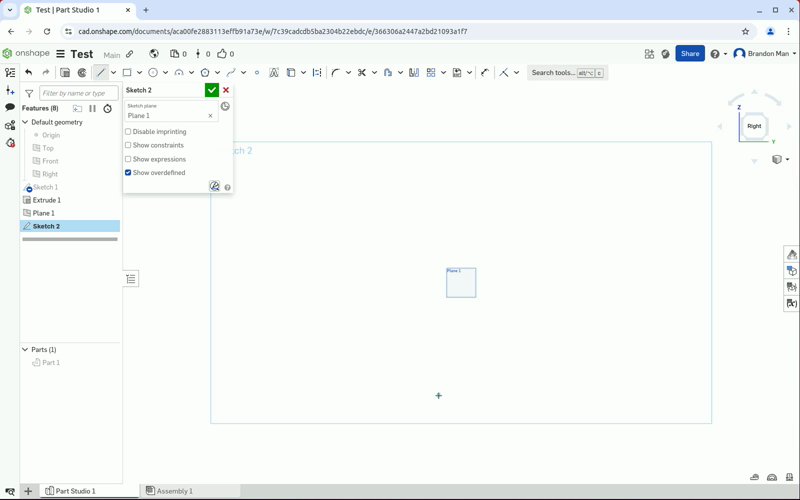
mouse_move(468, 395)
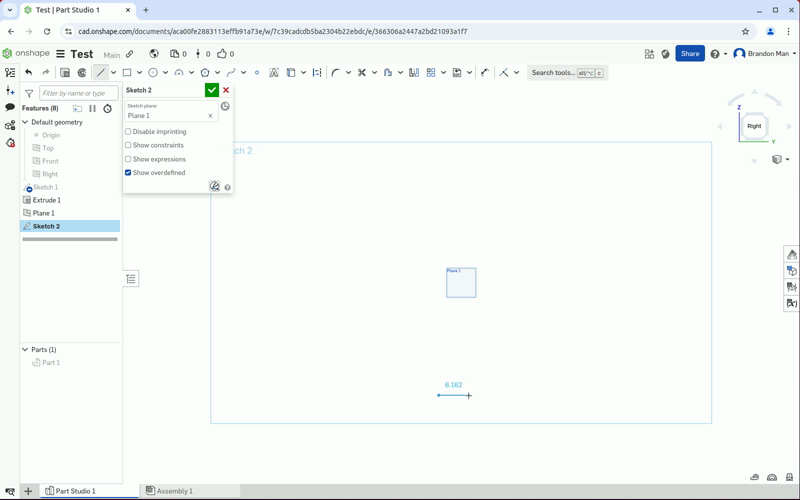
mouse_move(461, 395)
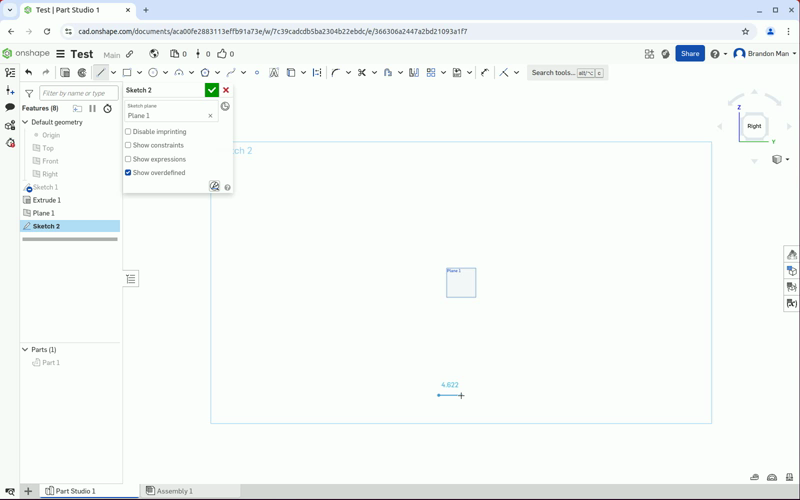
click(461, 395)
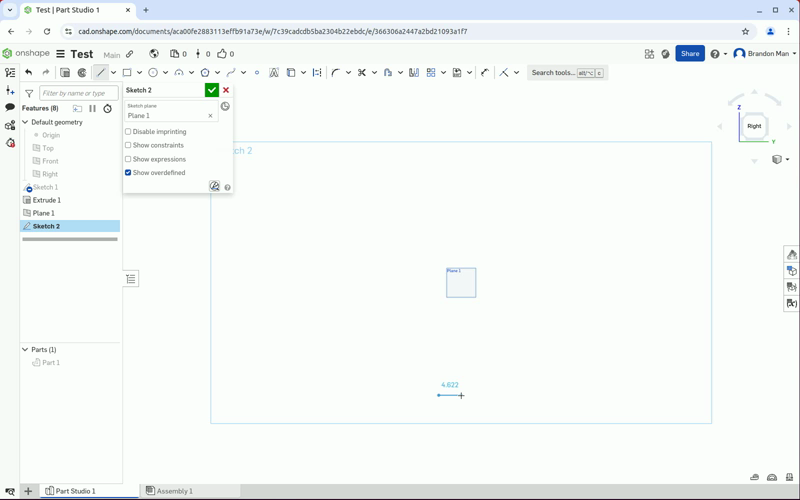
key_up(shift)
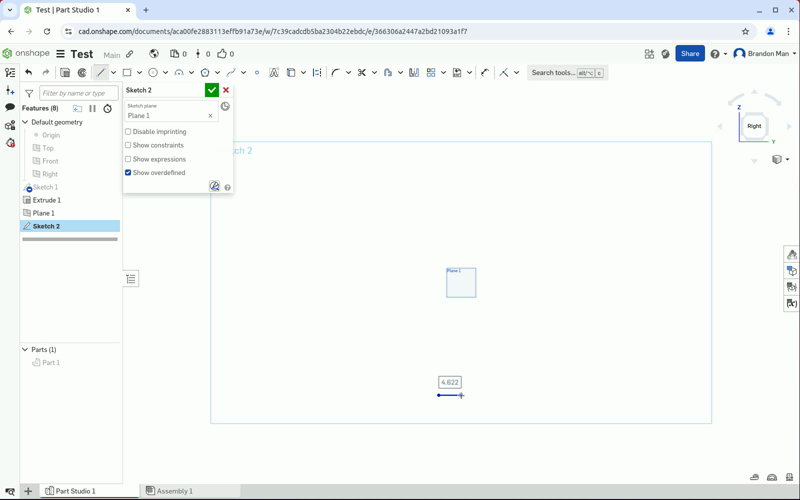
key_down(shift)
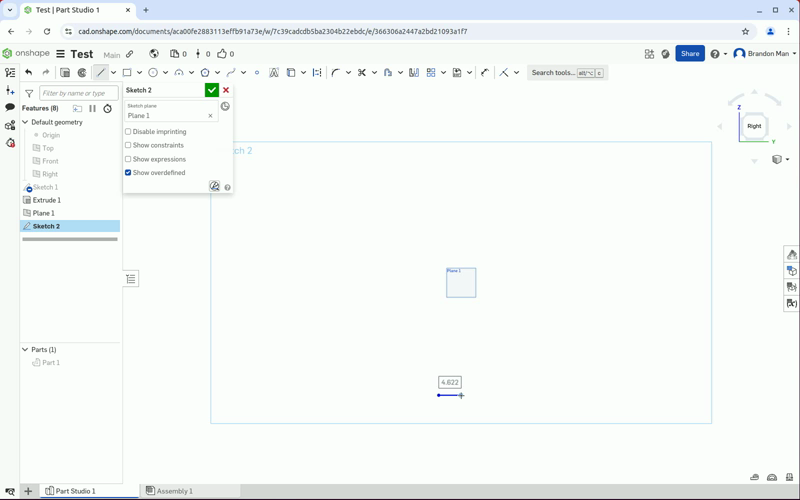
mouse_move(461, 282)
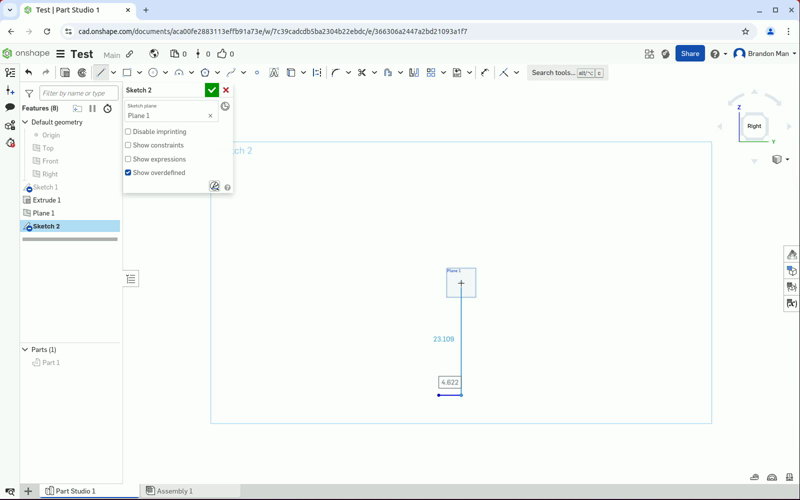
click(461, 282)
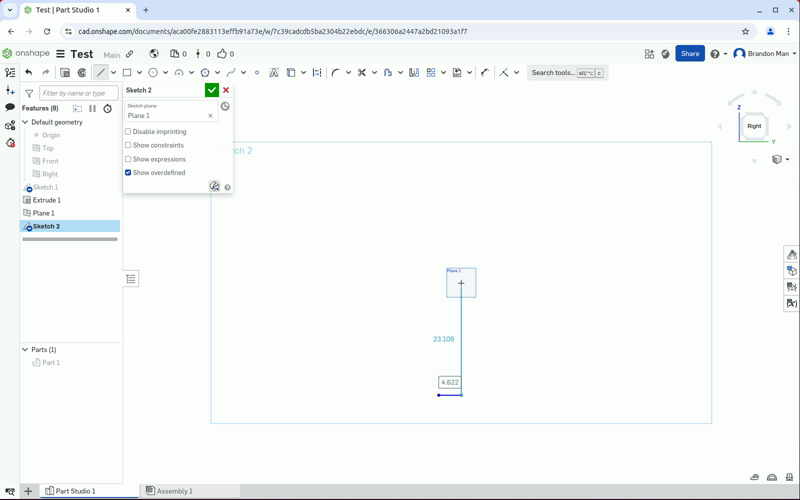
key_up(shift)
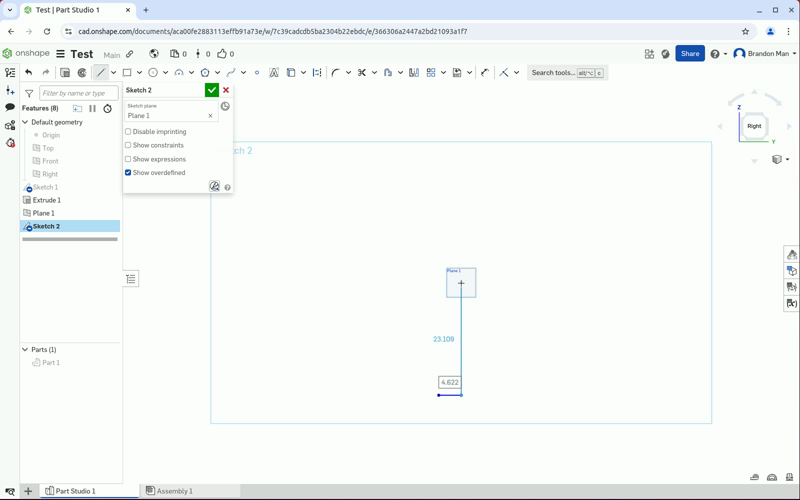
key_down(shift)
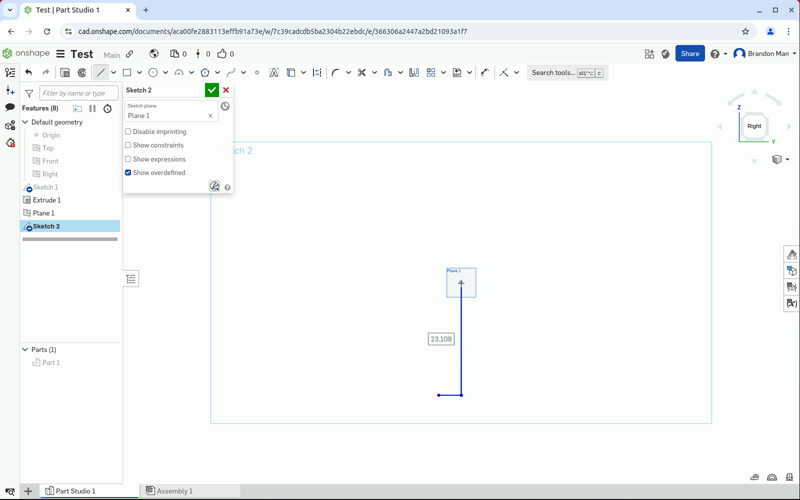
mouse_move(491, 282)
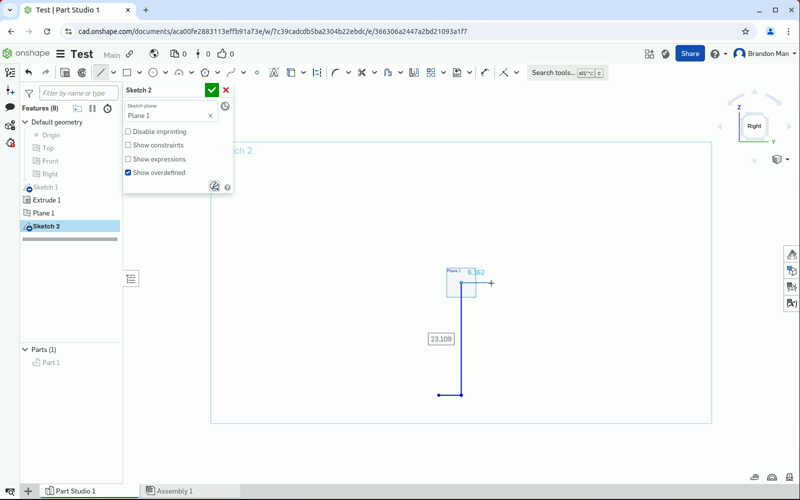
mouse_move(438, 282)
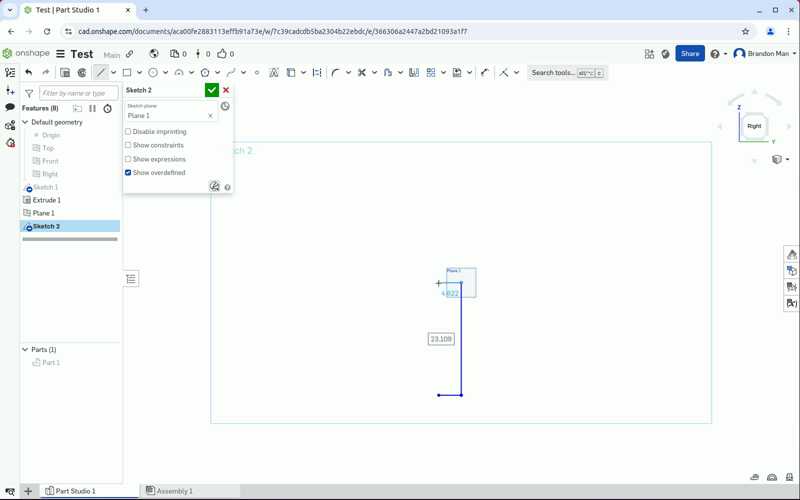
click(438, 282)
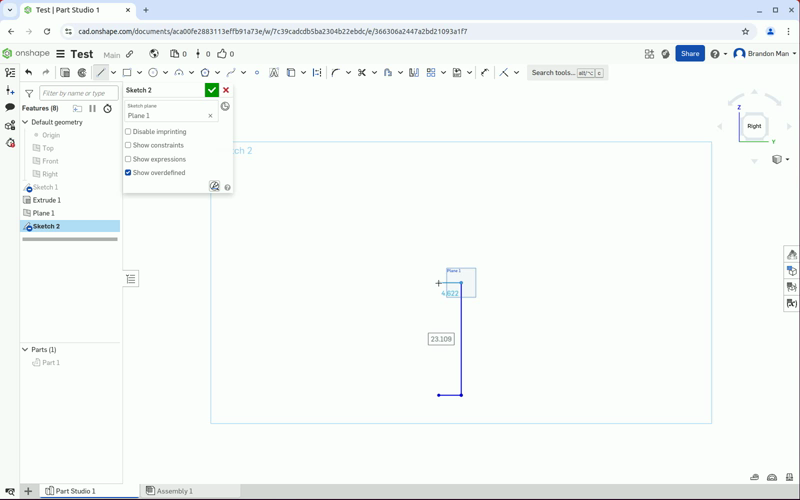
key_up(shift)
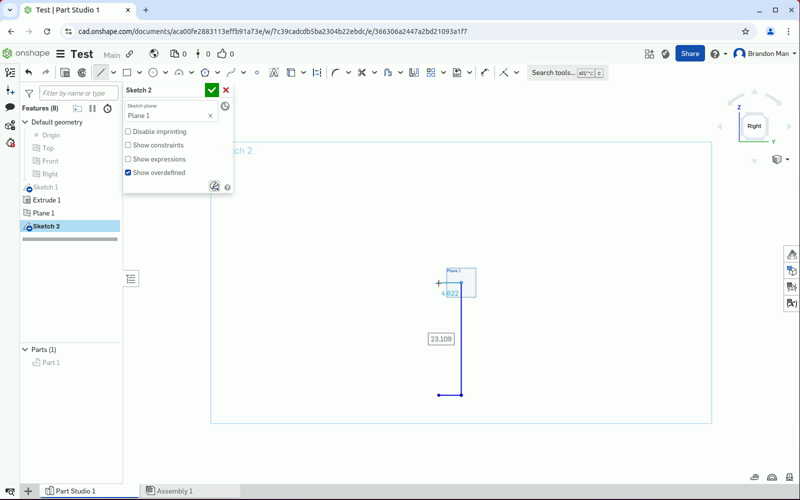
key_down(shift)
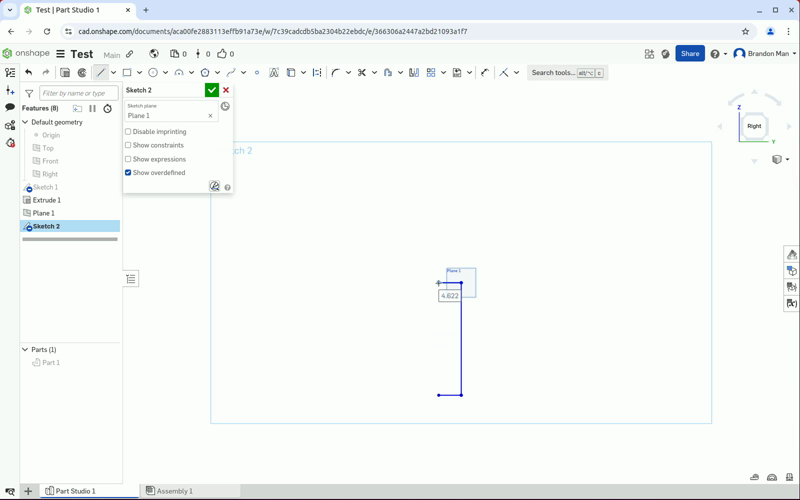
mouse_move(438, 395)
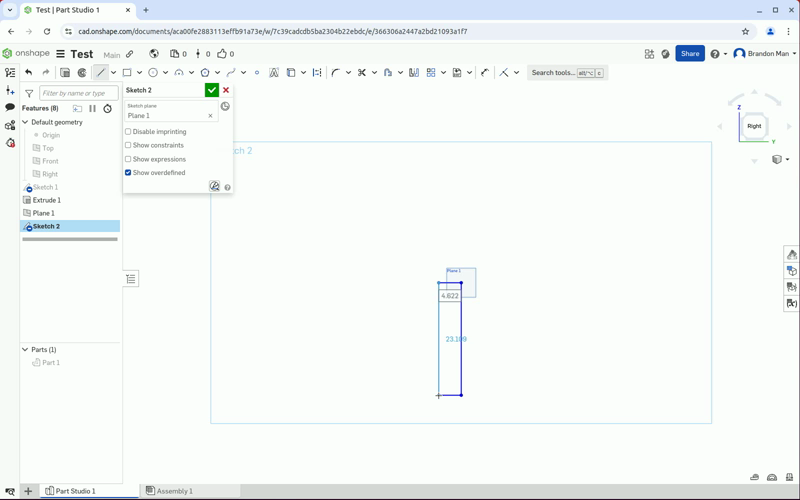
key_up(shift)
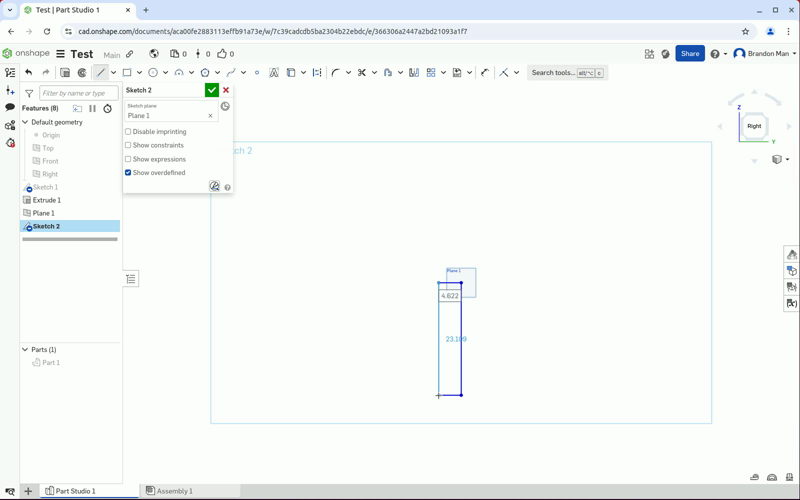
click(438, 395)
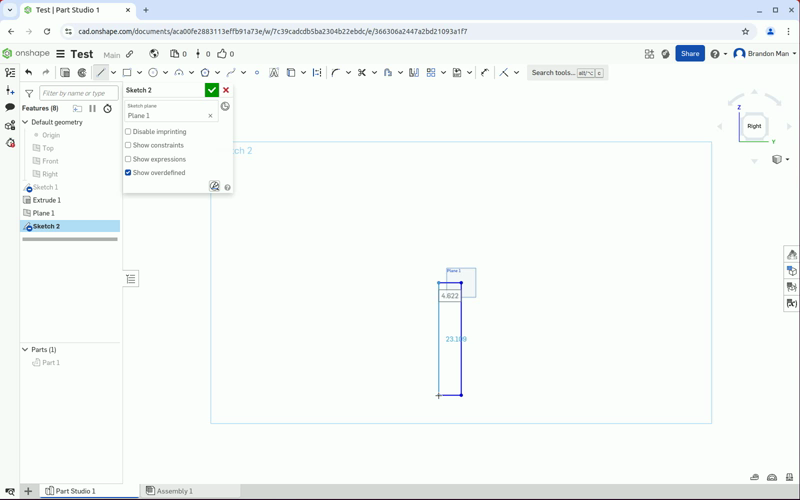
key(esc)
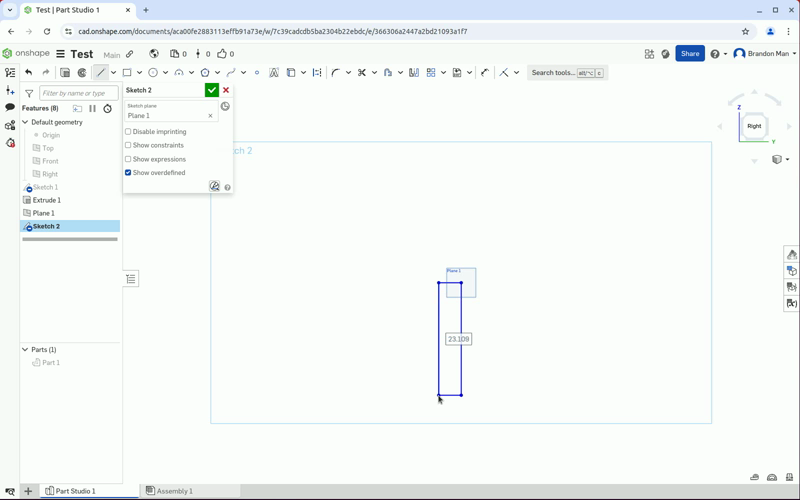
mouse_move(440, 286)
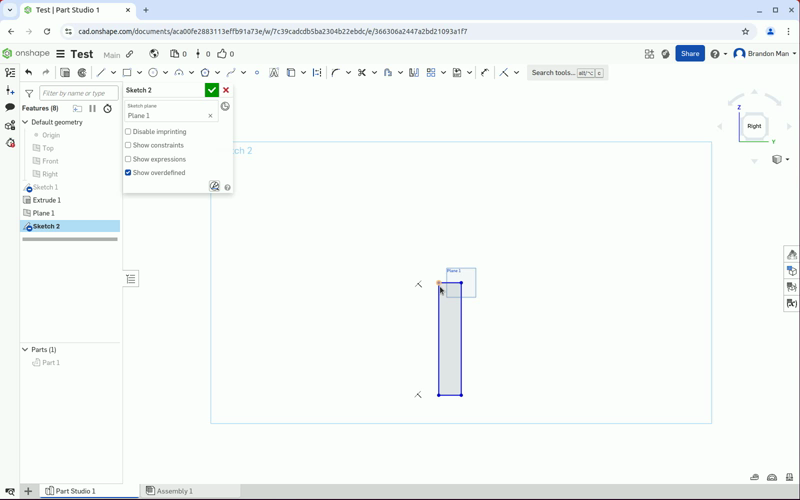
click(440, 286)
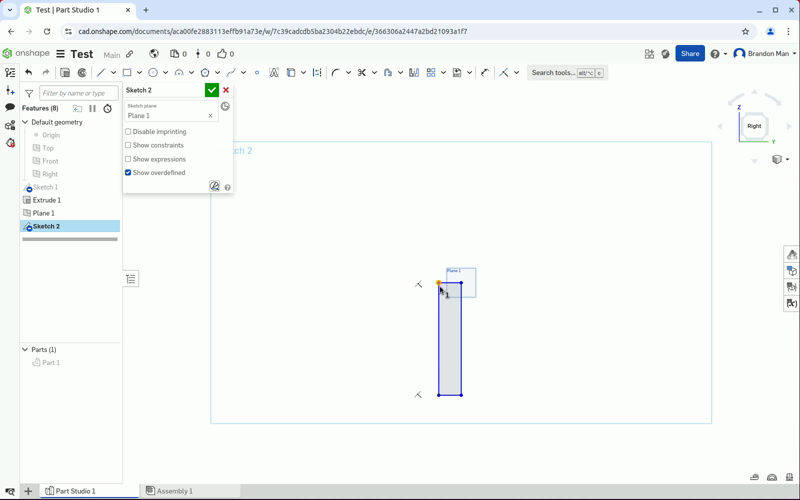
mouse_move(73, 352)
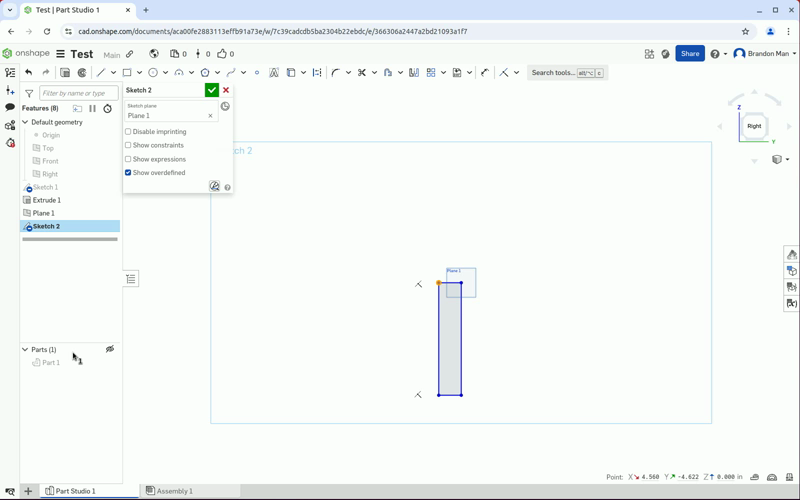
key(shift+y)
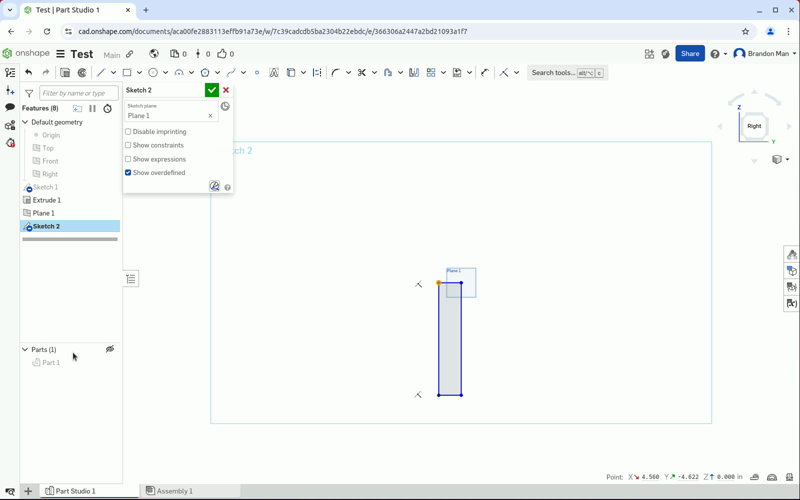
key(shift+e)
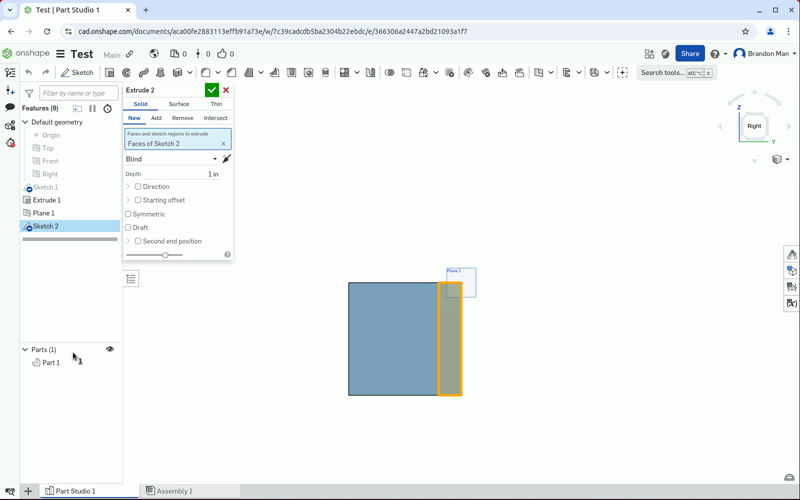
mouse_move(143, 106)
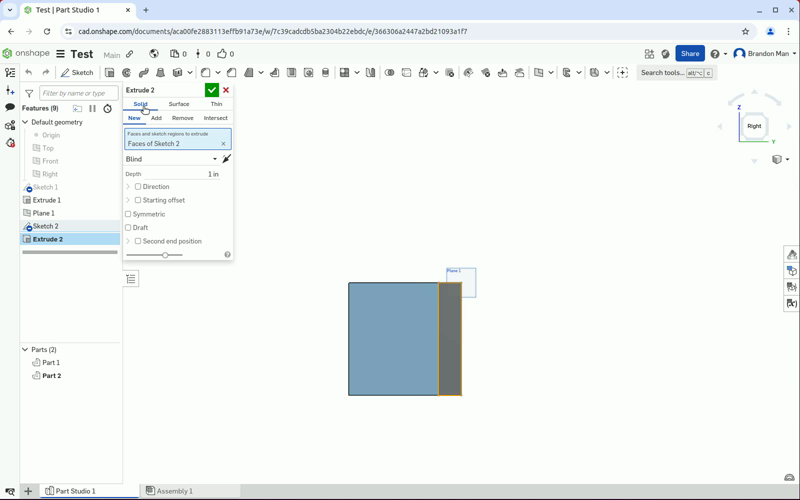
click(143, 106)
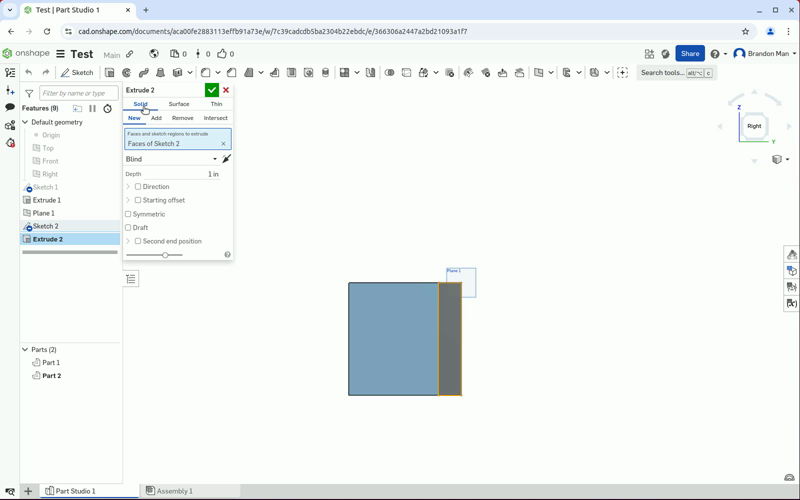
mouse_move(137, 120)
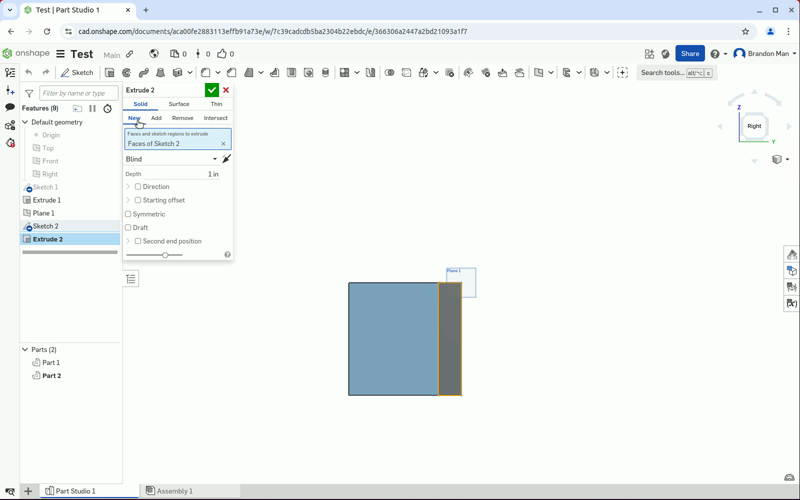
click(137, 120)
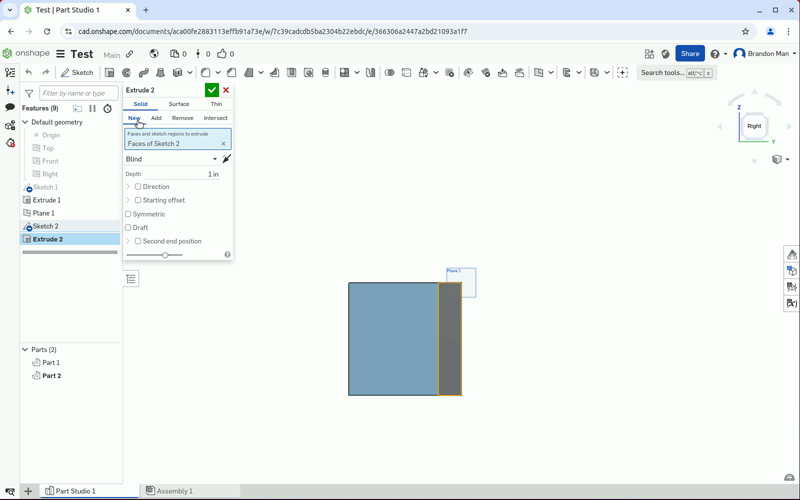
key(tab, 4)
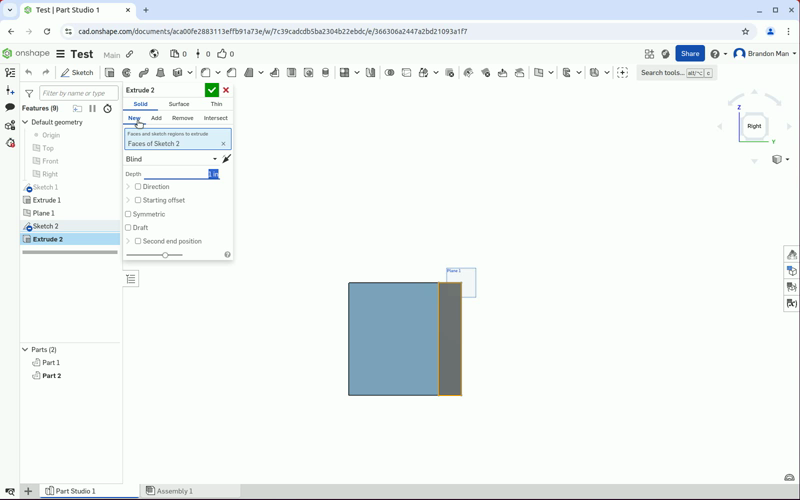
text(18.535)
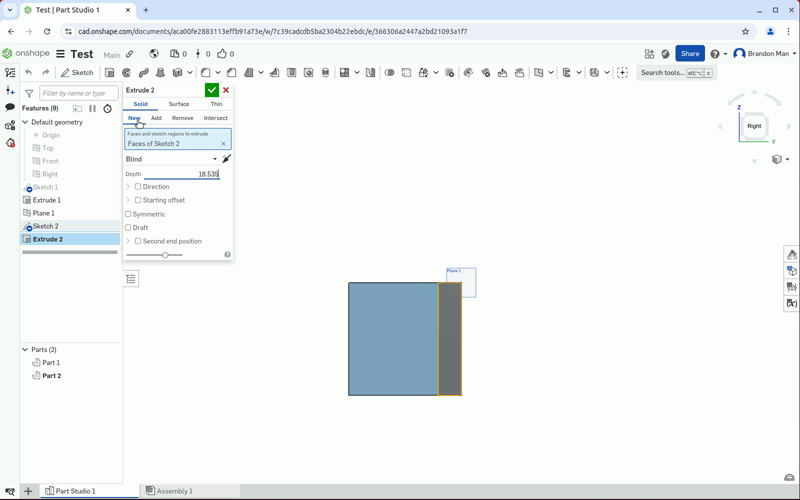
key(enter)
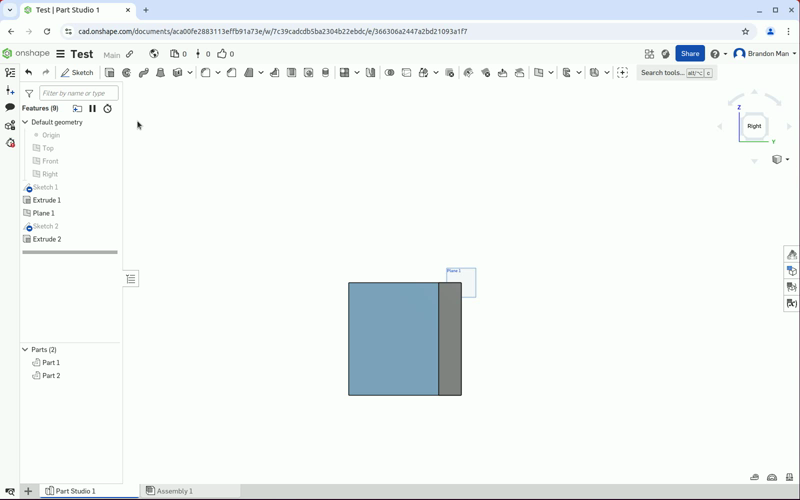
key(shift+h)
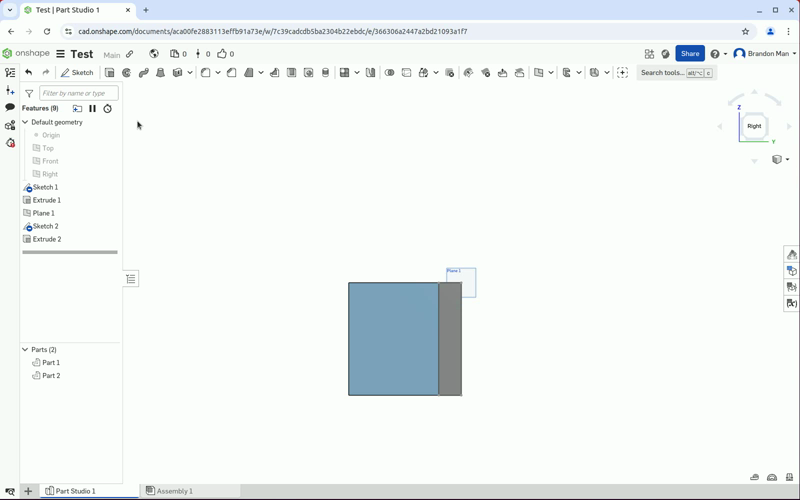
key(shift+h)
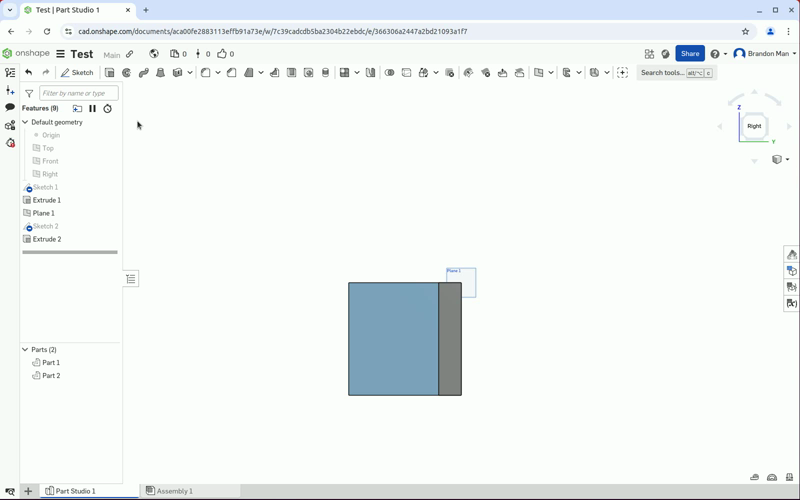
mouse_move(73, 189)
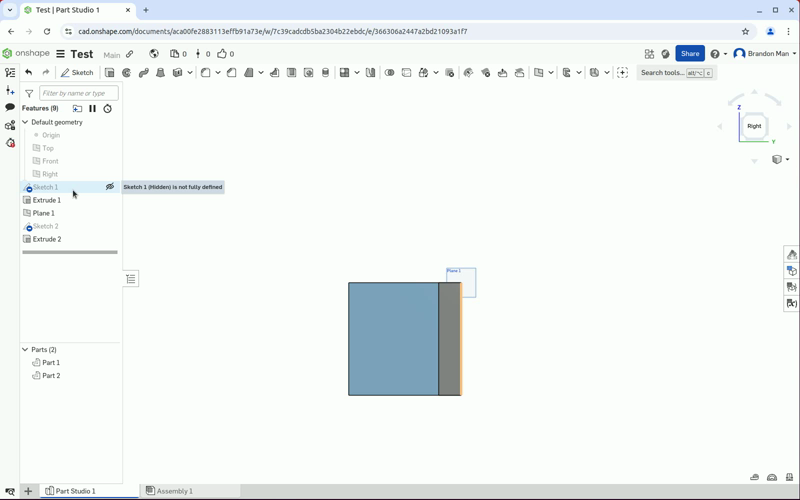
click(73, 189)
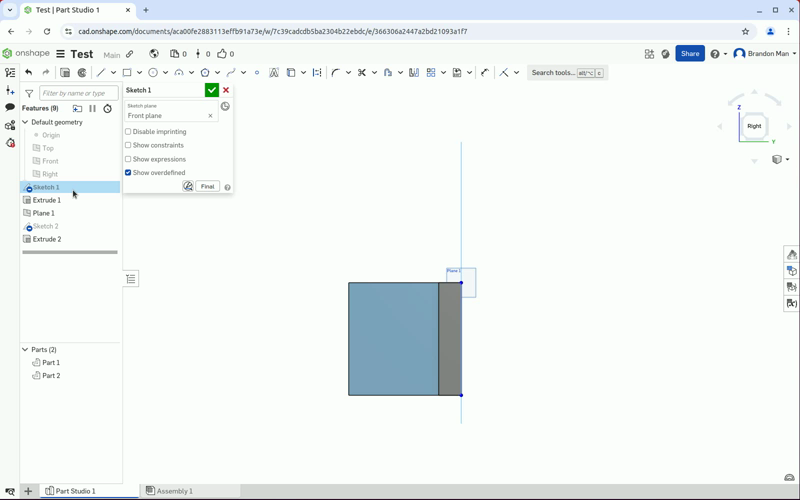
mouse_move(229, 92)
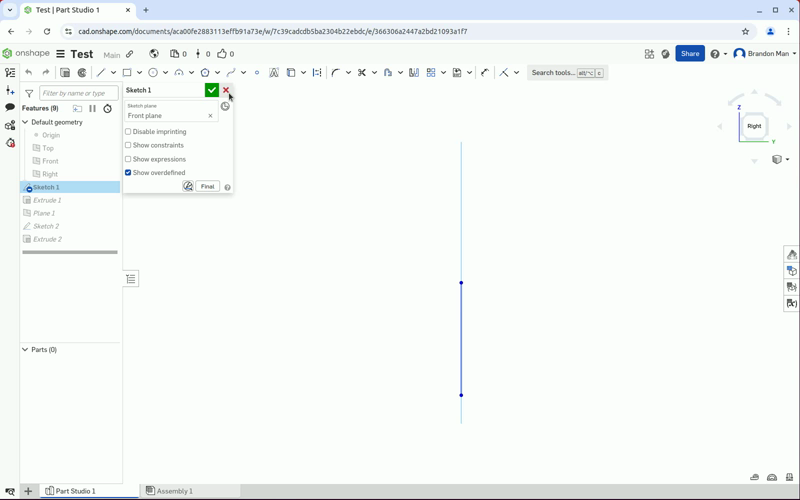
click(229, 92)
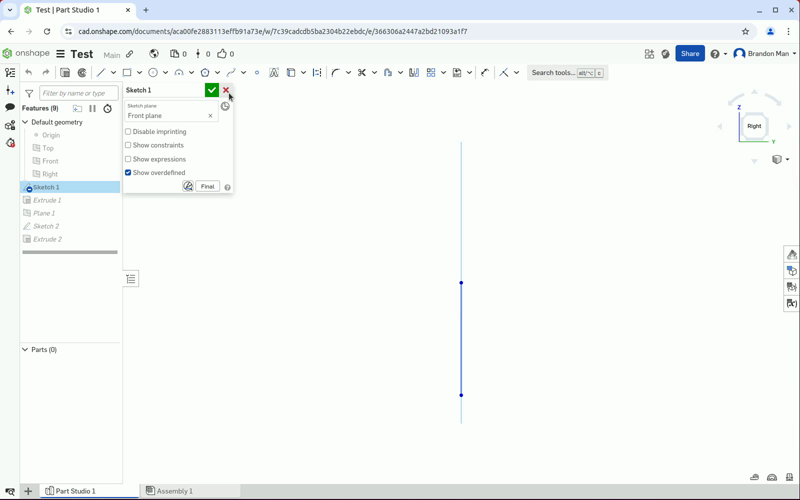
key(shift+s)
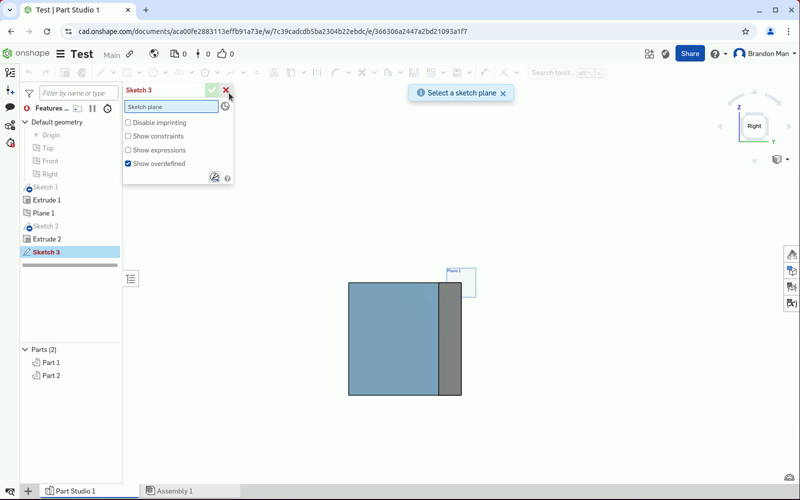
mouse_move(73, 215)
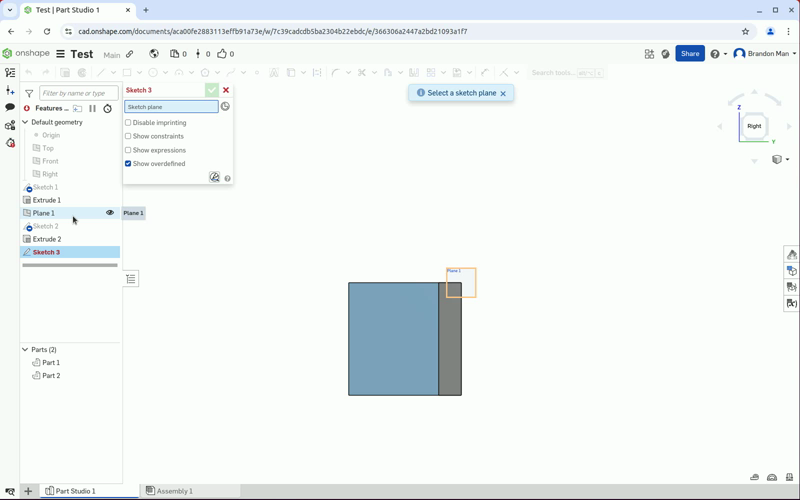
click(73, 215)
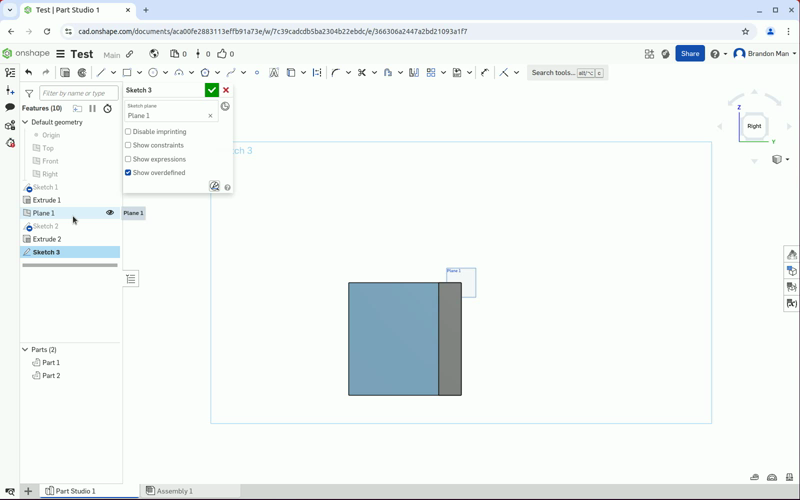
mouse_move(73, 352)
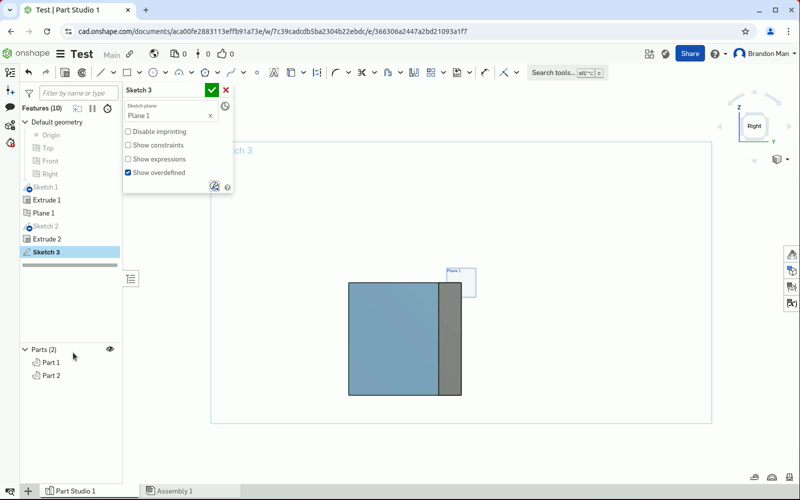
key(y)
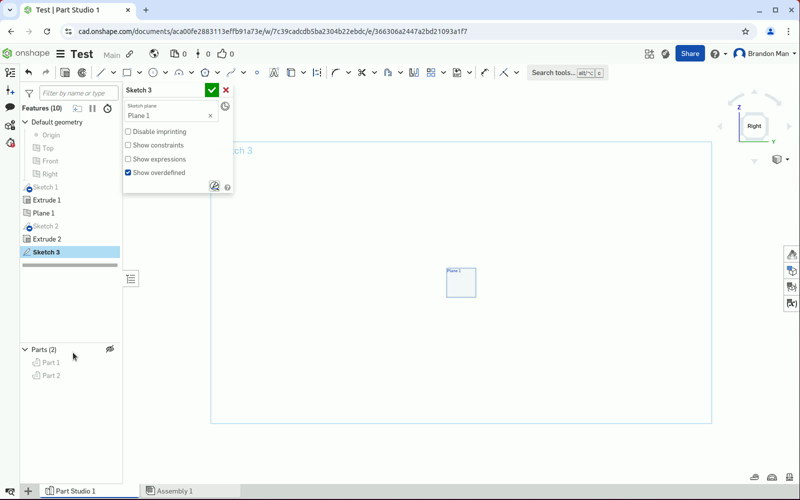
key(l)
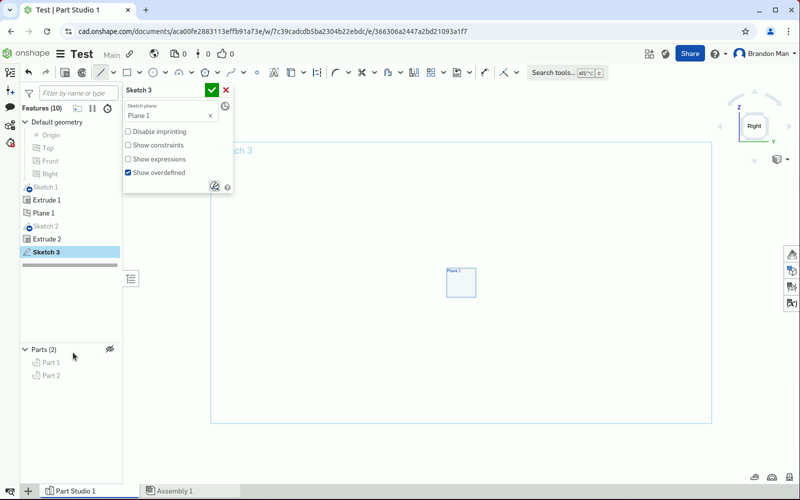
key_down(shift)
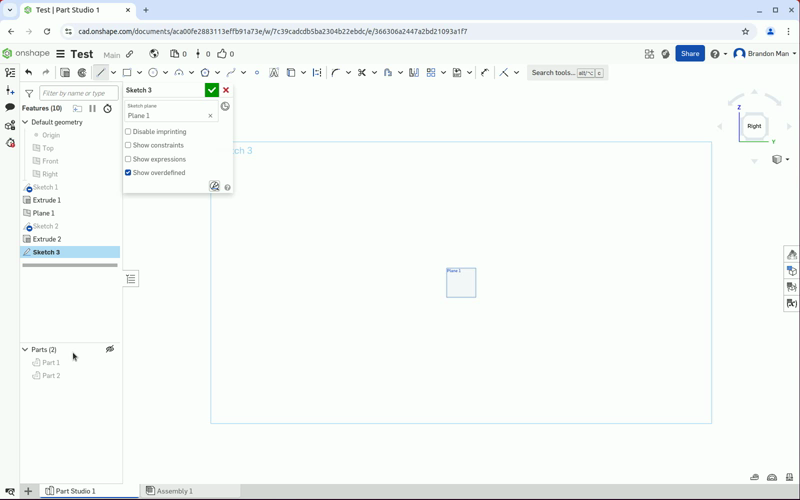
mouse_move(348, 395)
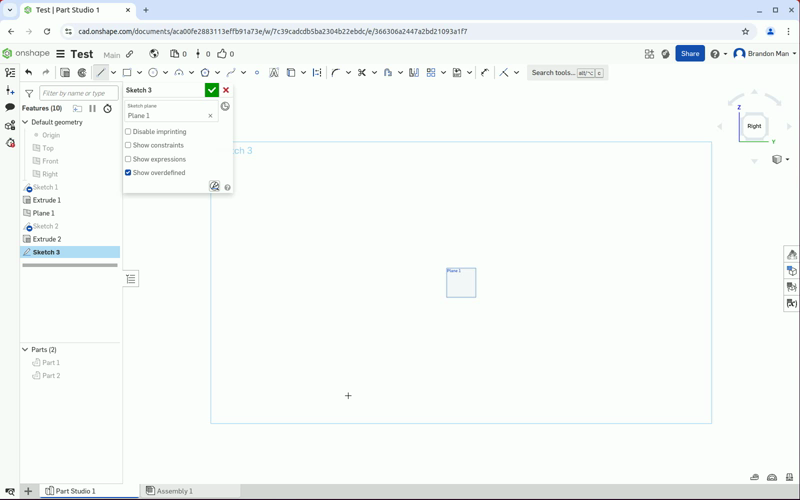
click(348, 395)
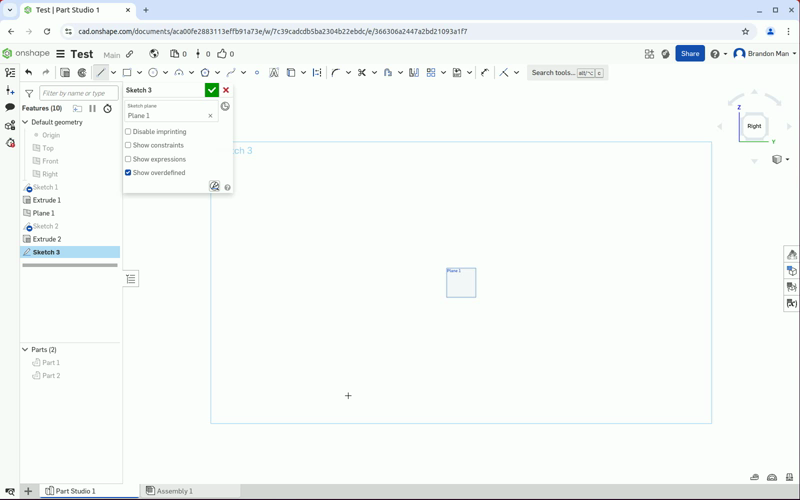
key_up(shift)
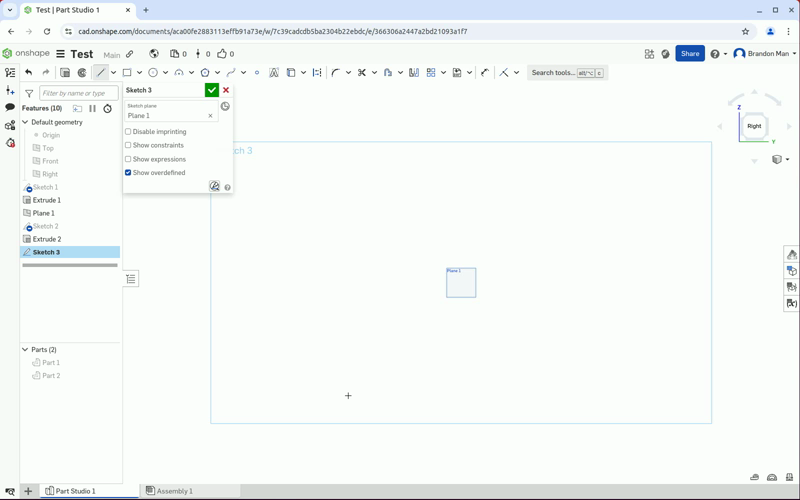
key_down(shift)
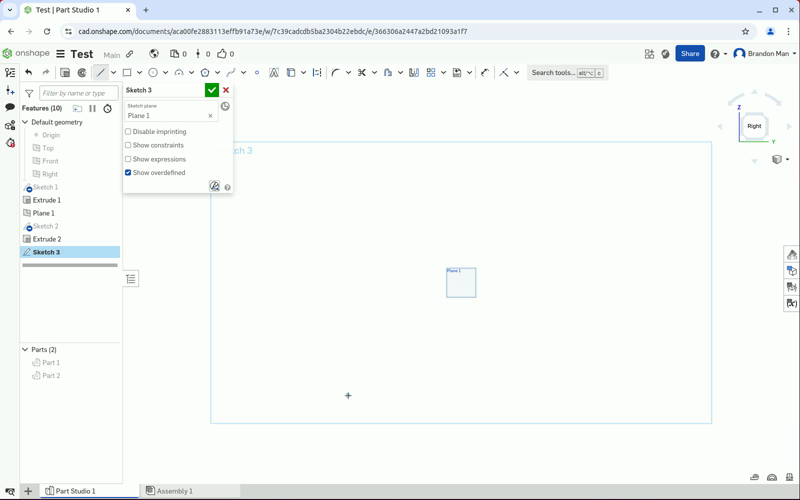
mouse_move(438, 395)
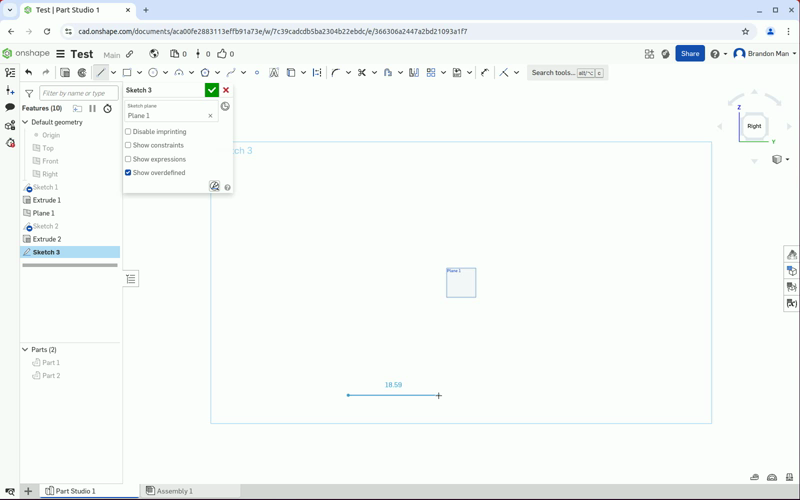
click(438, 395)
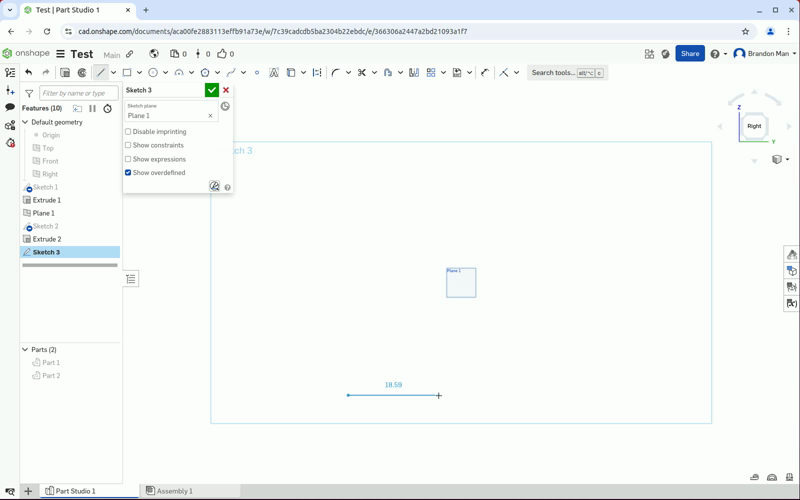
key_up(shift)
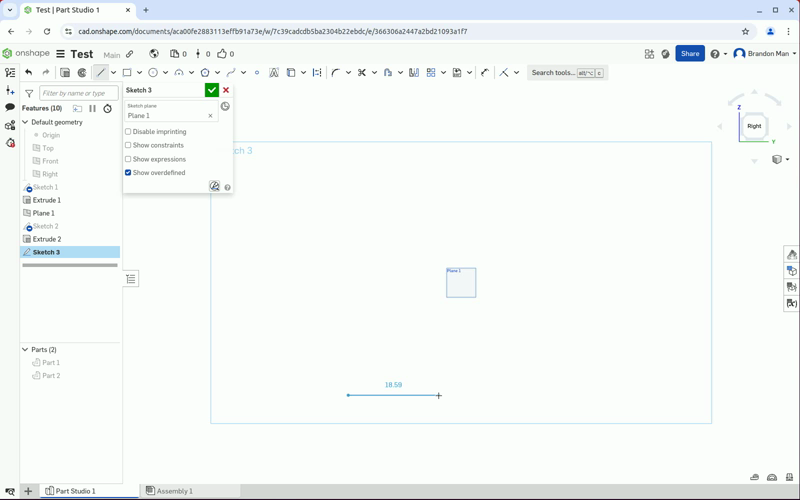
key_down(shift)
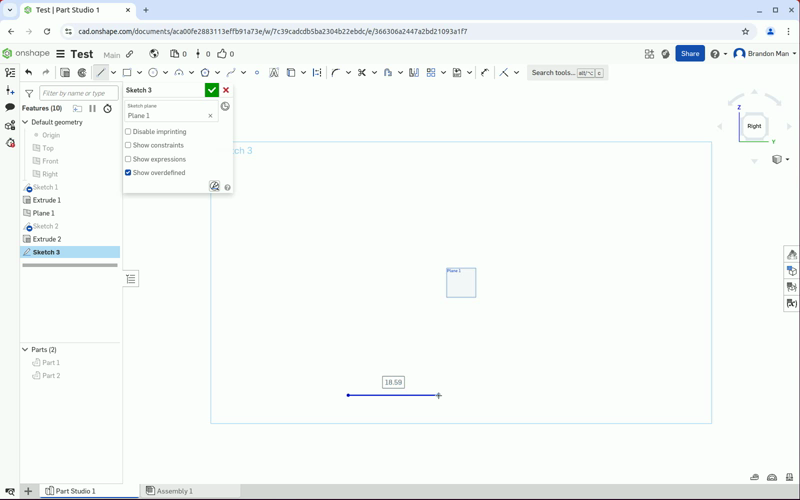
mouse_move(468, 395)
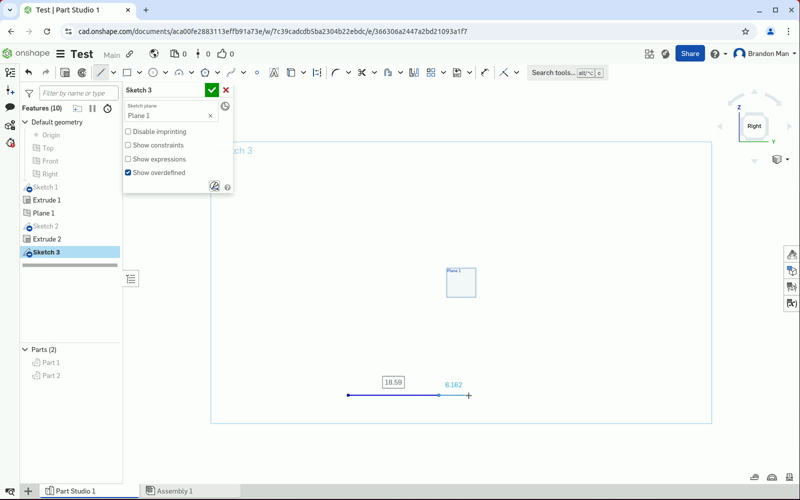
mouse_move(438, 372)
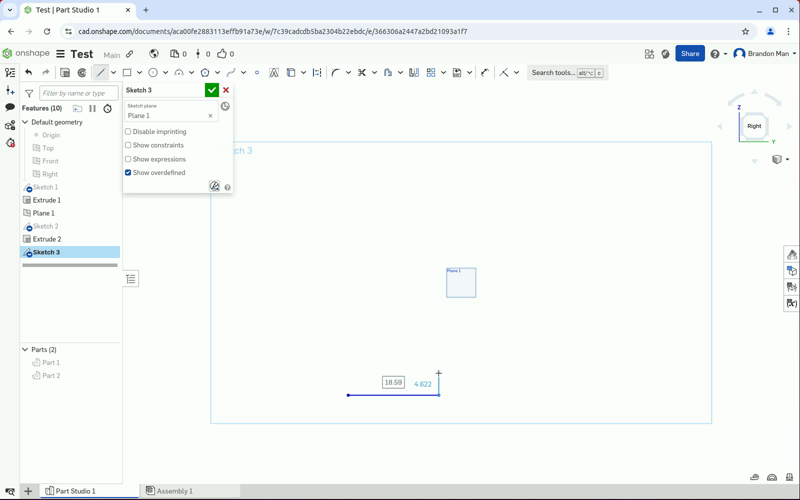
click(438, 372)
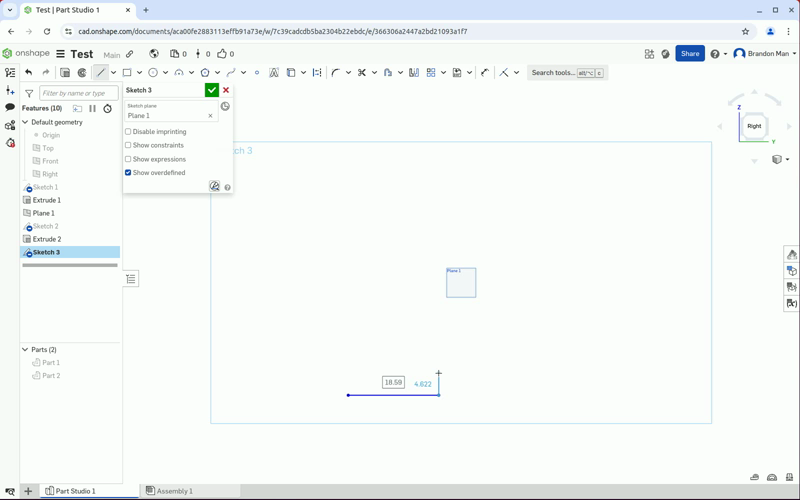
key_up(shift)
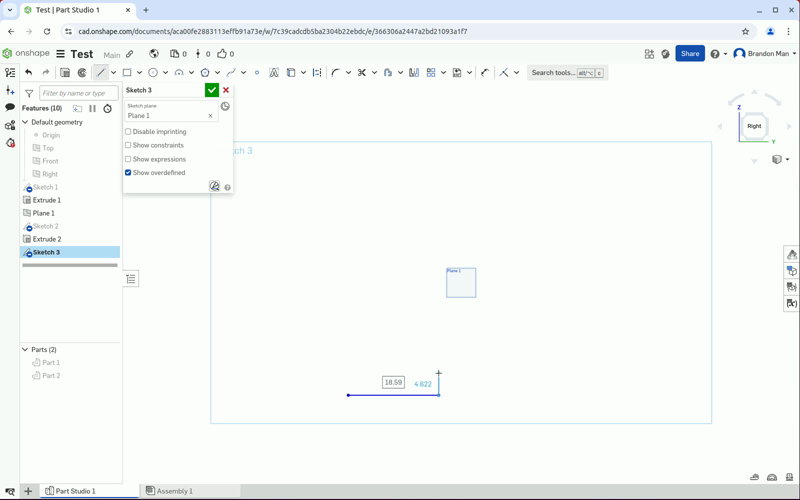
key_down(shift)
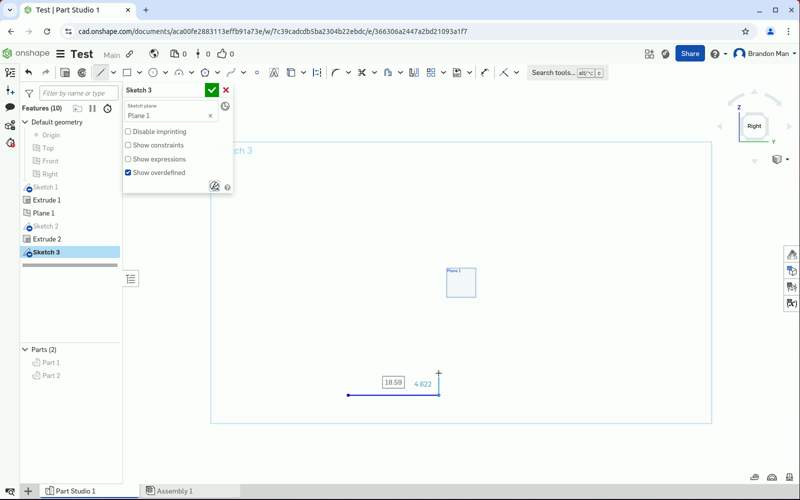
mouse_move(348, 372)
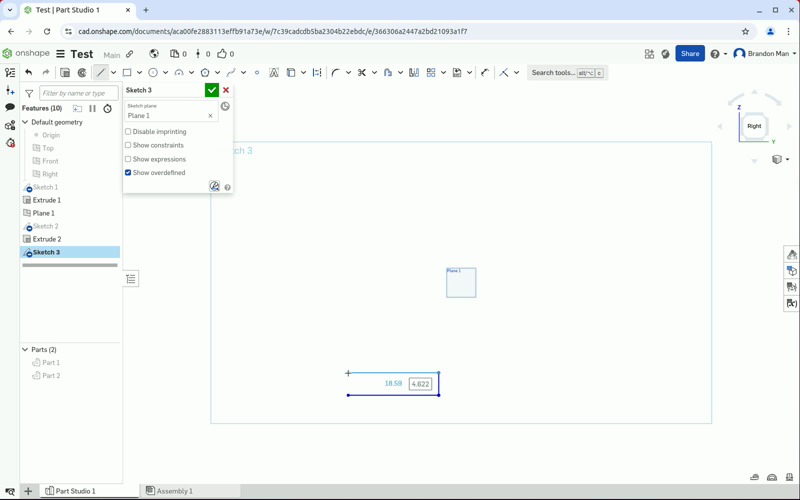
click(348, 372)
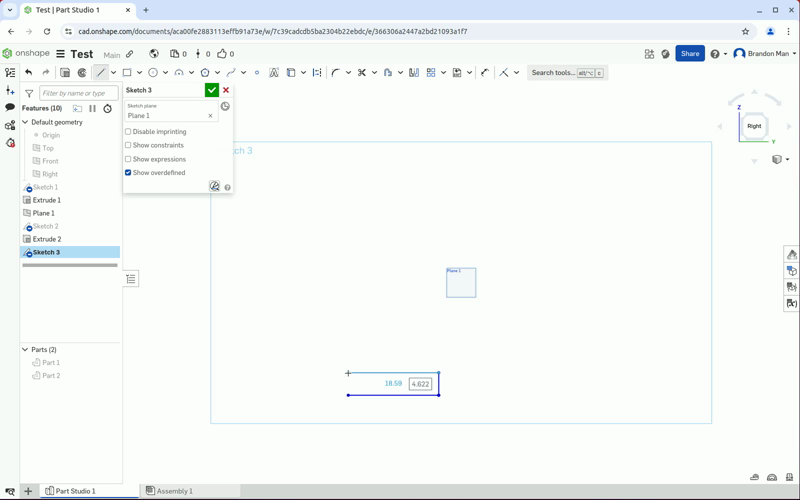
key_up(shift)
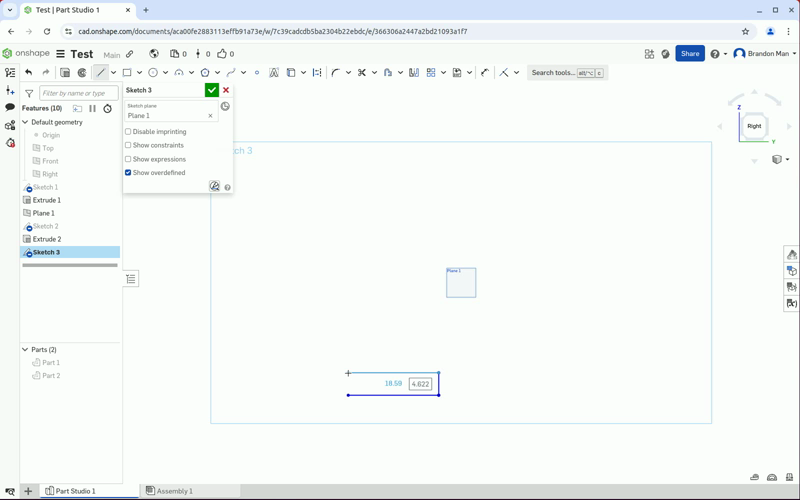
mouse_move(378, 372)
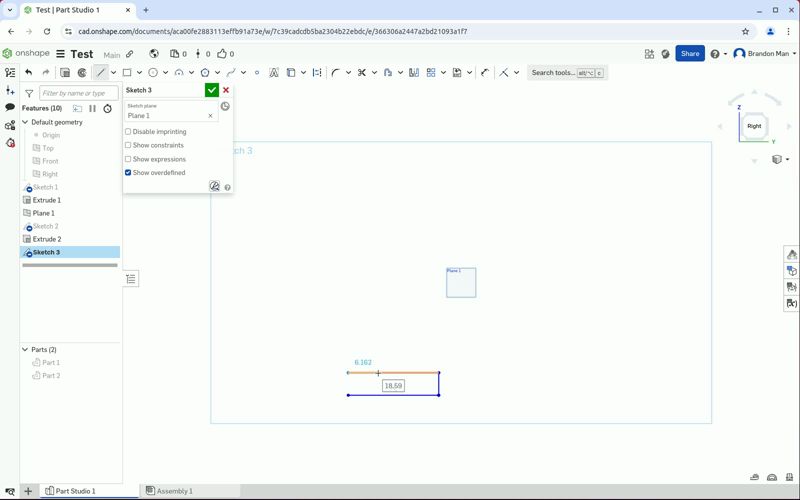
key_down(shift)
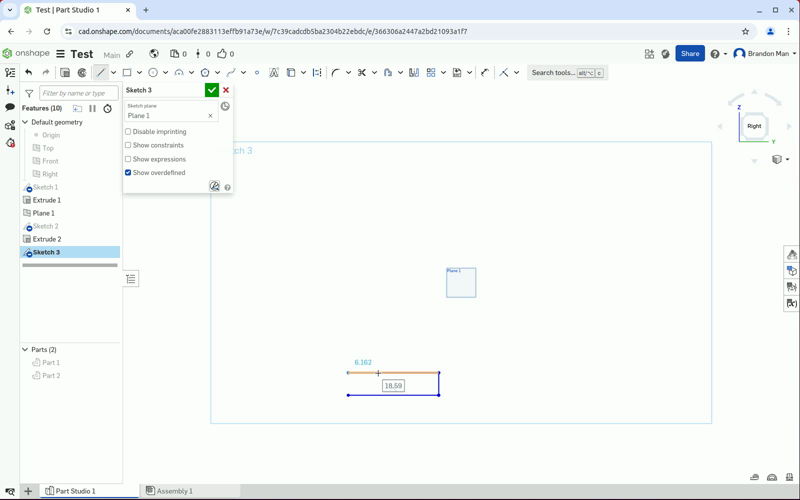
mouse_move(348, 395)
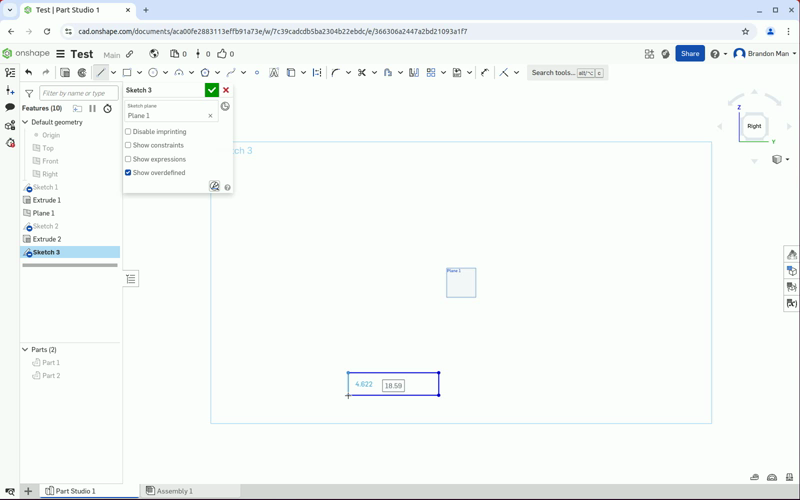
key_up(shift)
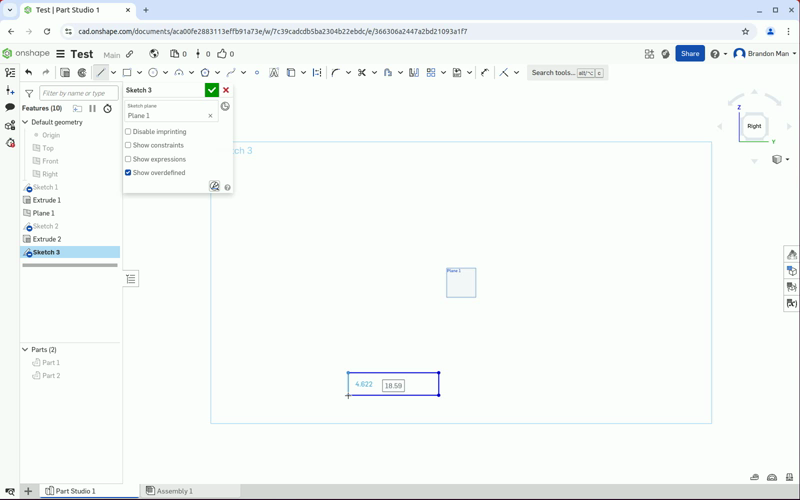
click(348, 395)
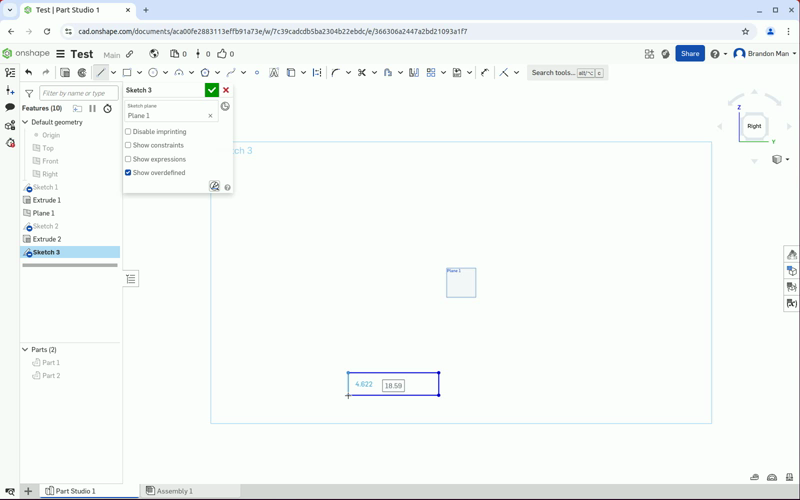
key(esc)
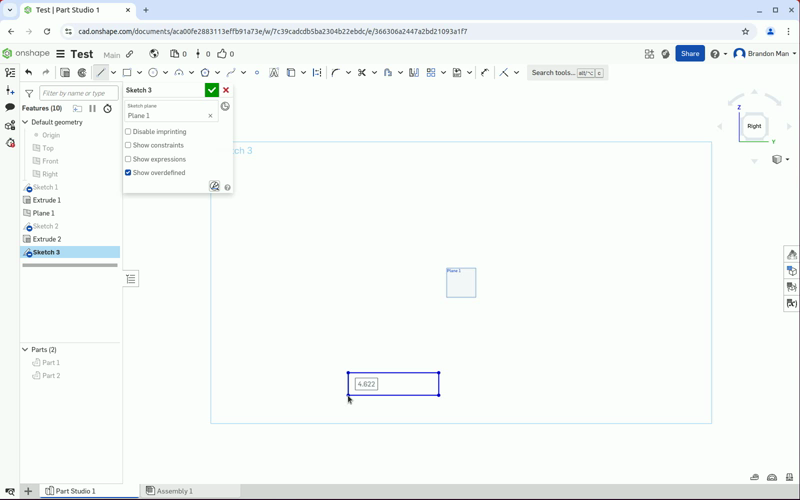
mouse_move(420, 378)
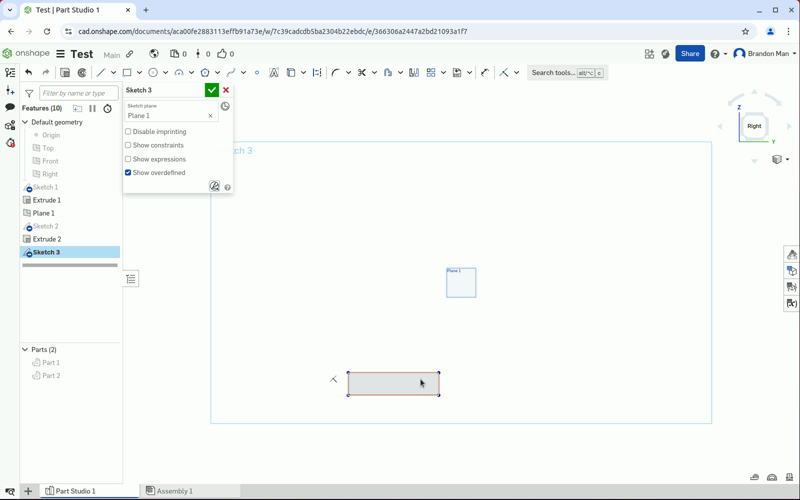
click(420, 378)
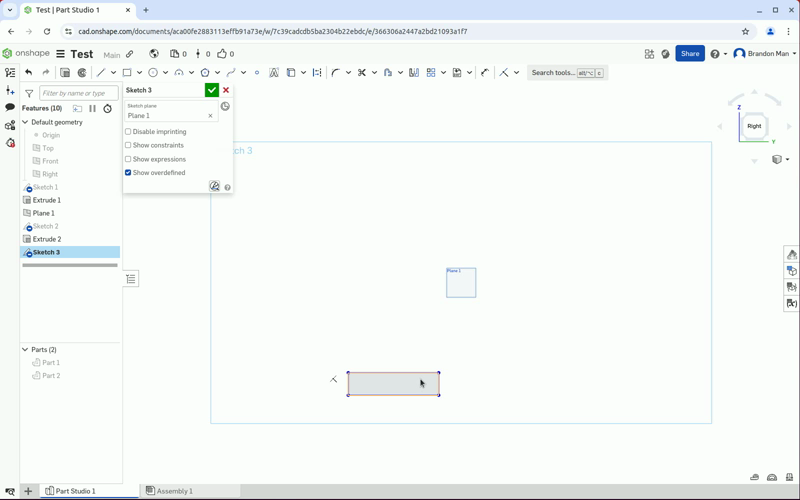
mouse_move(73, 352)
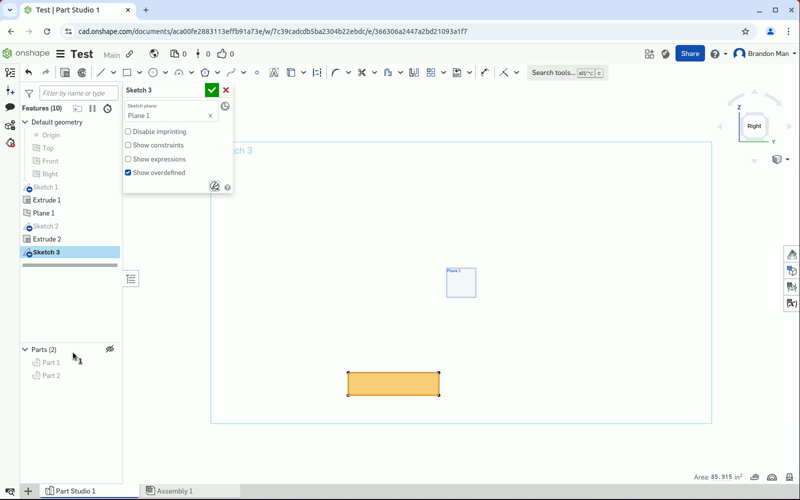
key(shift+y)
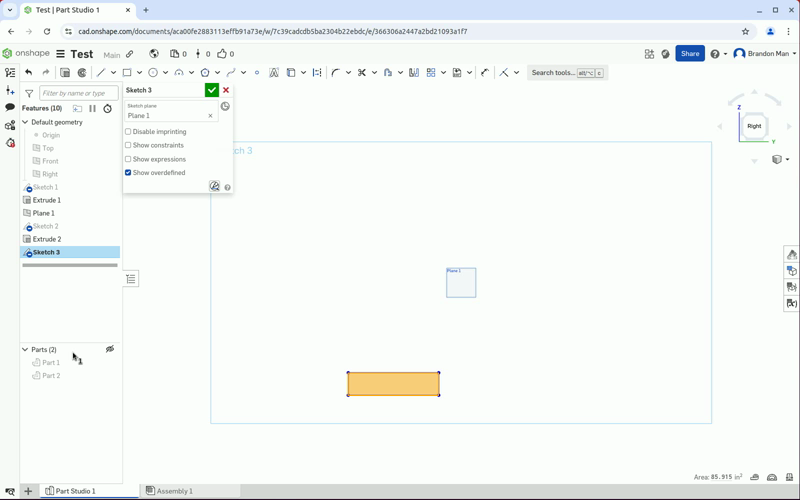
key(shift+e)
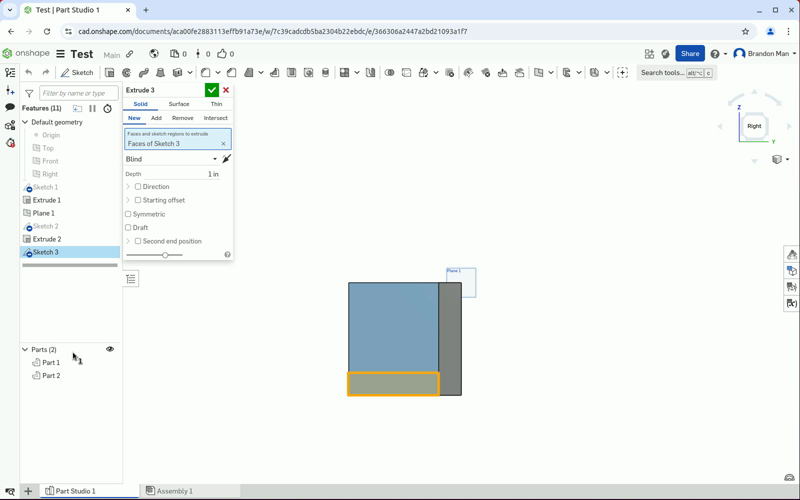
mouse_move(143, 106)
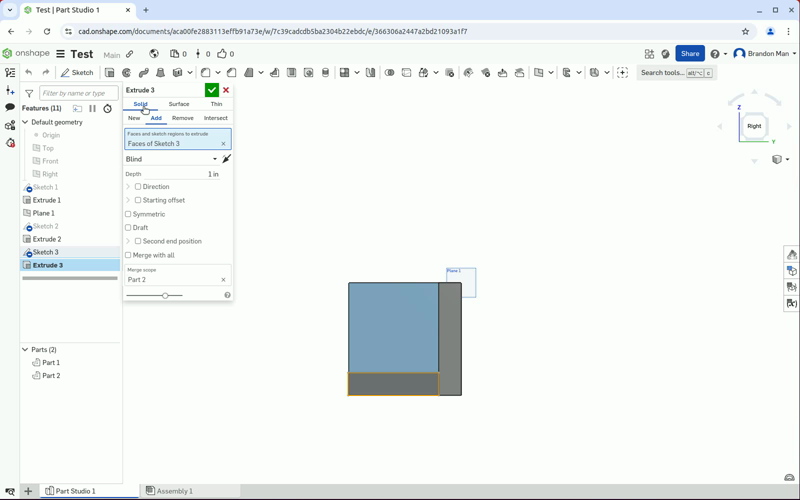
click(143, 106)
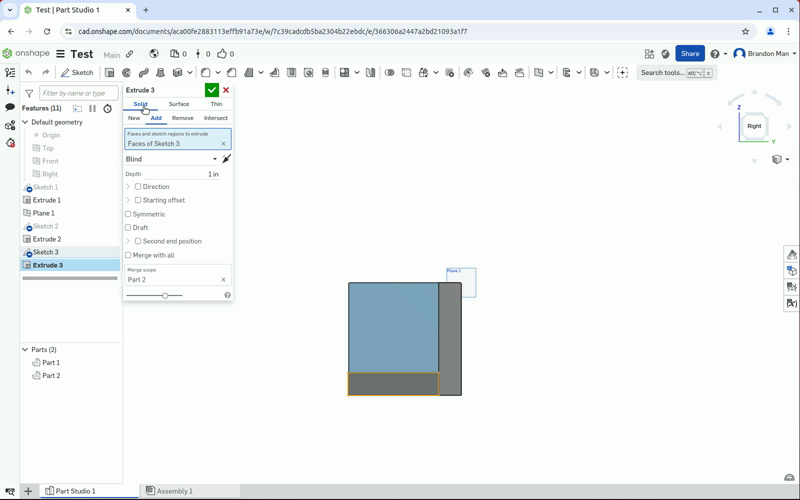
mouse_move(137, 120)
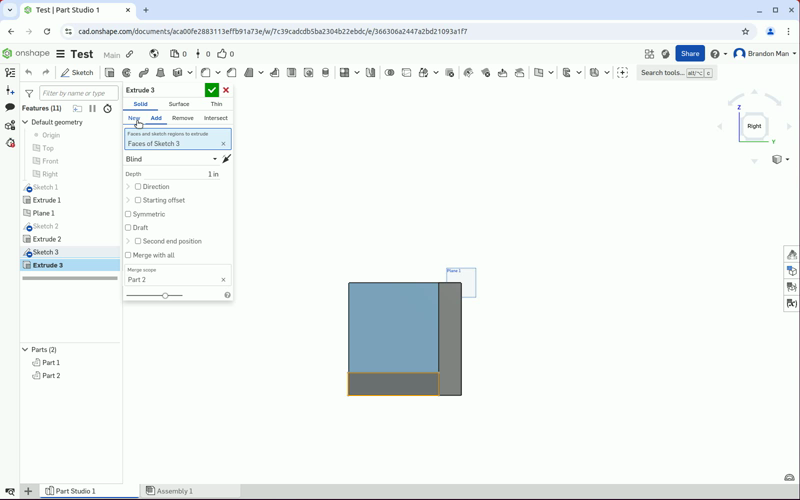
click(137, 120)
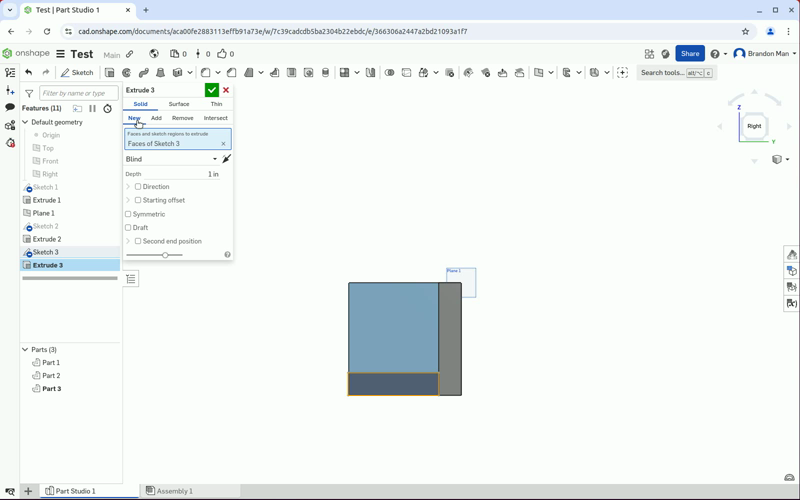
key(tab, 4)
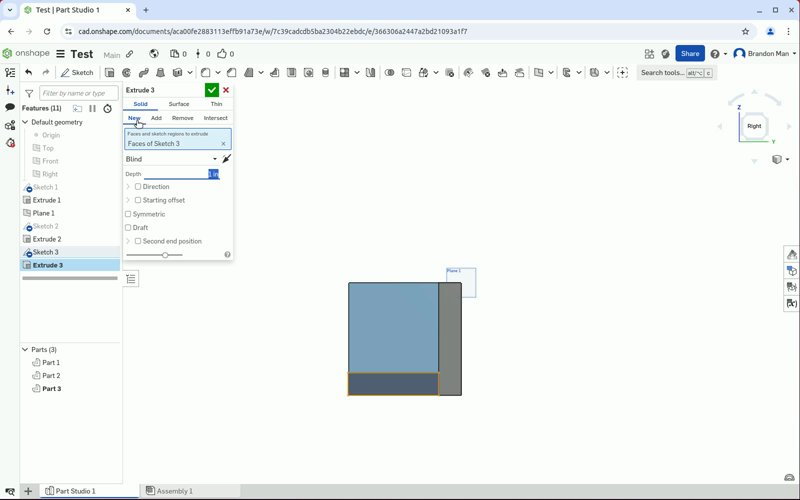
text(13.961)
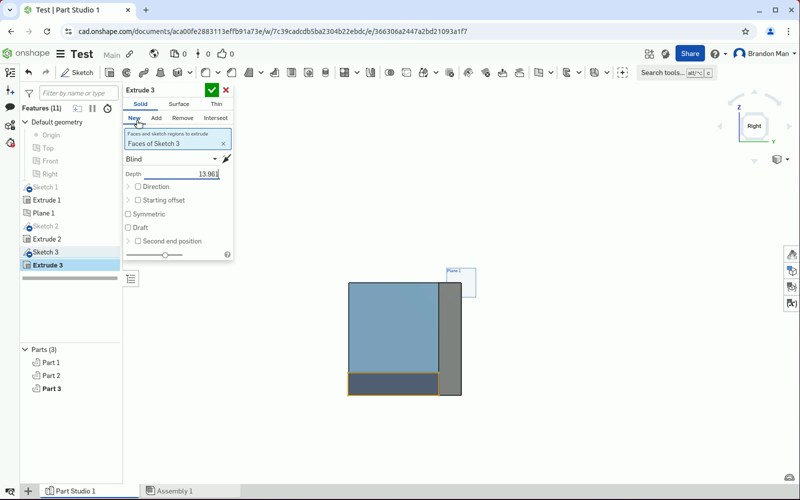
key(enter)
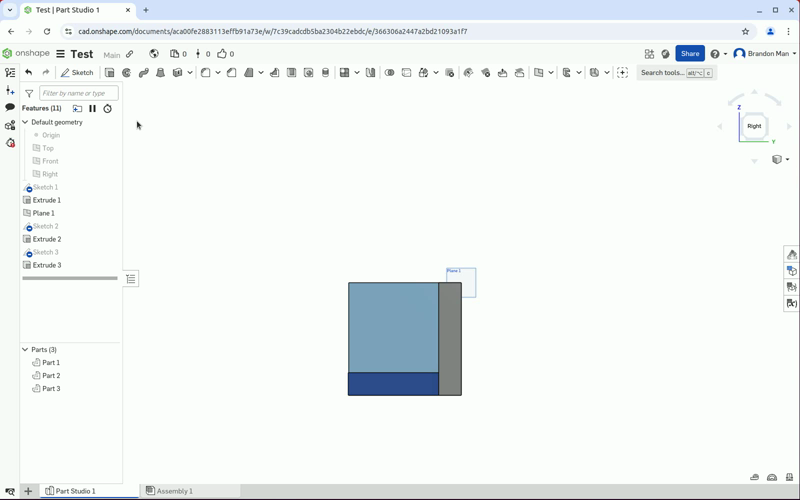
key(shift+h)
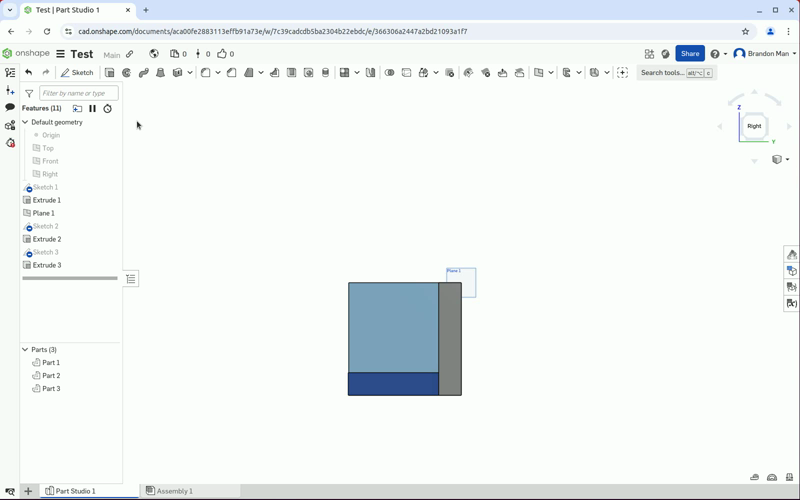
key(shift+h)
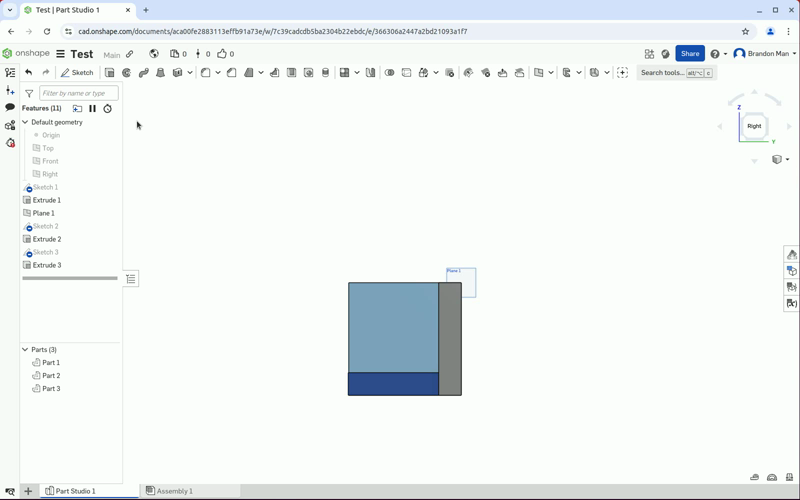
mouse_move(73, 189)
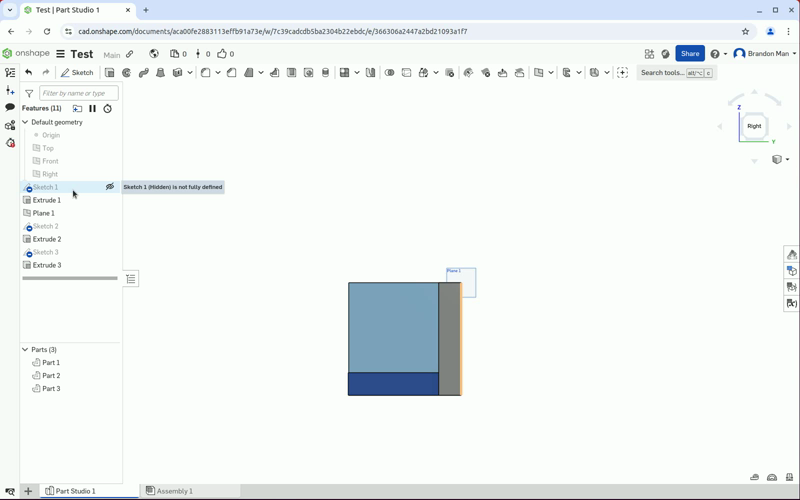
click(73, 189)
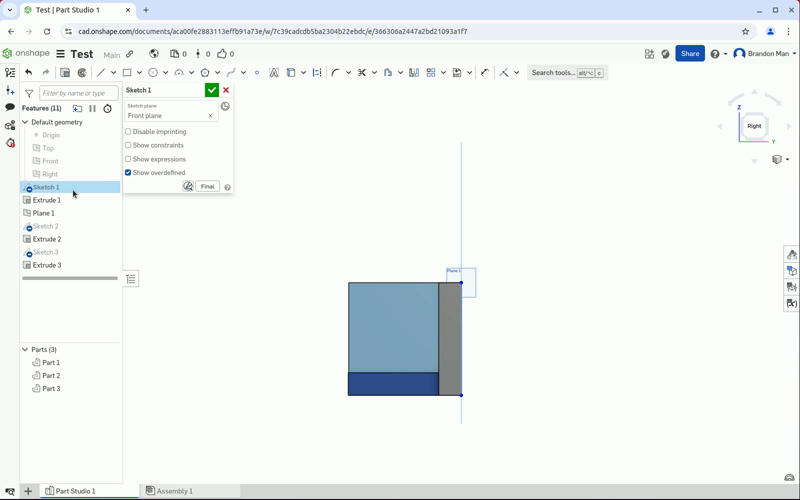
mouse_move(229, 92)
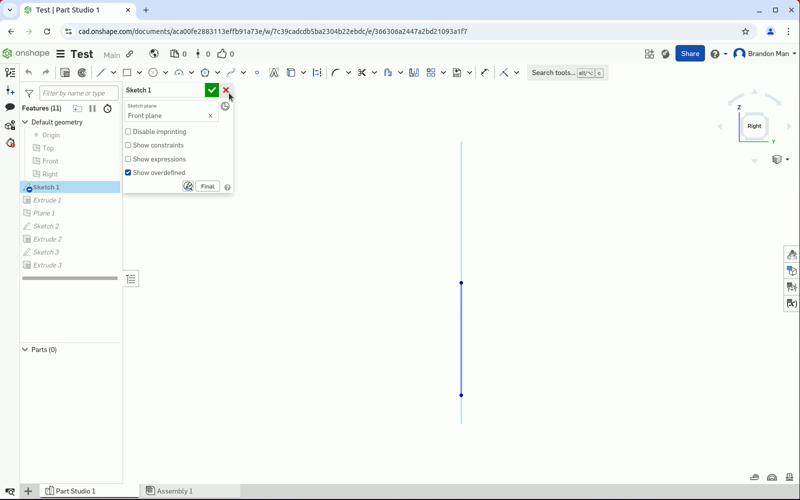
click(229, 92)
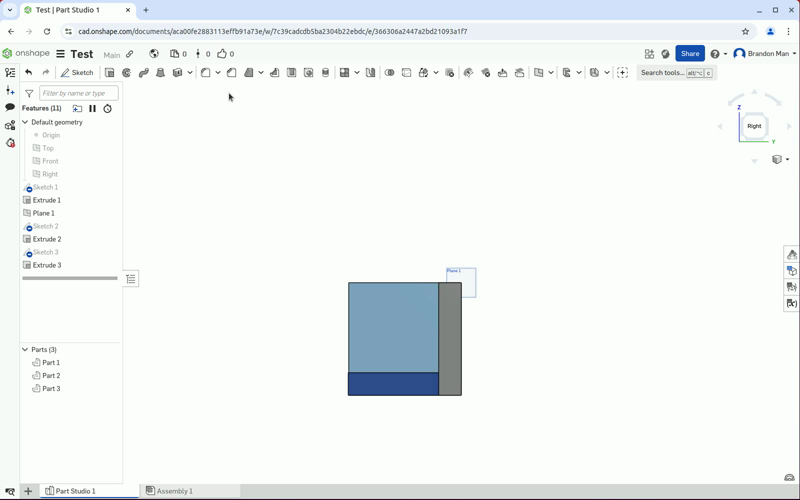
mouse_move(73, 352)
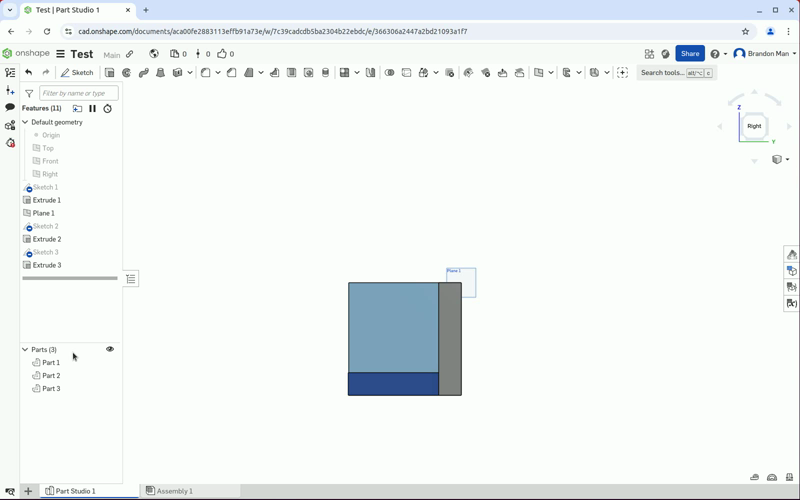
key(y)
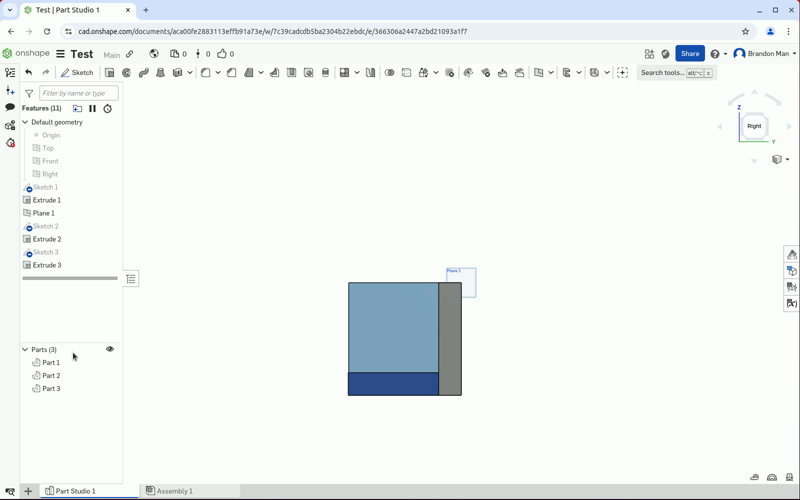
key(shift+p)
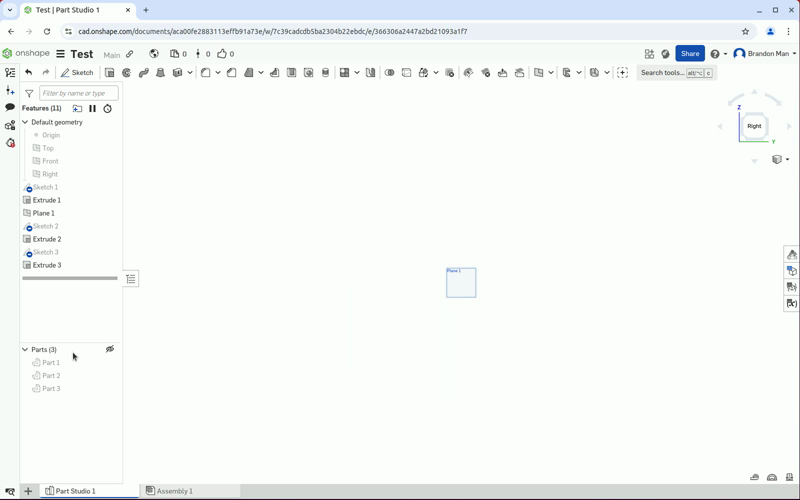
key(space)
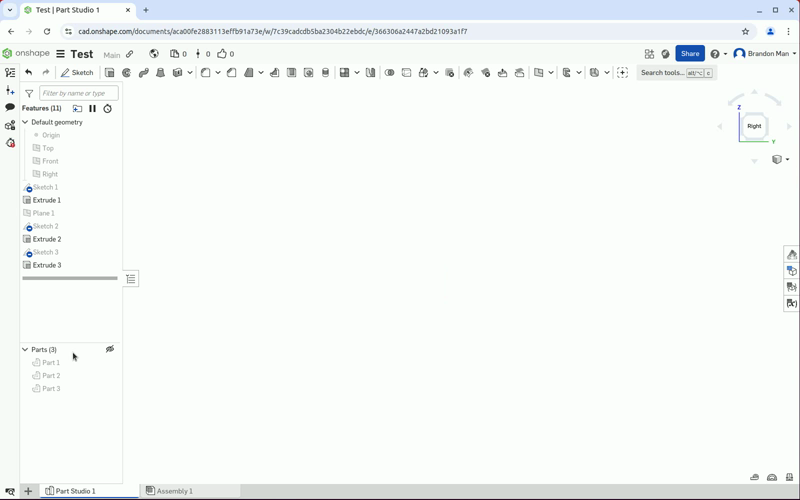
key_down(shift)
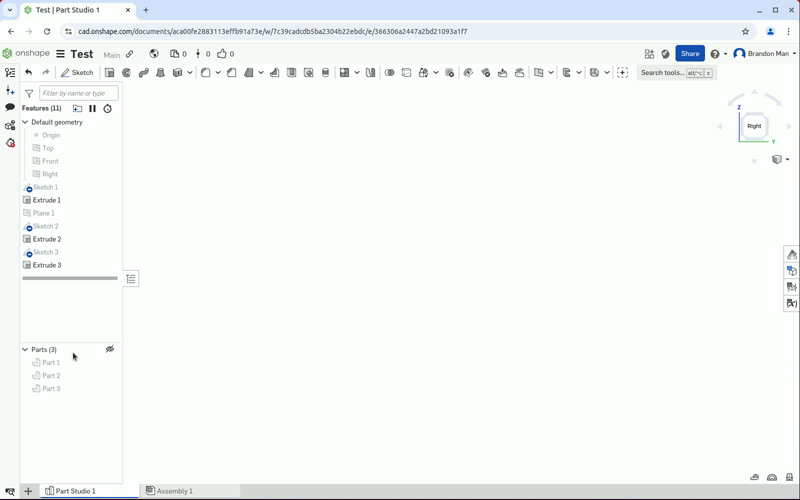
key(right)
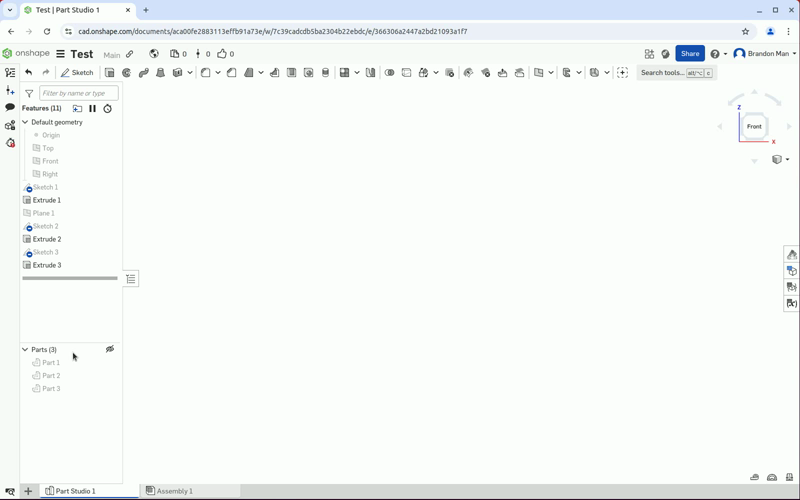
key_up(shift)
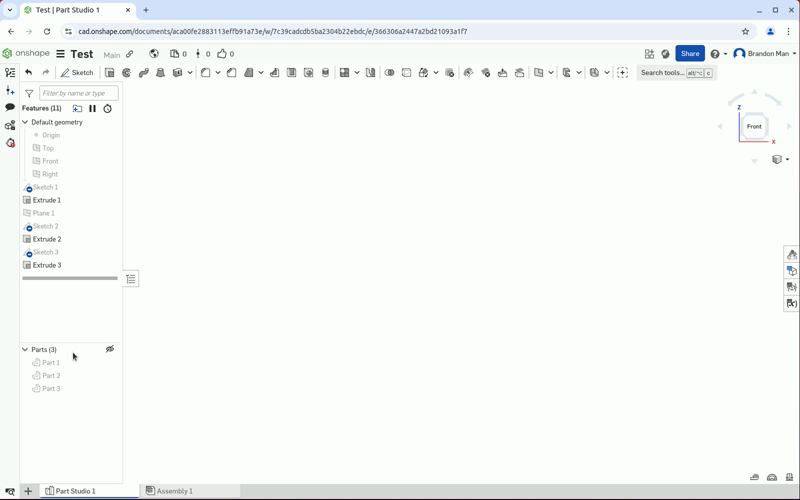
mouse_move(73, 352)
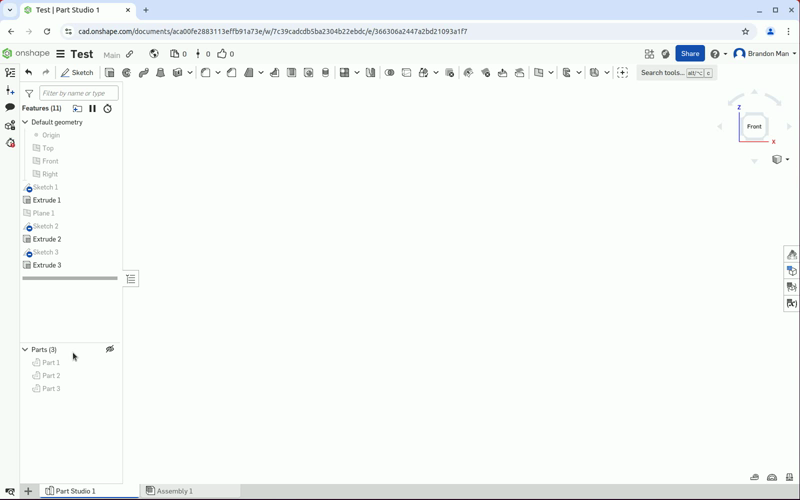
key(shift+y)
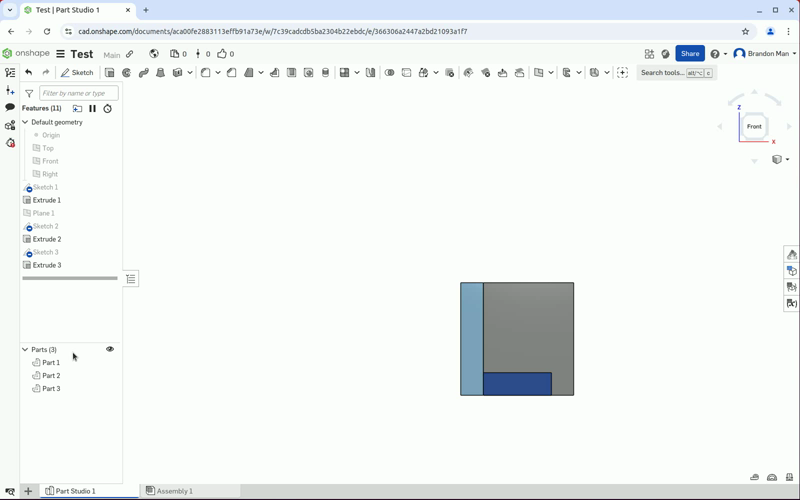
mouse_move(541, 75)
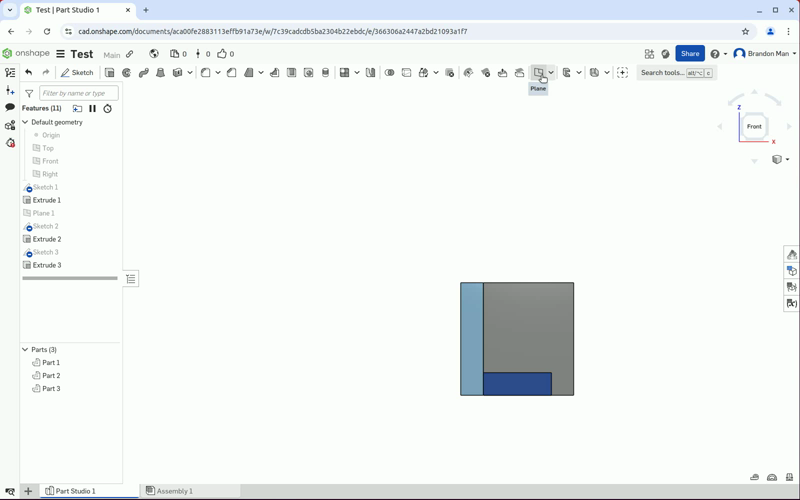
click(541, 75)
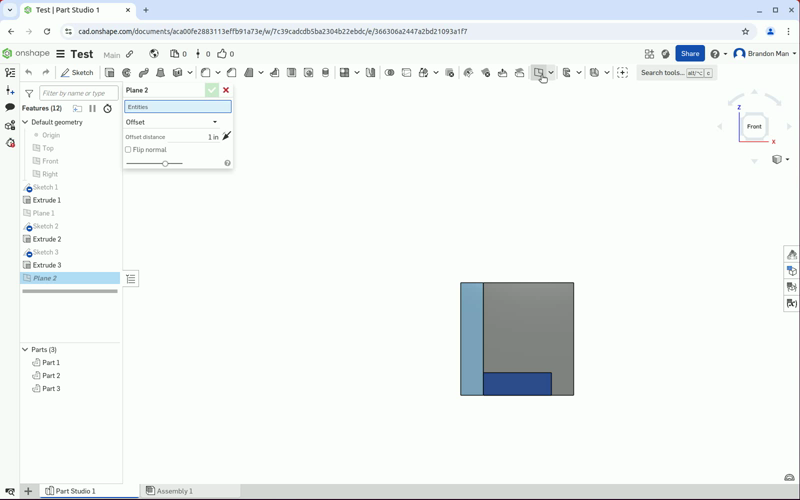
mouse_move(73, 163)
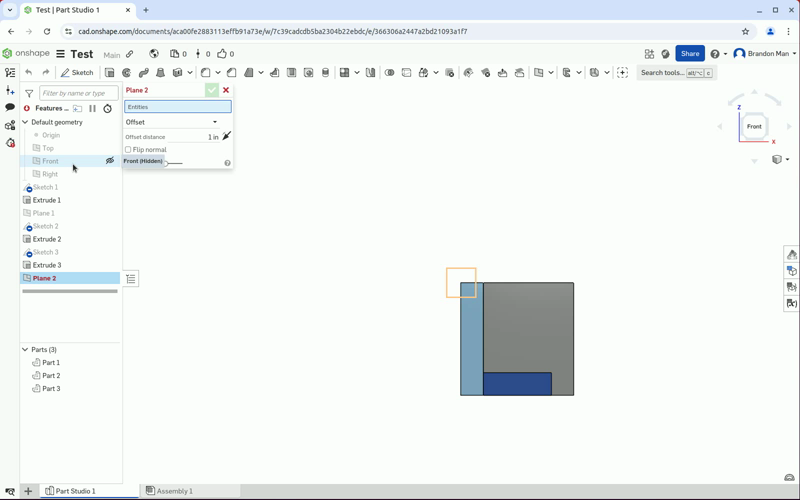
click(73, 163)
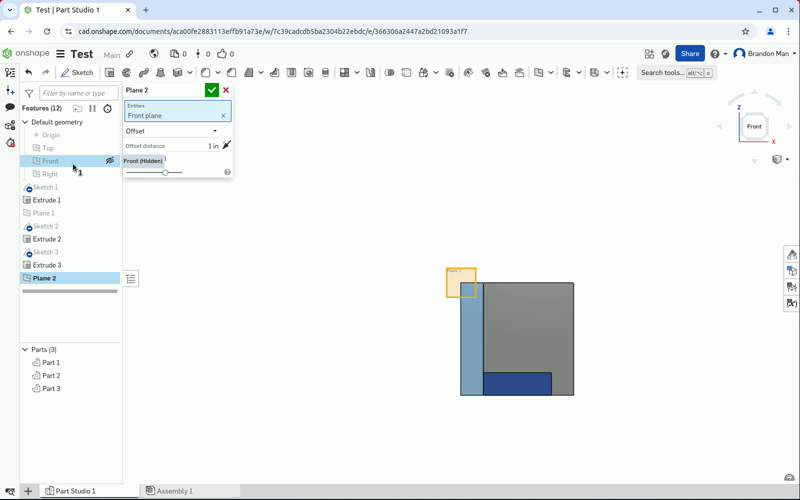
key(tab, 2)
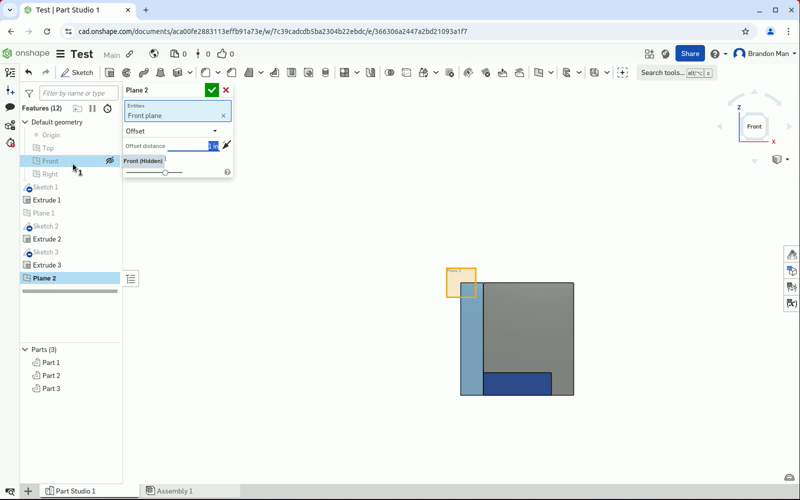
text(4.56)
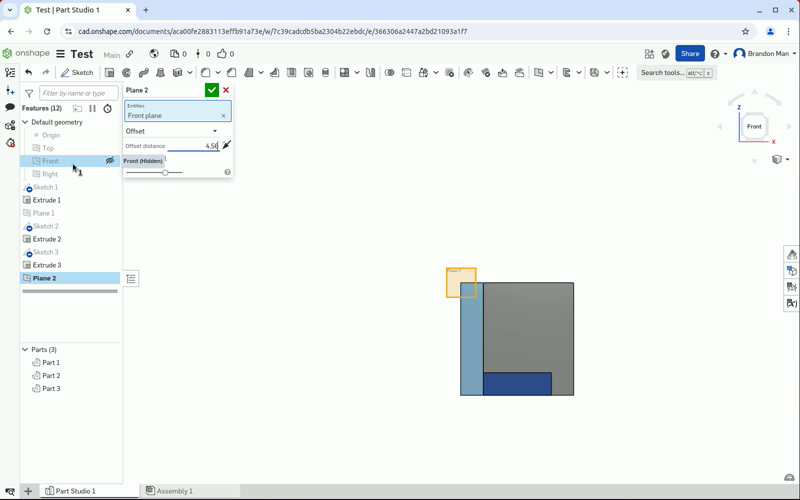
key(enter, 2)
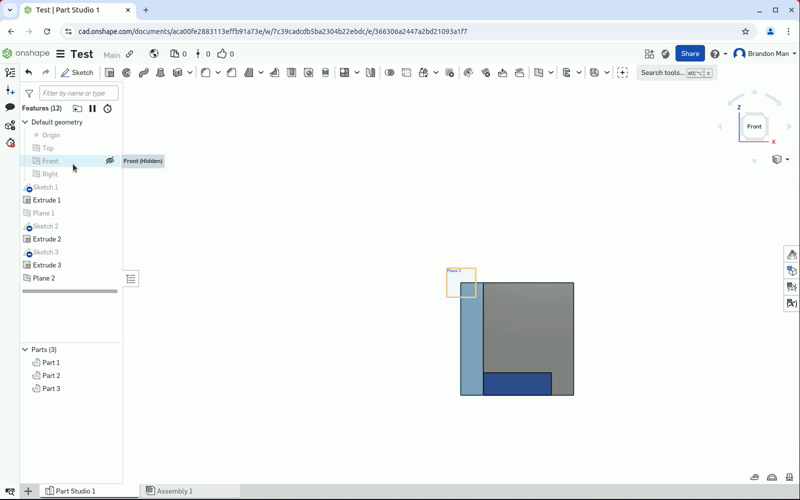
key(shift+s)
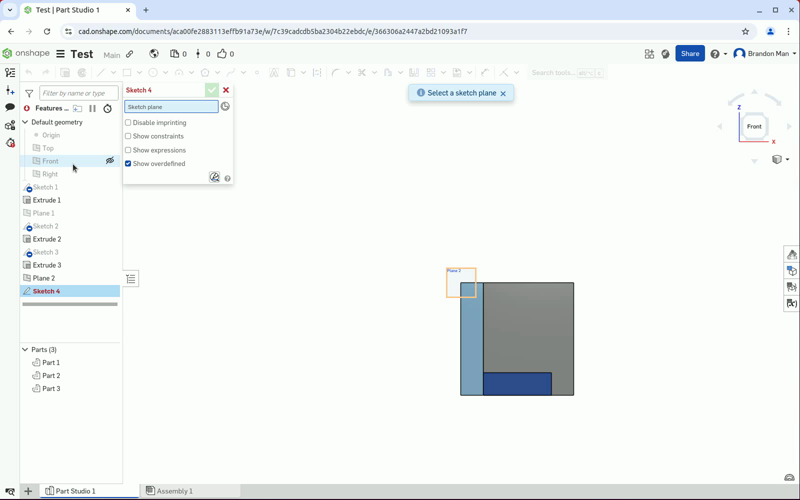
mouse_move(73, 280)
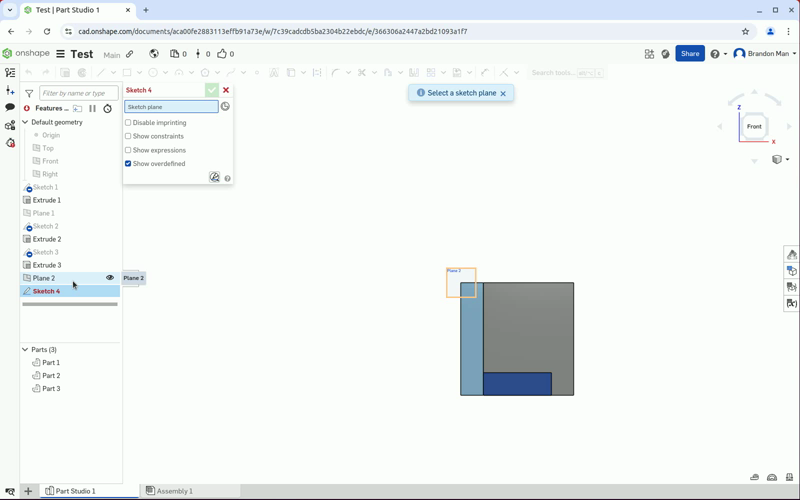
click(73, 280)
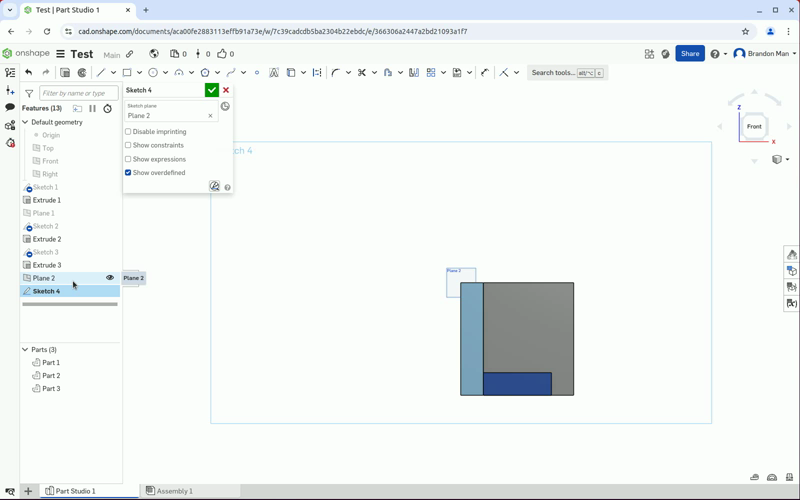
mouse_move(73, 352)
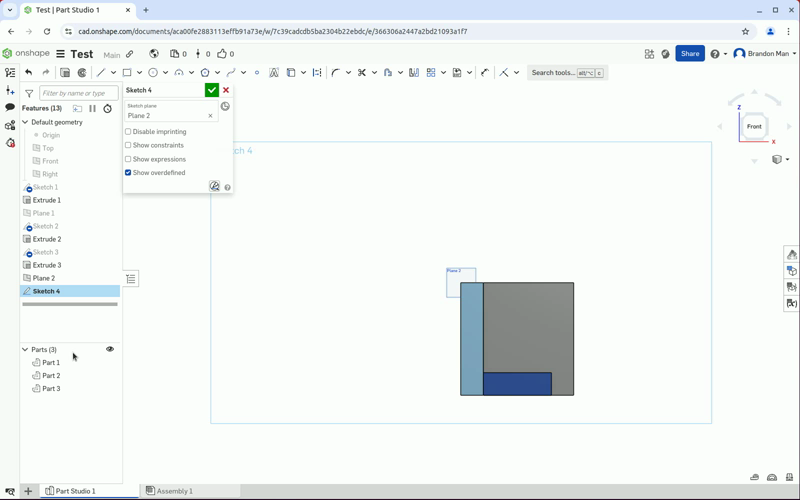
key(y)
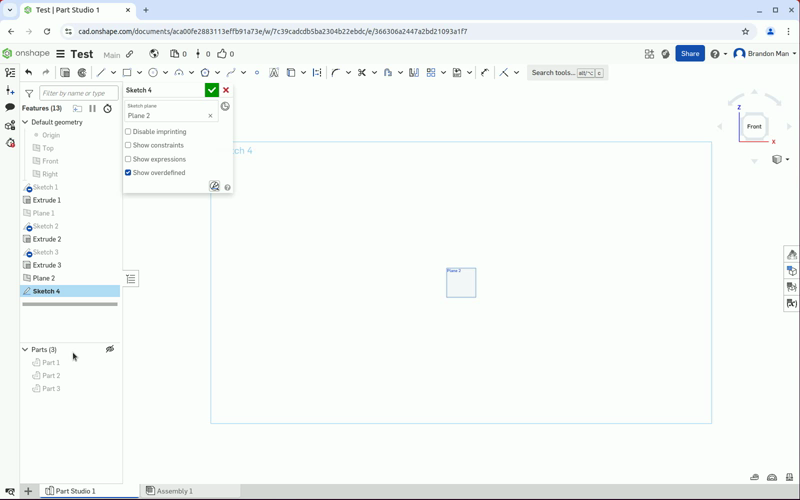
key(l)
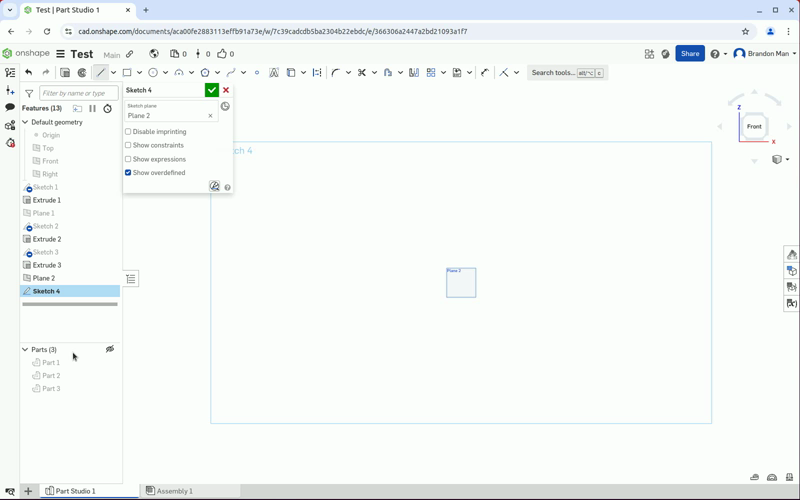
key_down(shift)
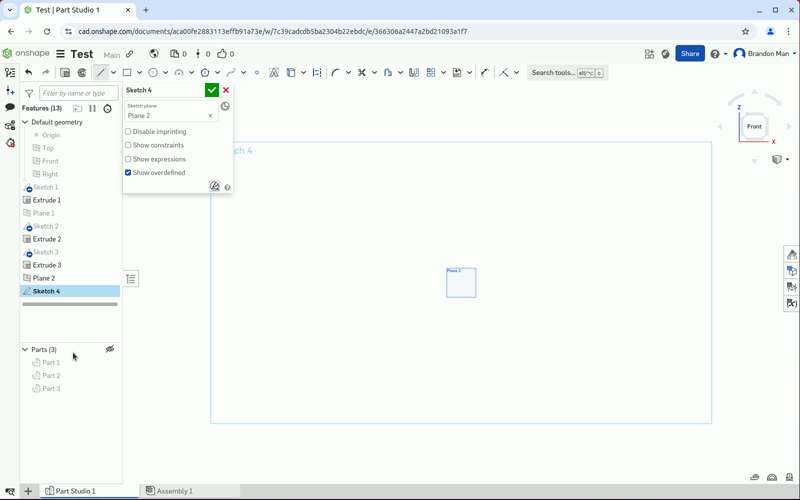
mouse_move(551, 395)
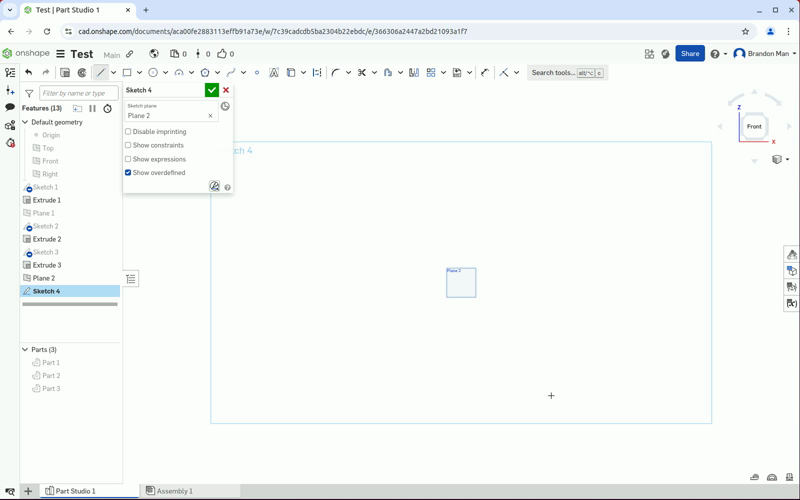
click(551, 395)
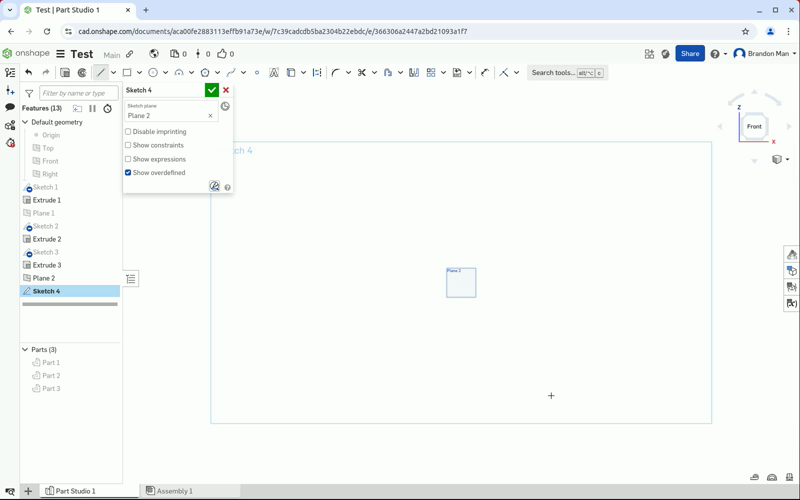
key_up(shift)
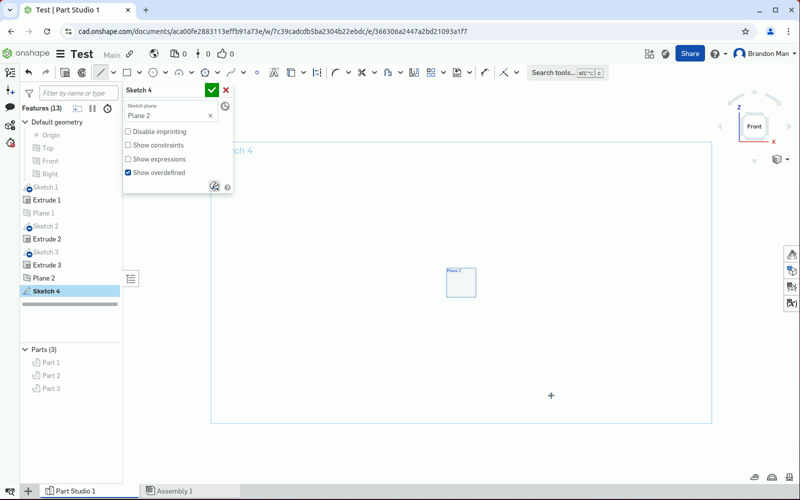
key_down(shift)
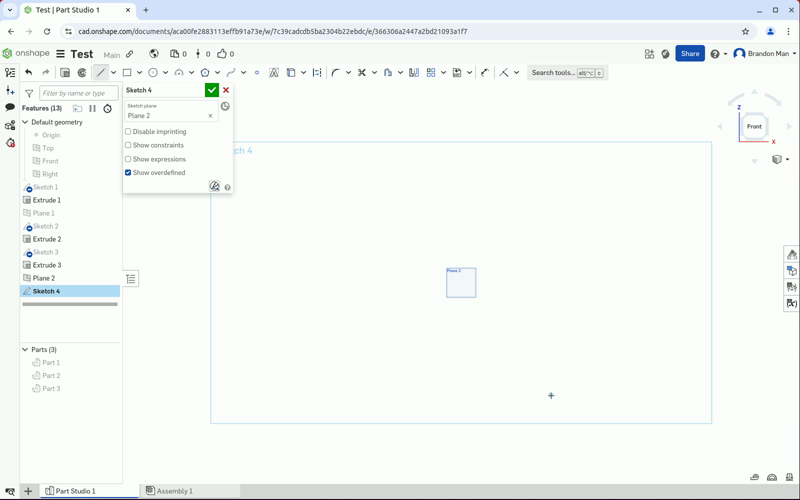
mouse_move(581, 395)
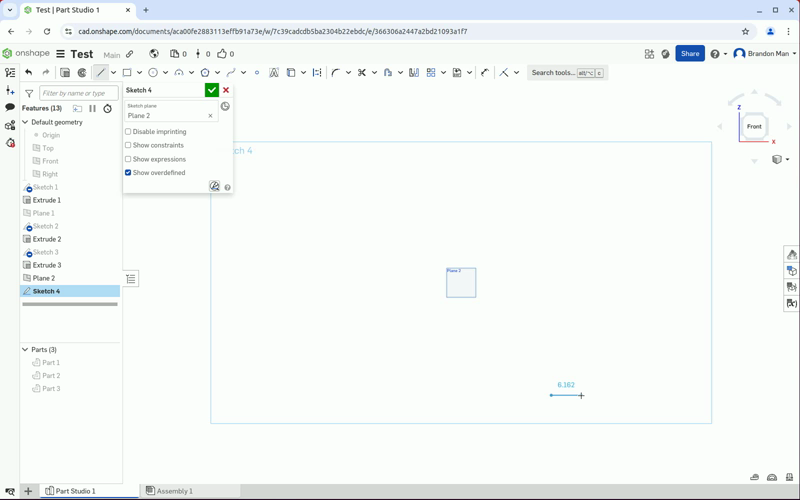
mouse_move(574, 395)
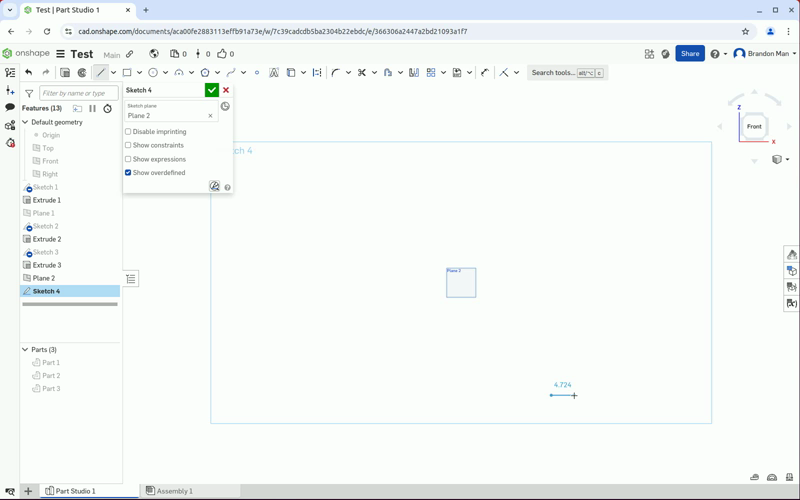
click(574, 395)
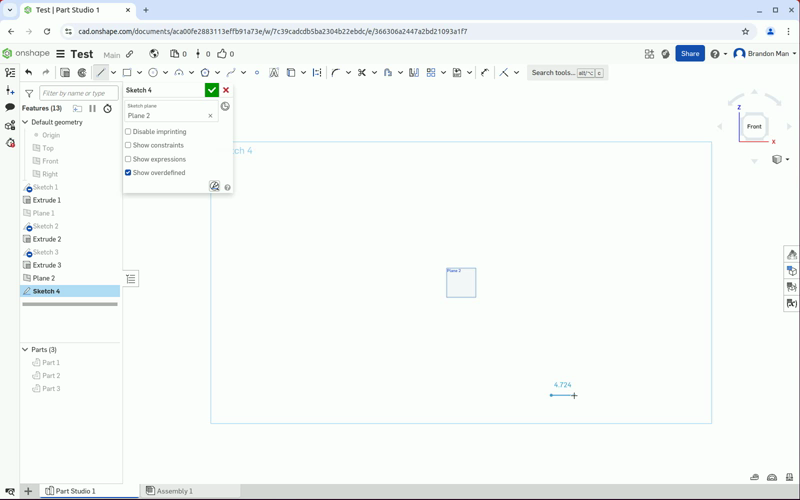
key_up(shift)
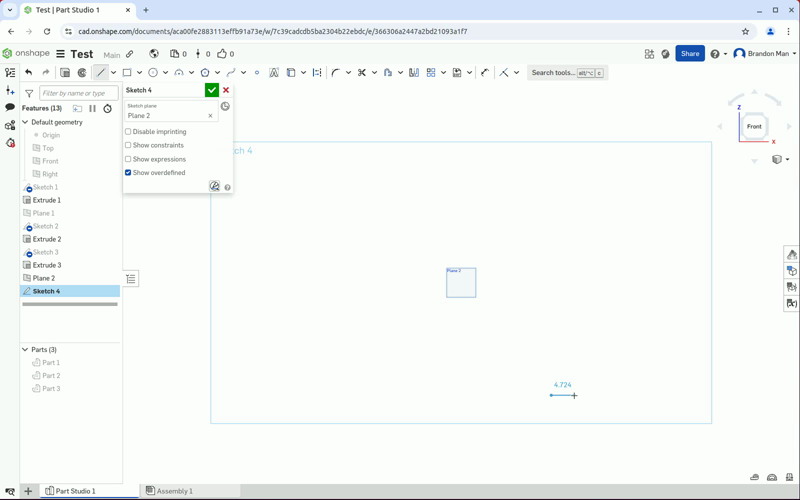
key_down(shift)
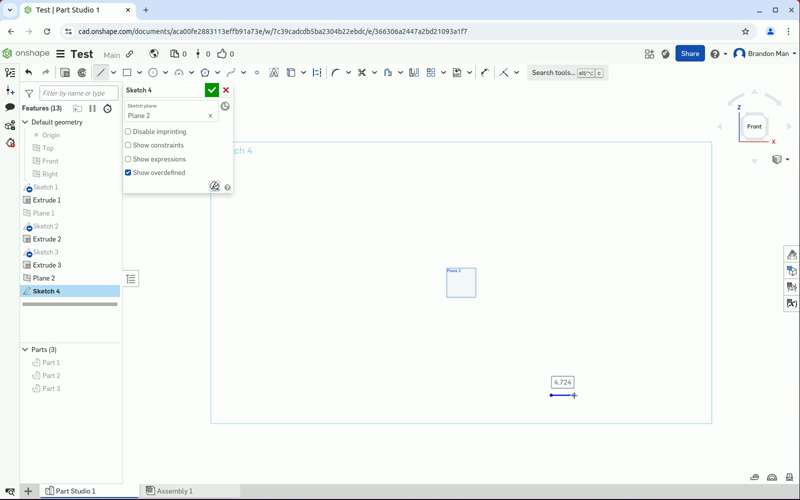
mouse_move(589, 395)
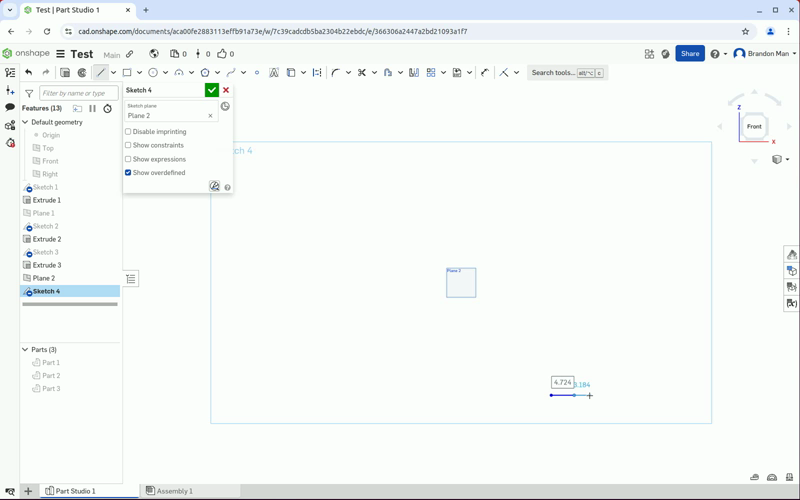
mouse_move(574, 372)
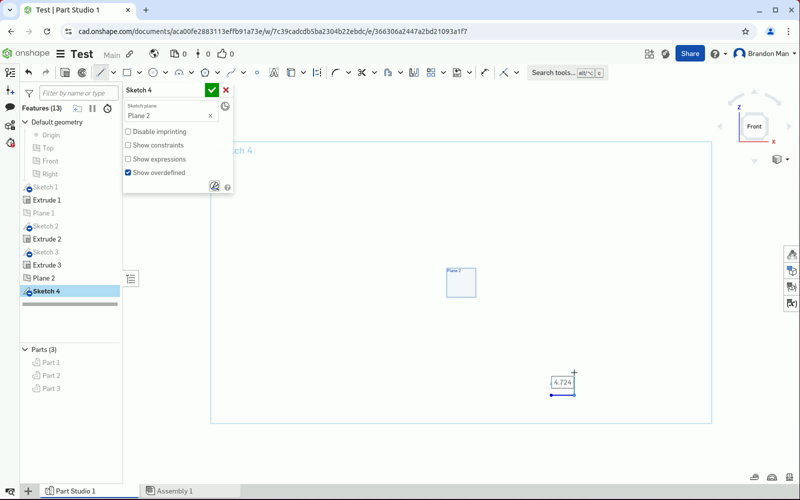
click(574, 372)
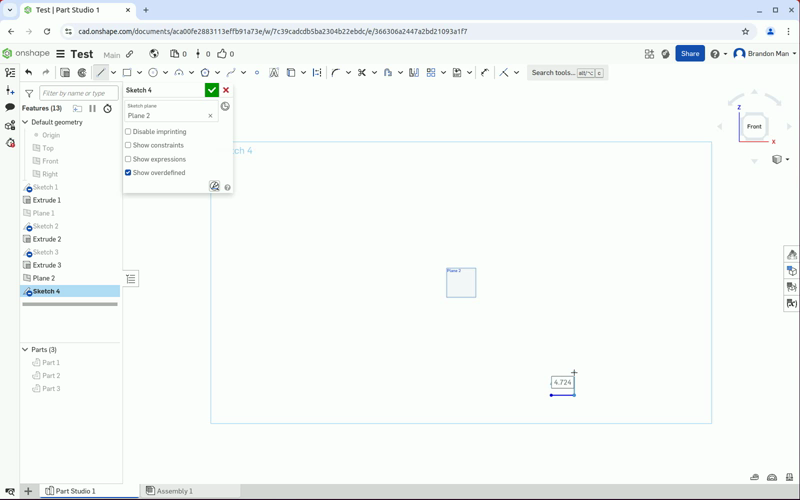
key_up(shift)
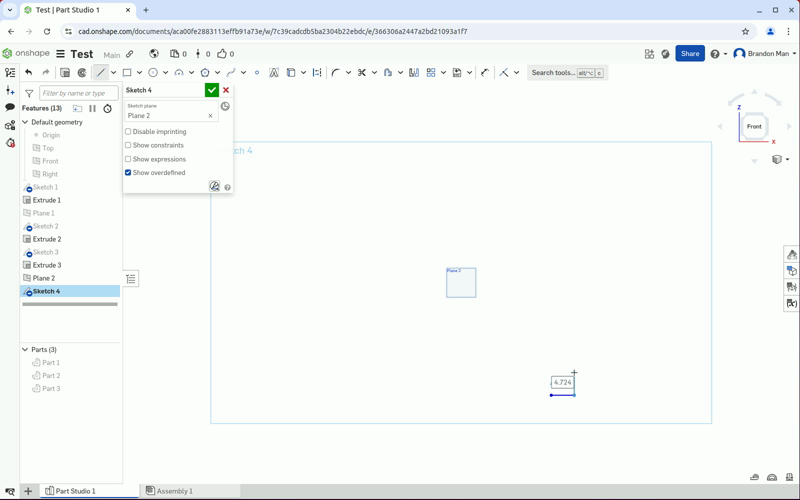
key_down(shift)
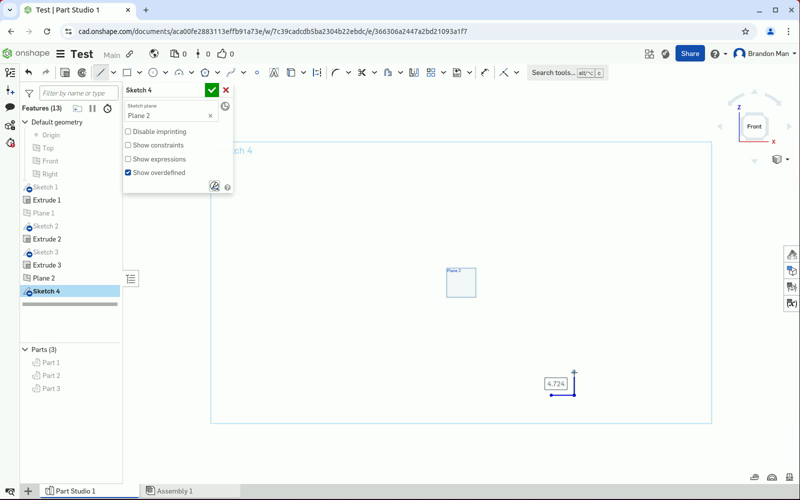
mouse_move(589, 372)
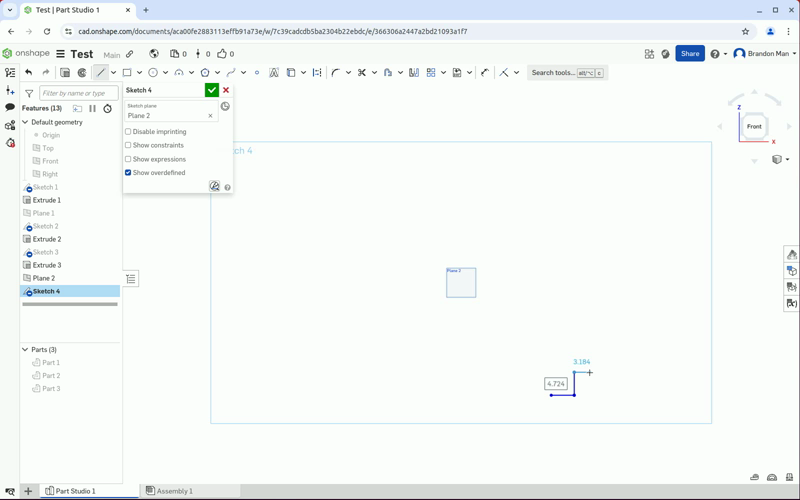
mouse_move(551, 372)
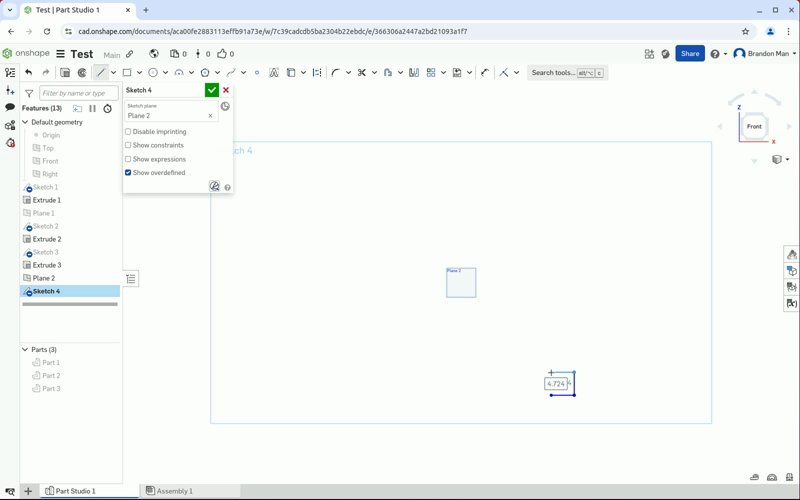
click(551, 372)
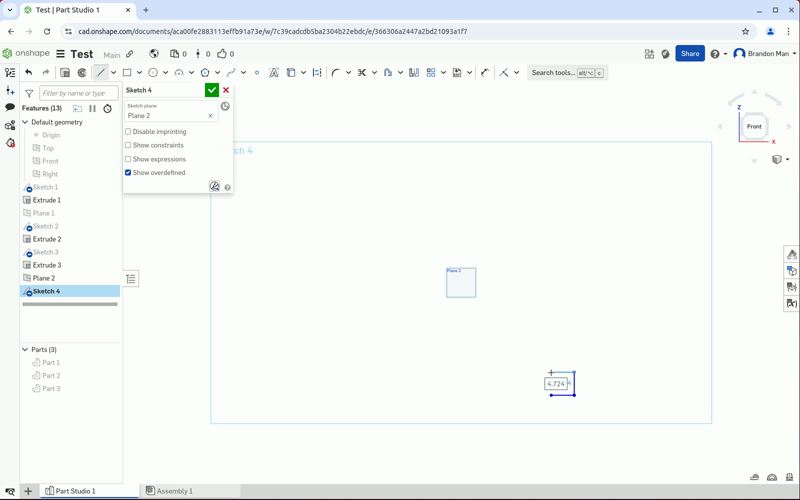
key_up(shift)
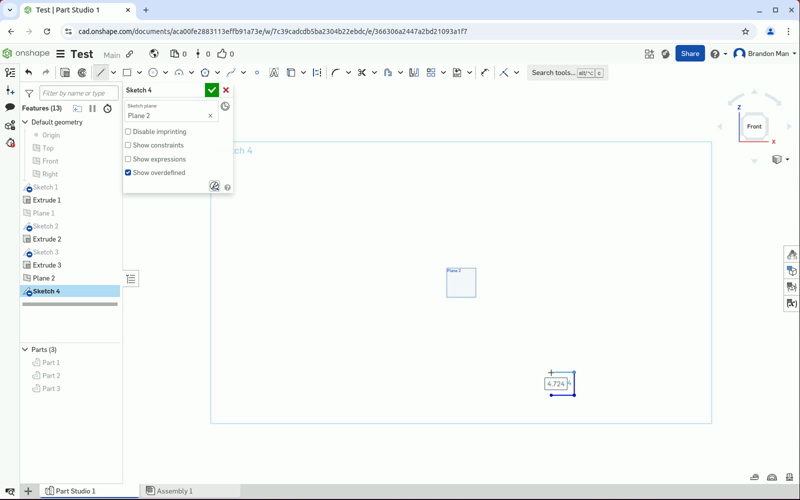
mouse_move(581, 372)
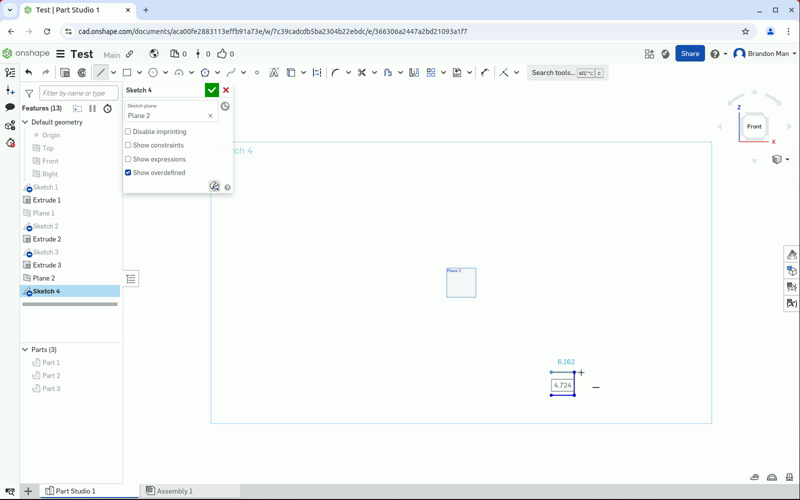
key_down(shift)
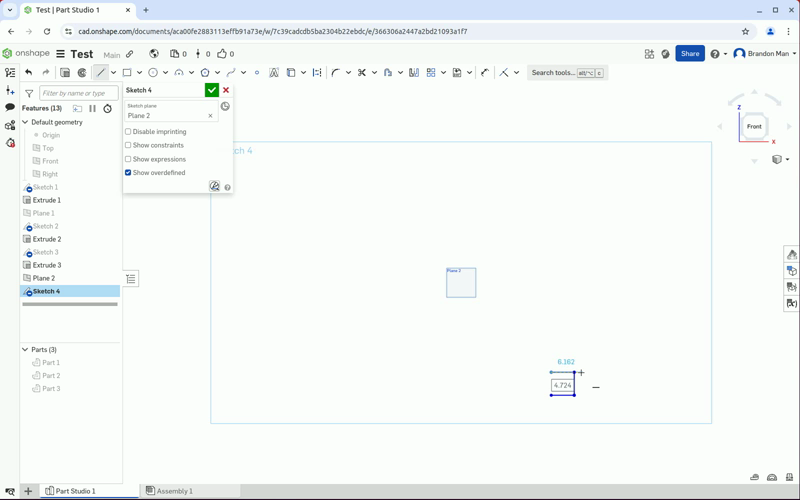
mouse_move(551, 395)
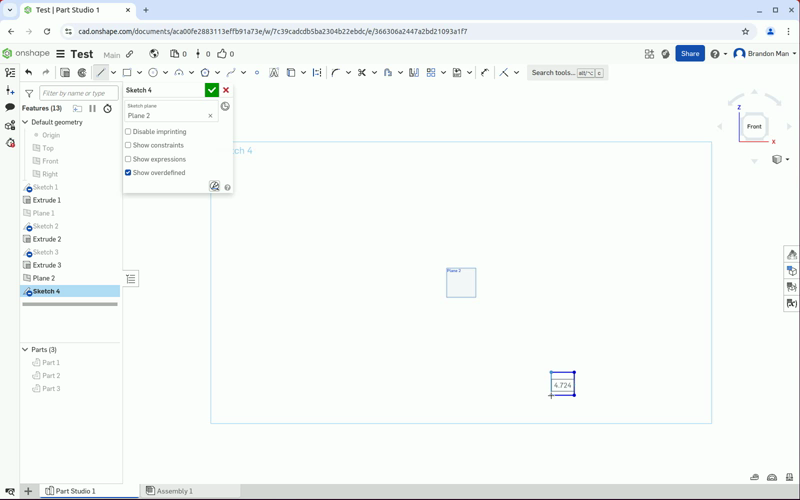
key_up(shift)
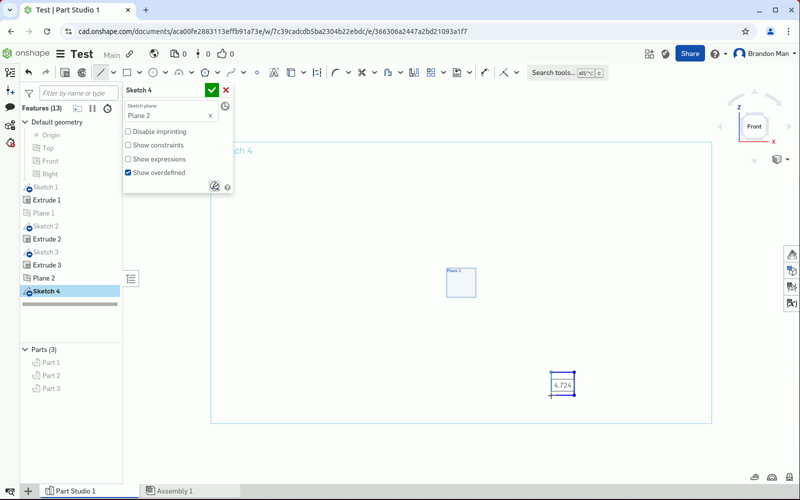
click(551, 395)
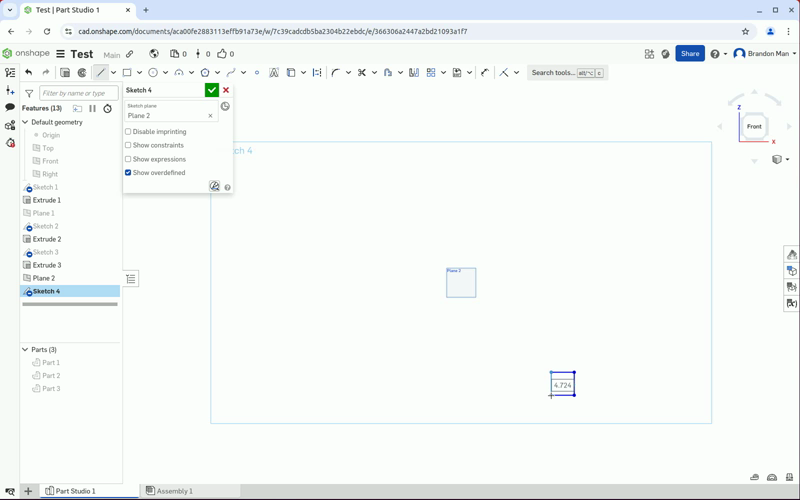
key(esc)
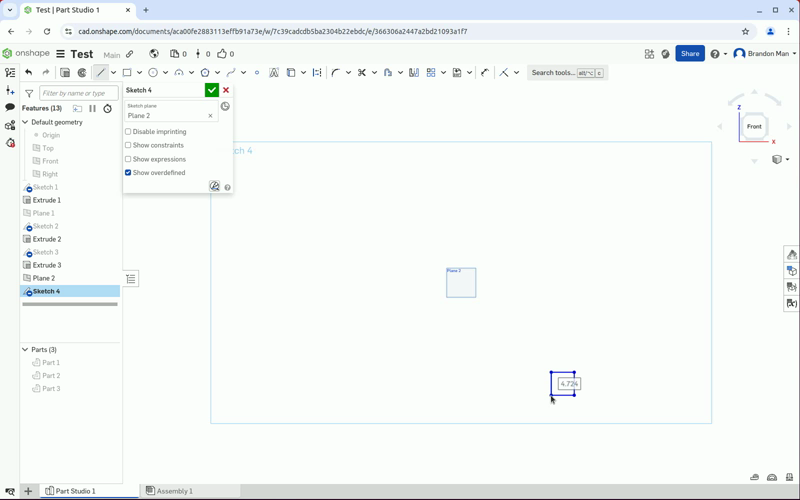
mouse_move(562, 373)
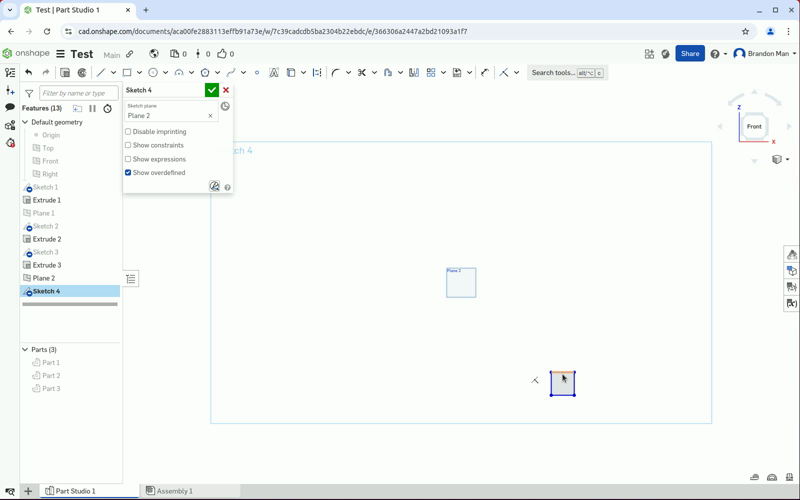
scroll(6)
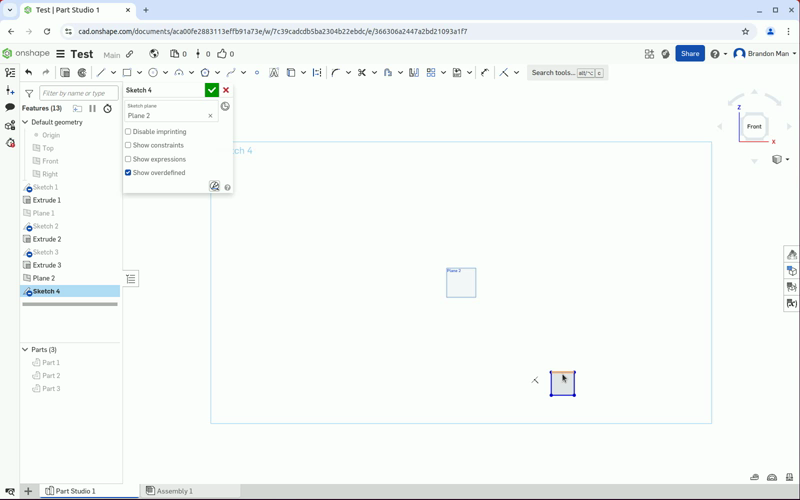
scroll(6)
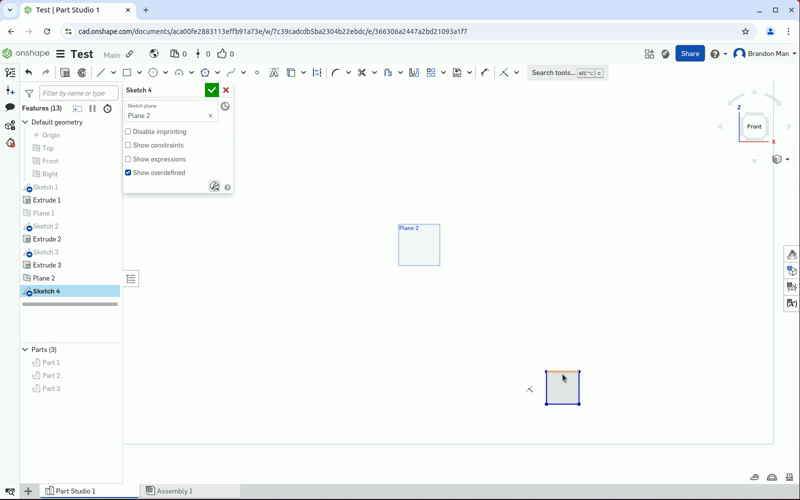
scroll(6)
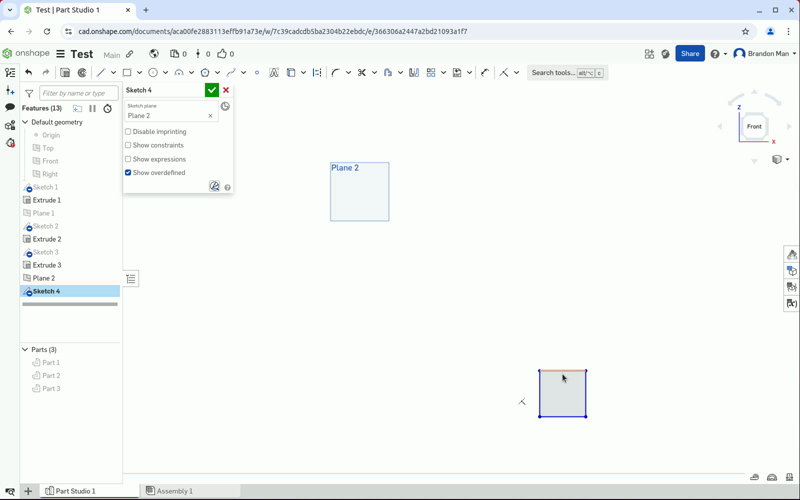
scroll(6)
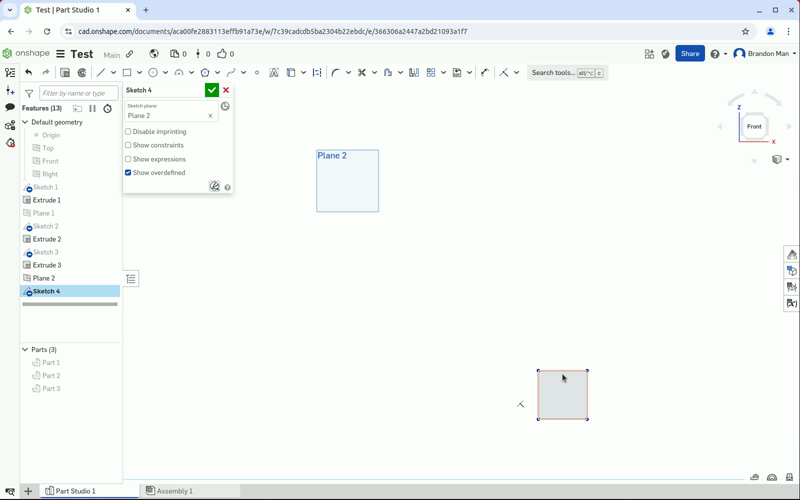
scroll(6)
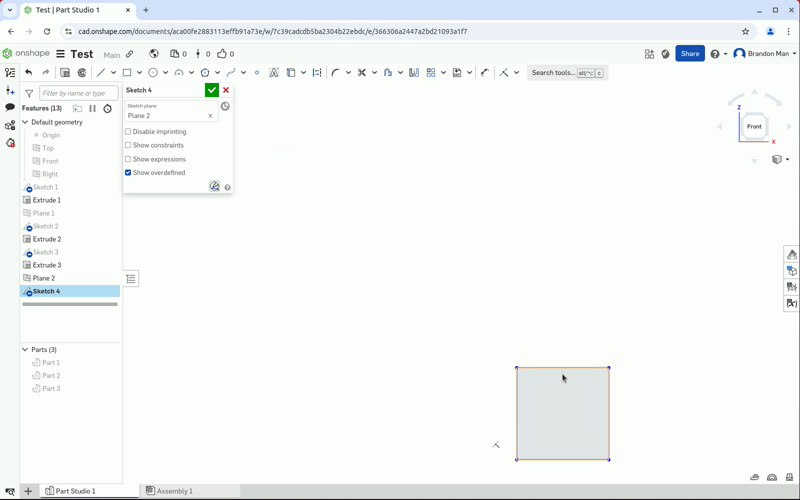
scroll(6)
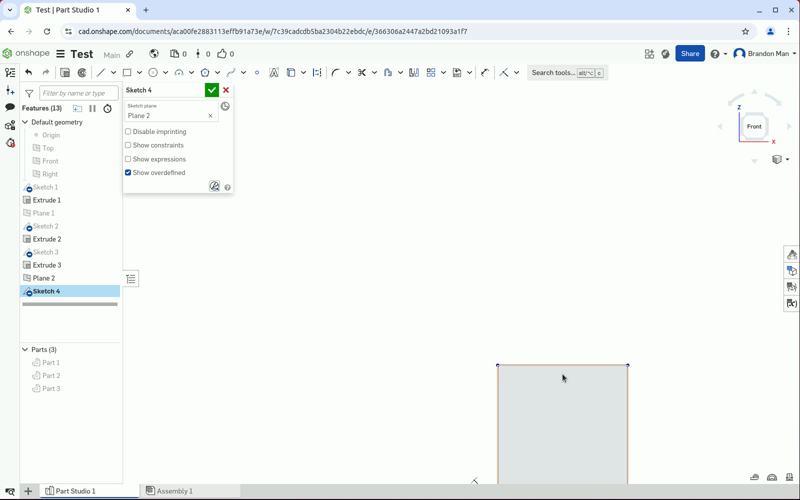
scroll(6)
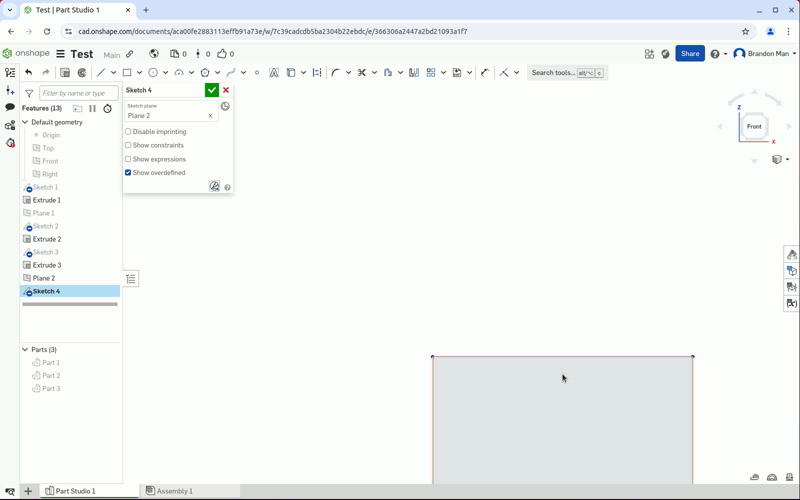
click(562, 373)
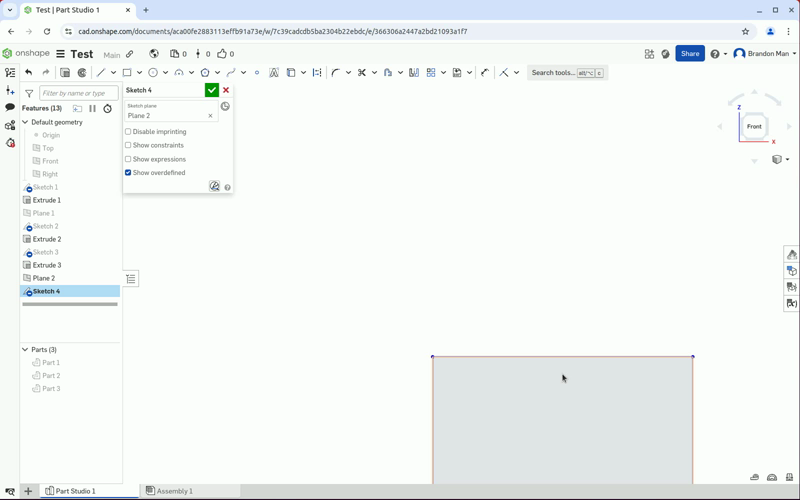
scroll(-6)
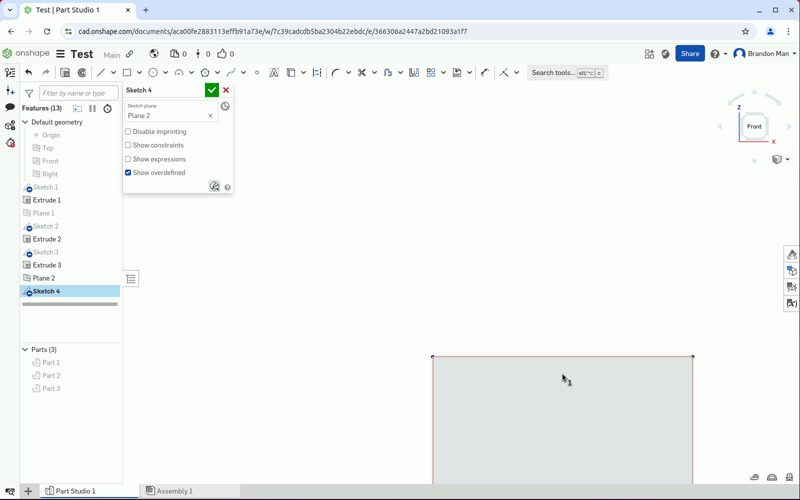
scroll(-6)
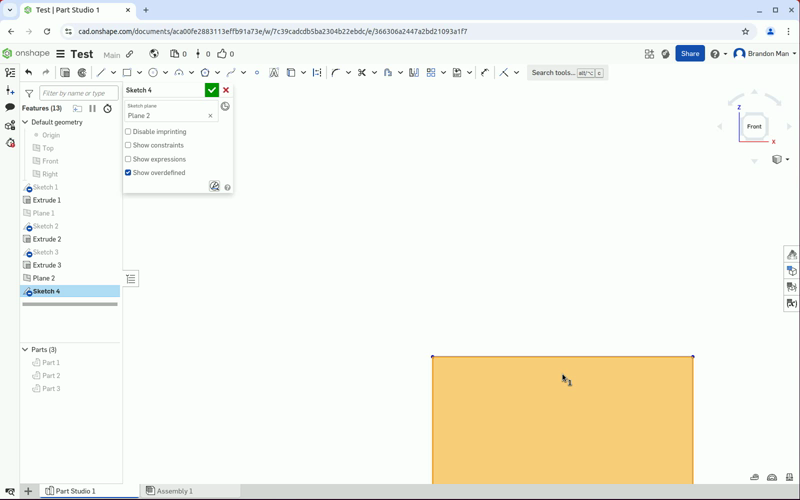
scroll(-6)
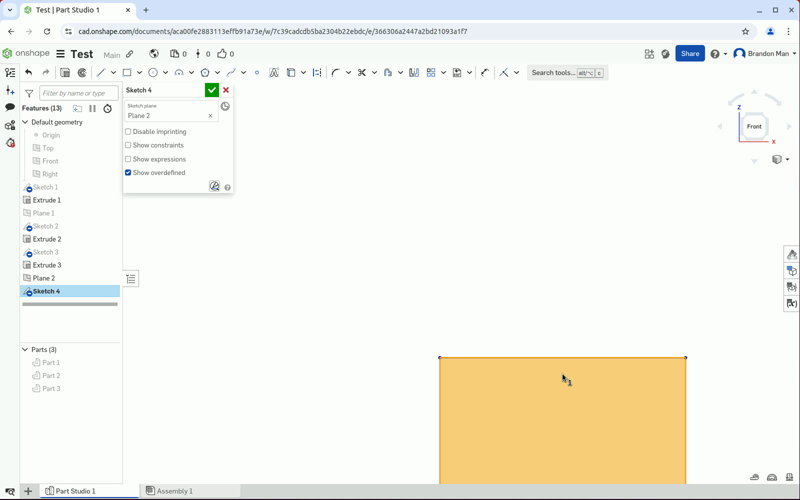
scroll(-6)
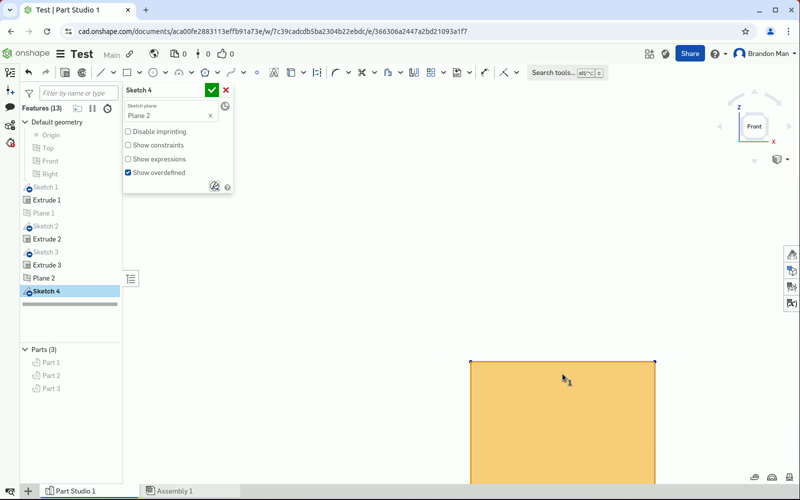
scroll(-6)
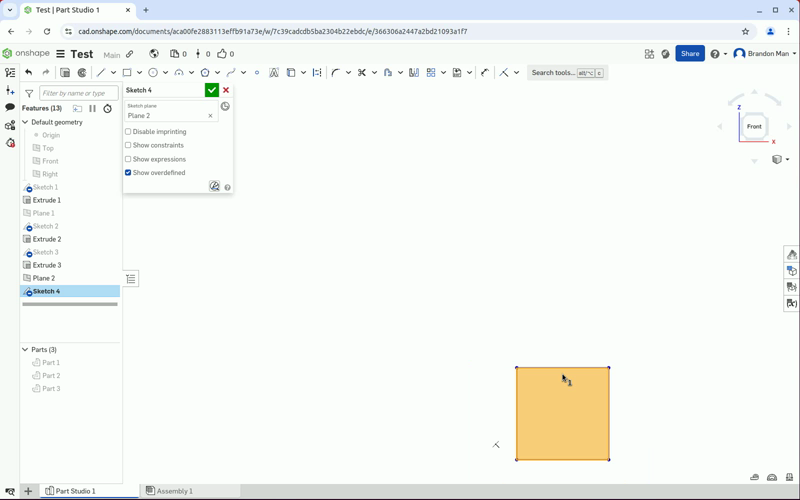
scroll(-6)
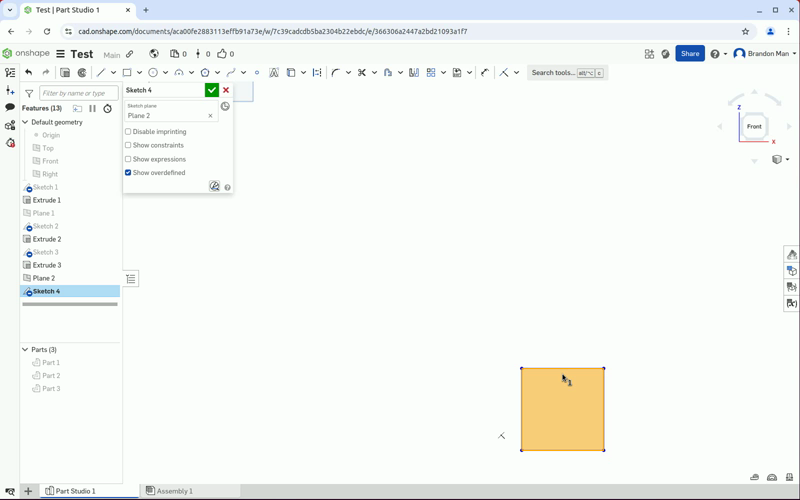
scroll(-6)
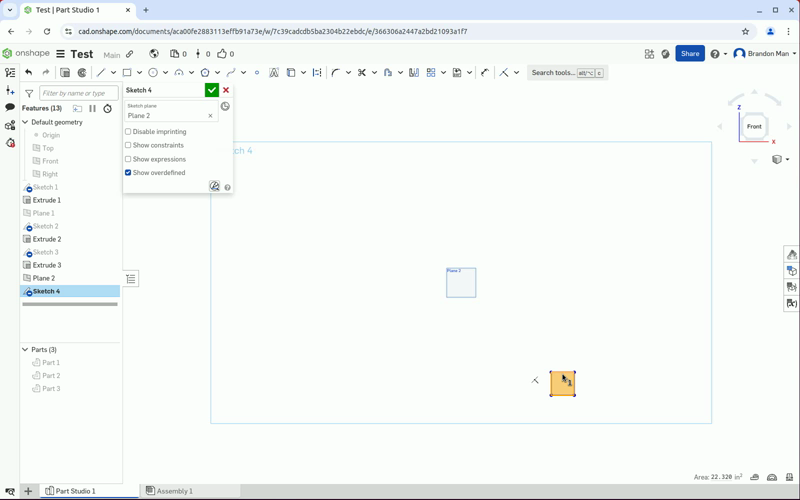
mouse_move(73, 352)
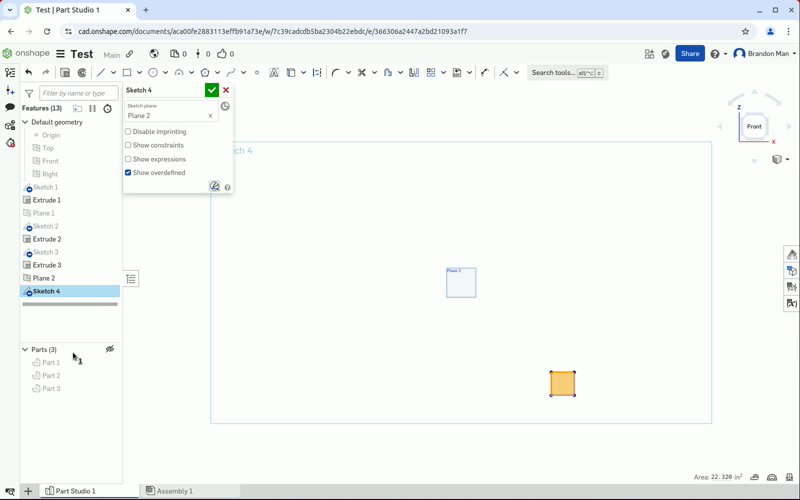
key(shift+y)
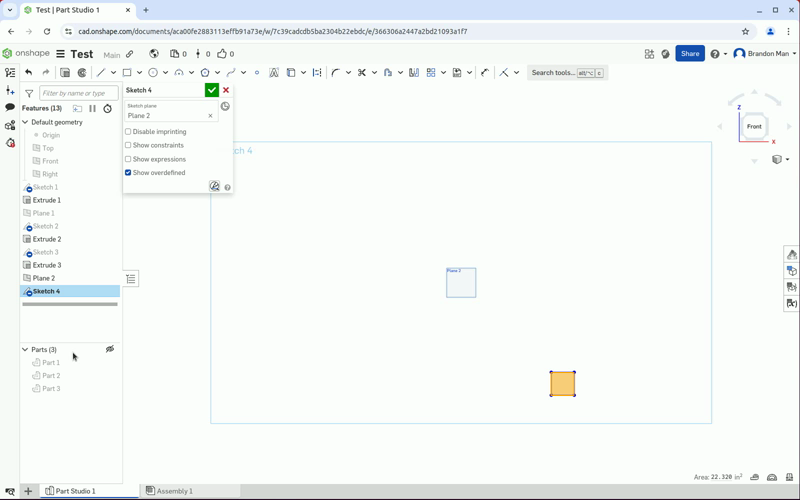
key(shift+e)
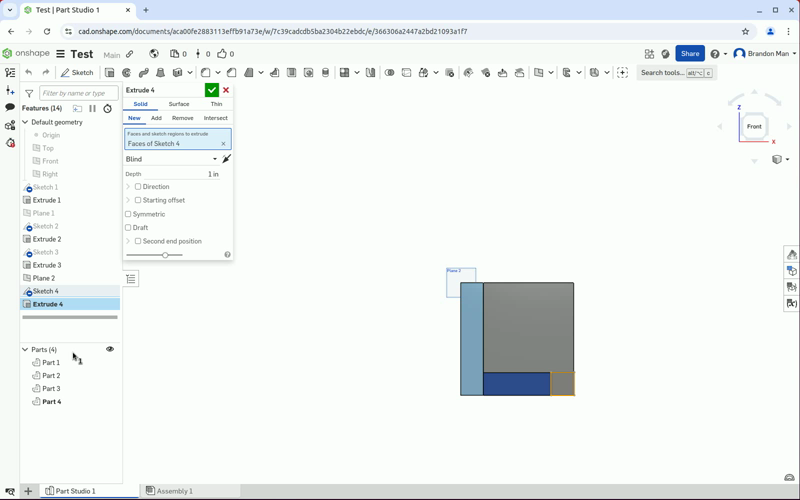
mouse_move(143, 106)
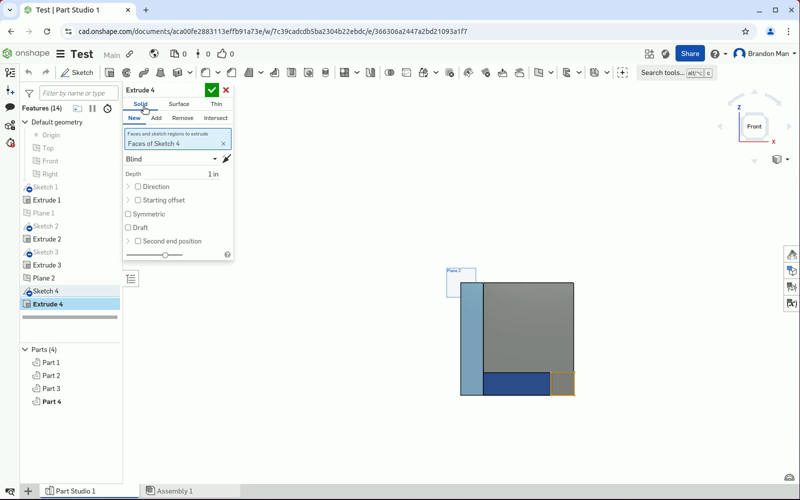
click(143, 106)
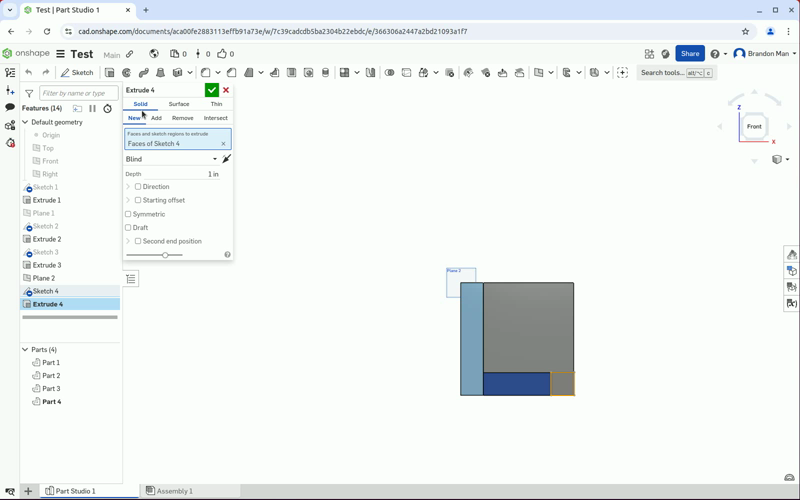
mouse_move(137, 120)
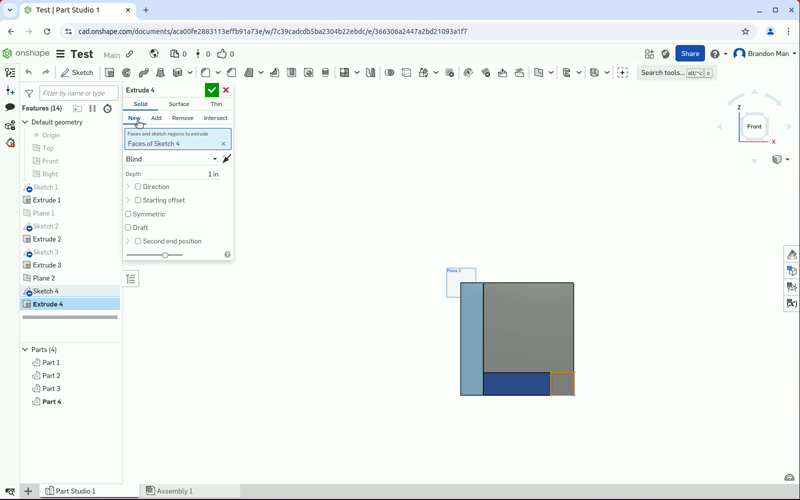
click(137, 120)
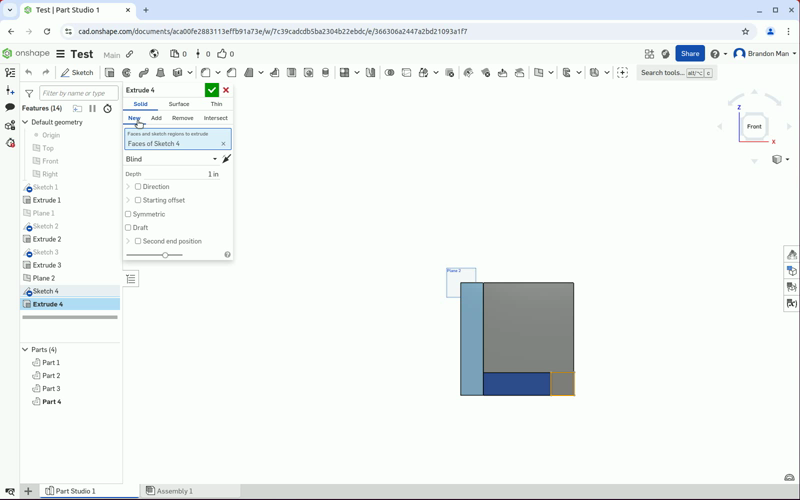
key(tab, 4)
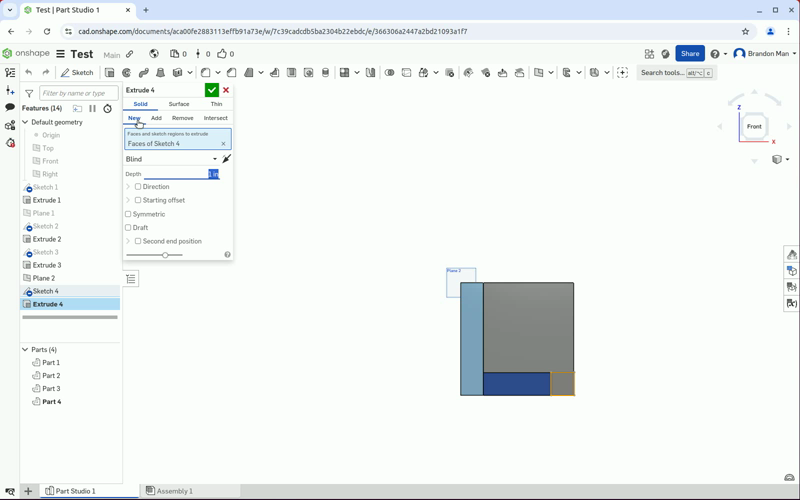
text(13.961)
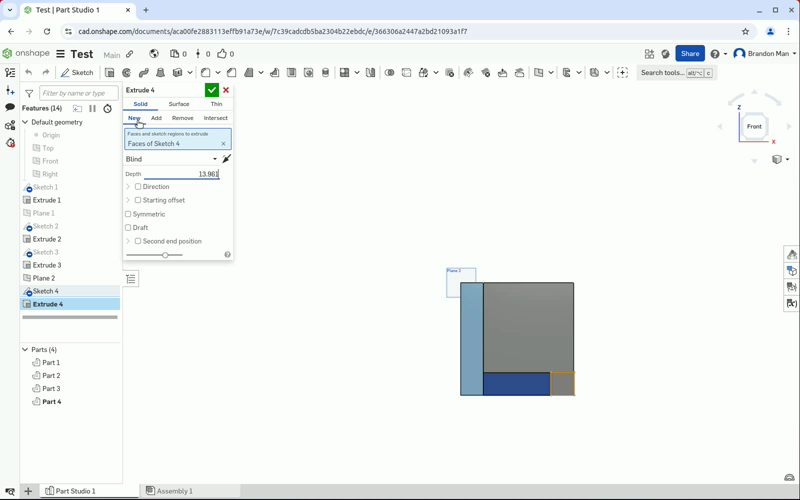
key(enter)
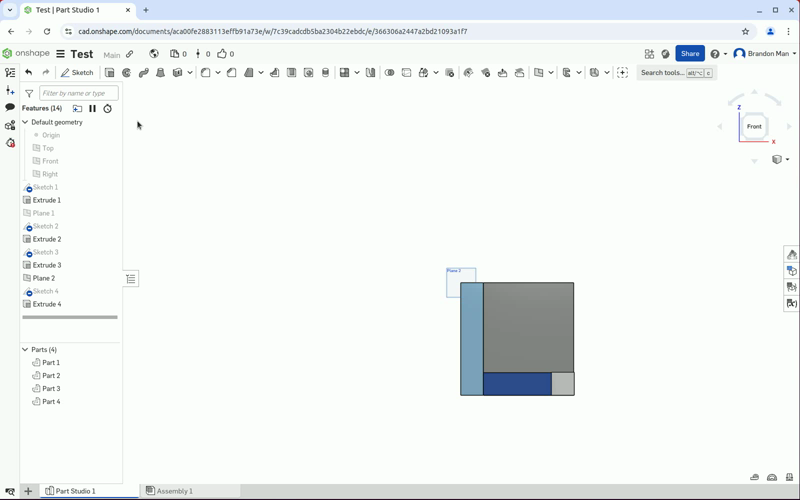
key(shift+h)
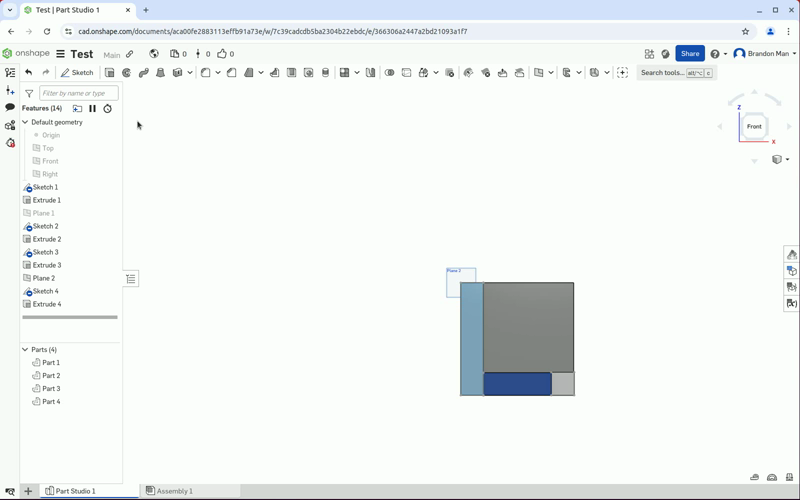
key(shift+h)
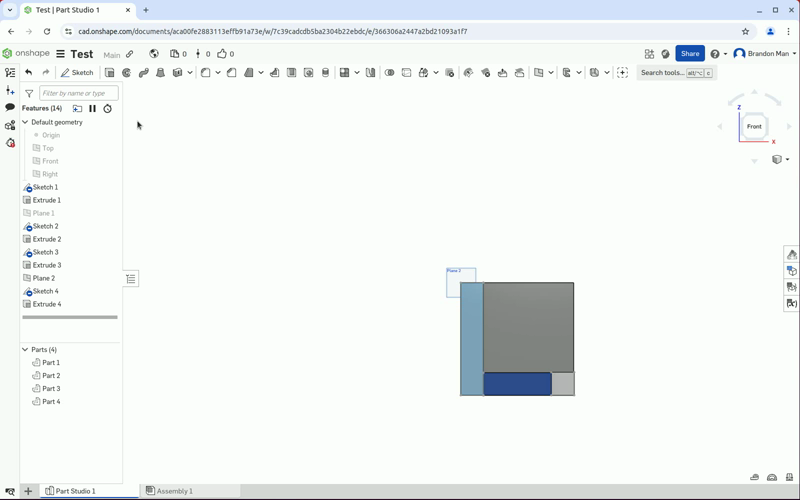
key(shift+7)
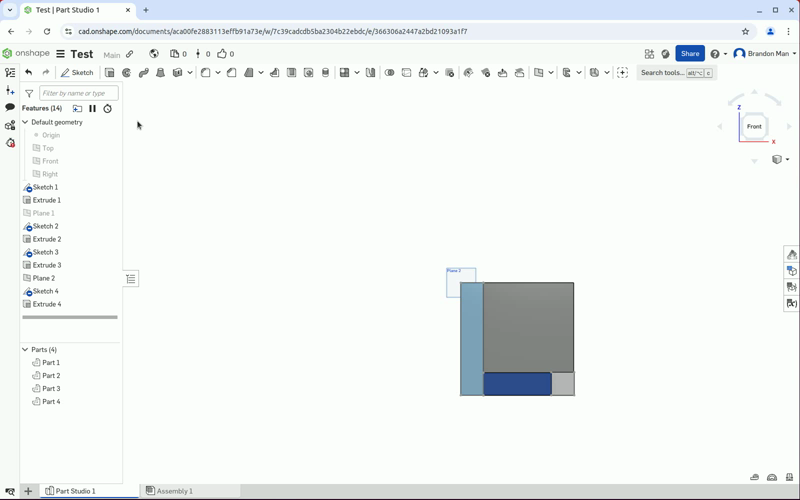
key(left, 2)
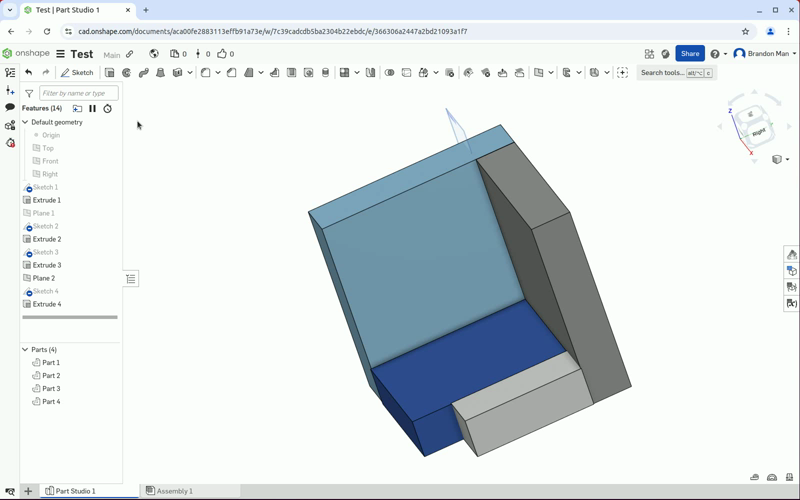
key(down, 2)
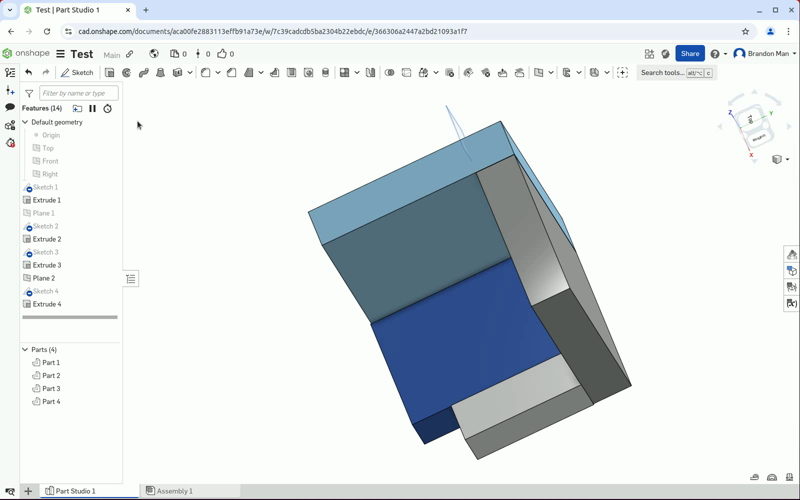
key(up, 2)
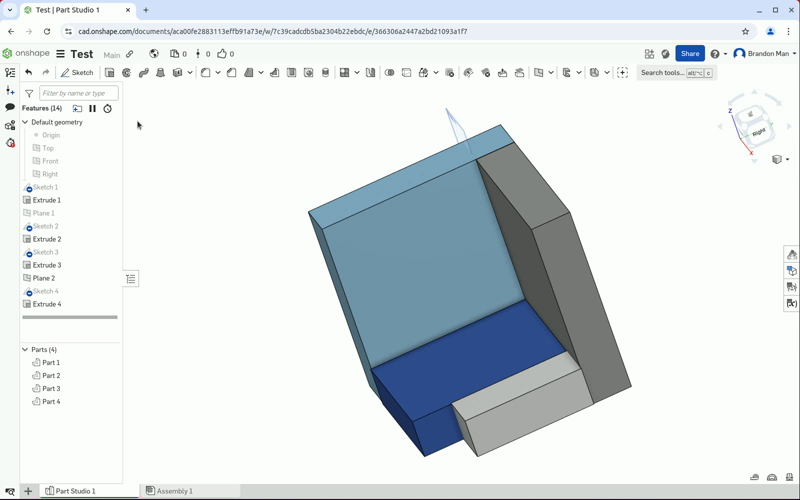
key(right, 2)
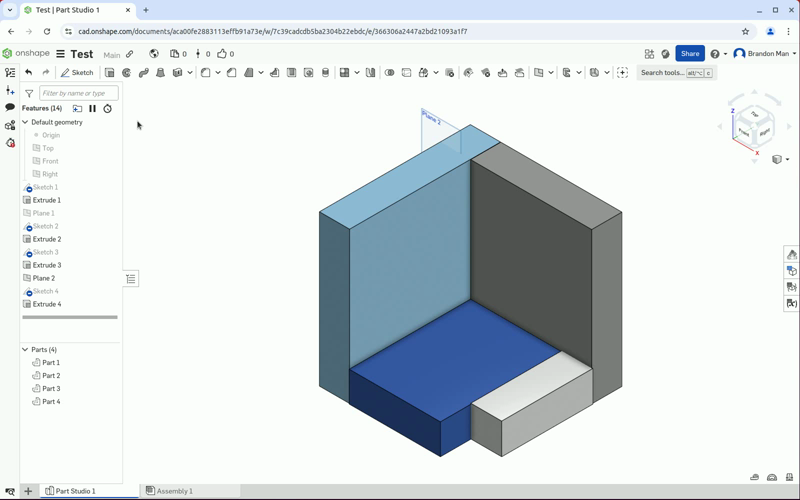
mouse_move(73, 189)
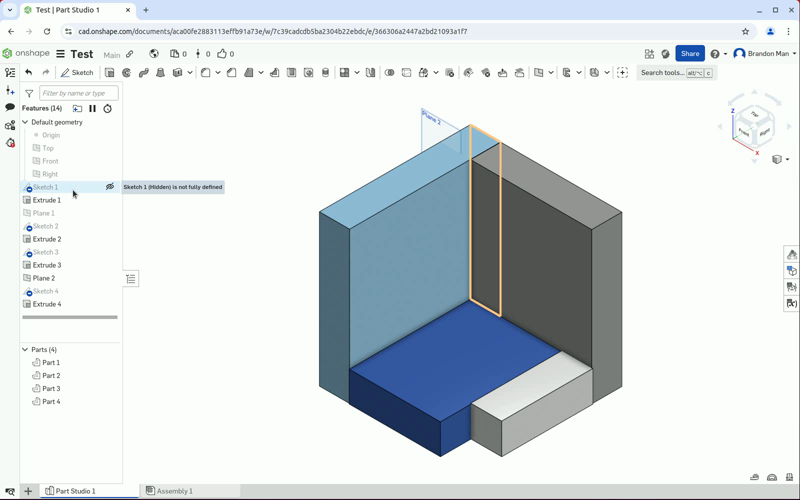
click(73, 189)